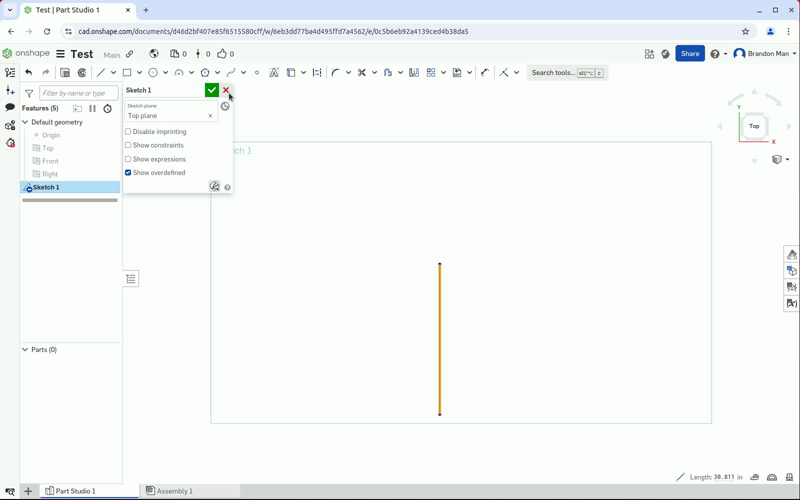
key(shift+h)
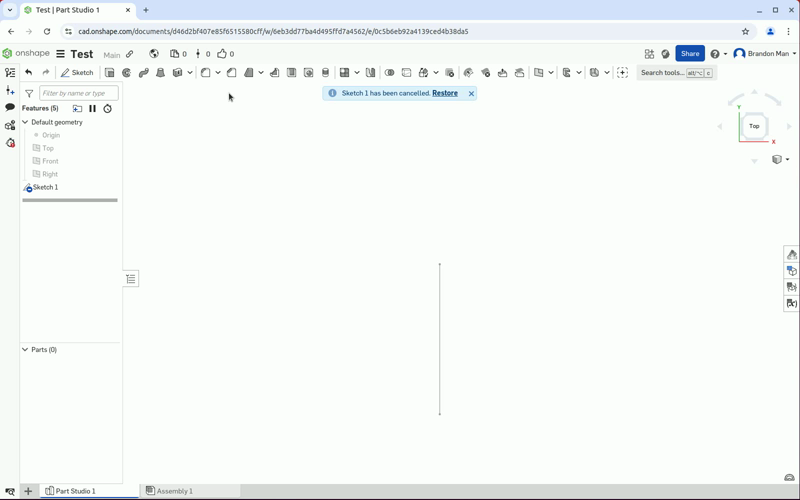
mouse_move(73, 352)
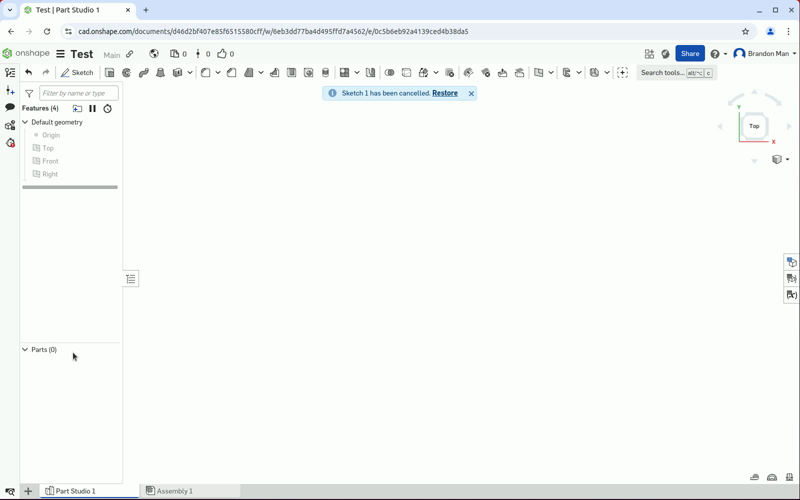
key(y)
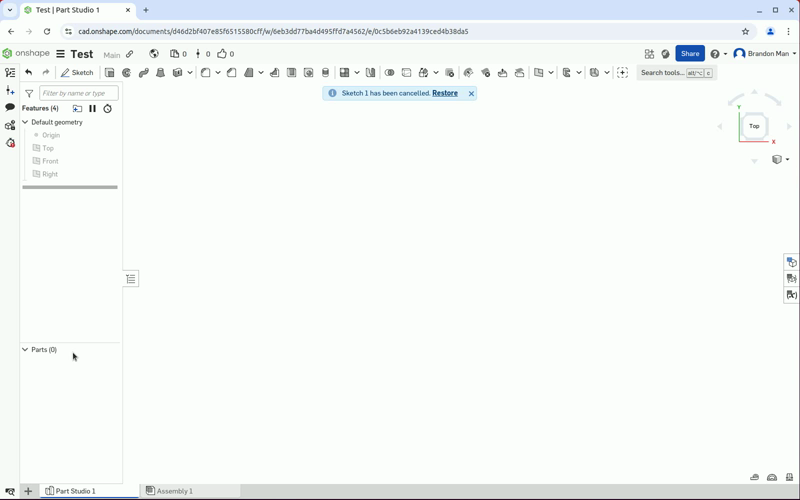
key(shift+p)
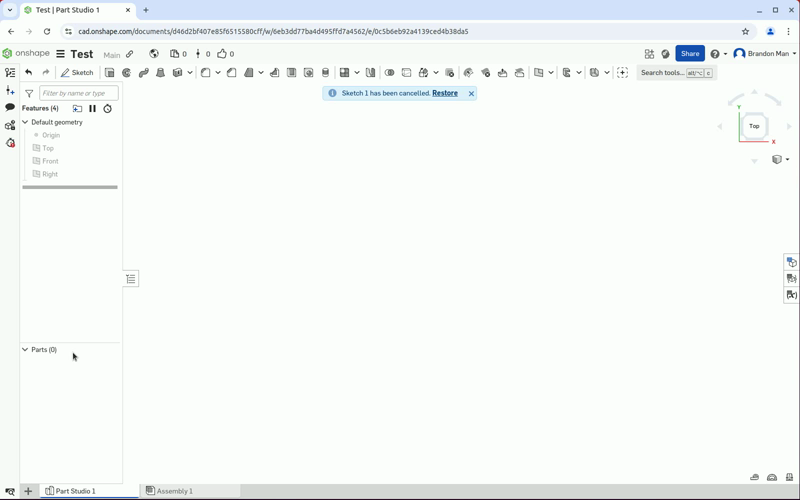
key(space)
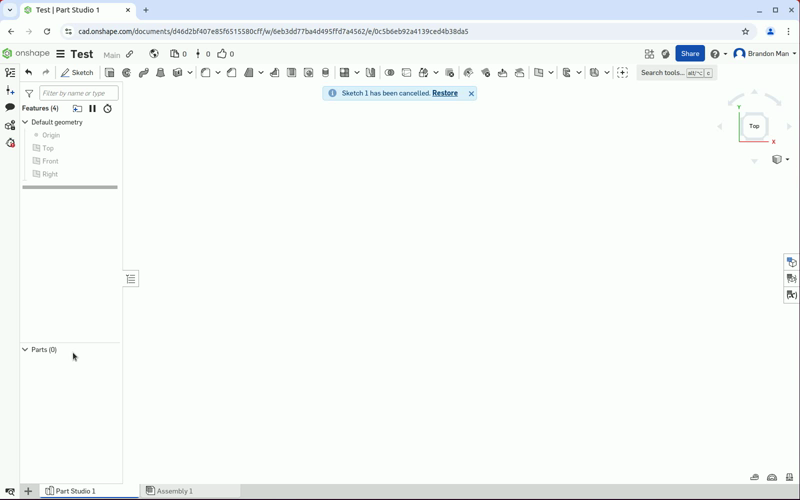
key_down(shift)
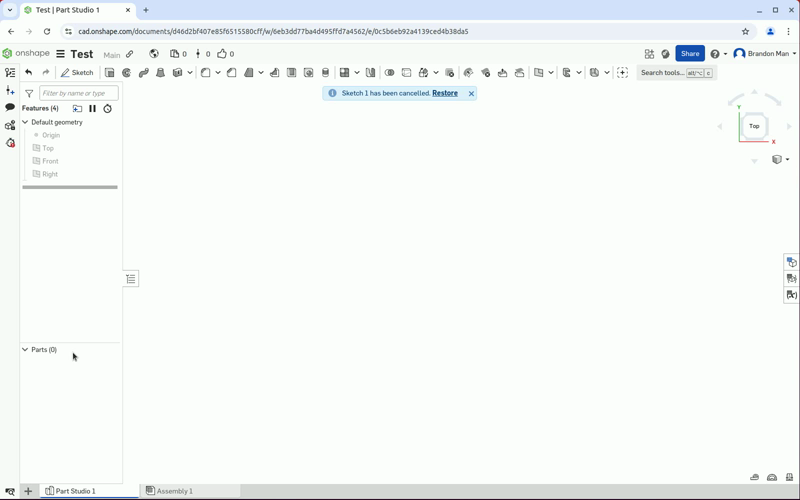
key(up)
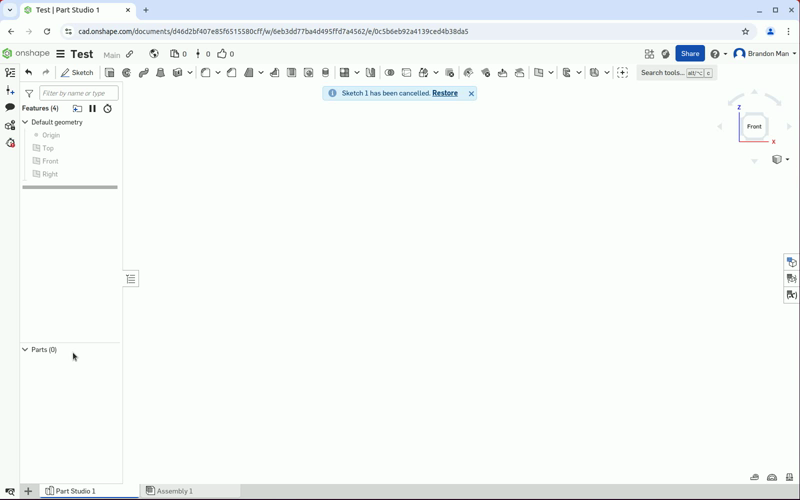
key_up(shift)
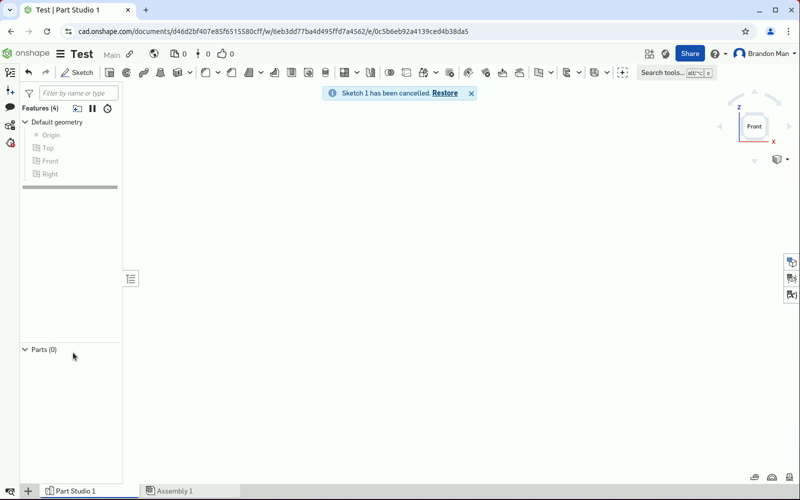
mouse_move(73, 352)
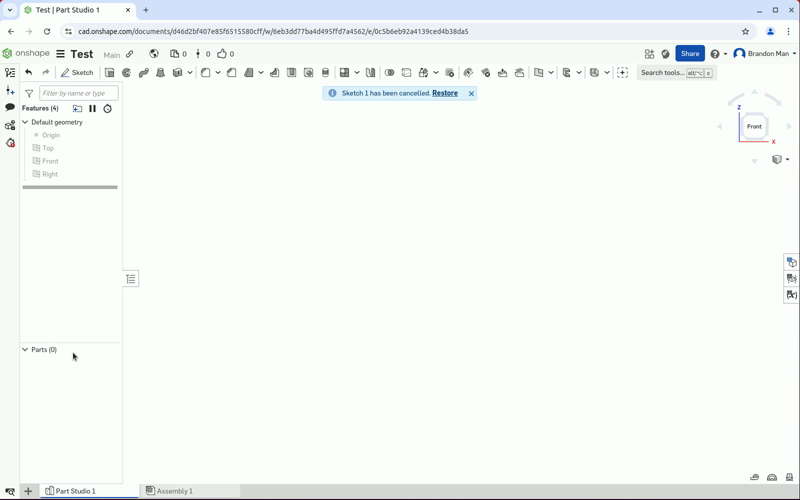
key(shift+y)
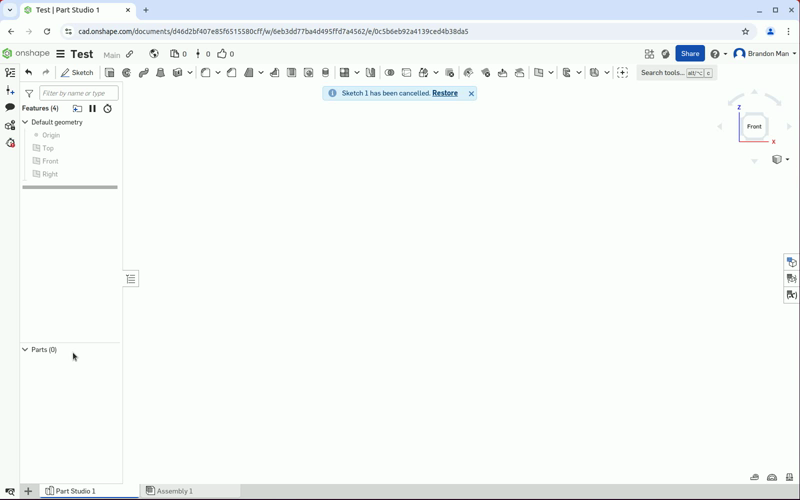
key(shift+s)
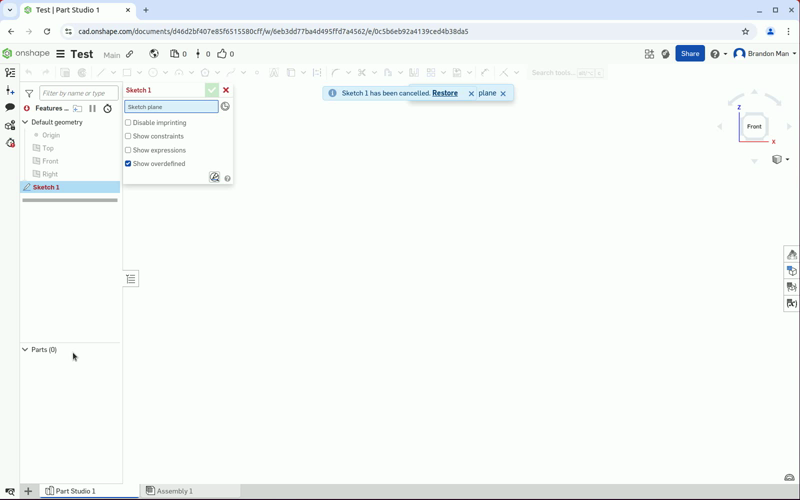
mouse_move(73, 163)
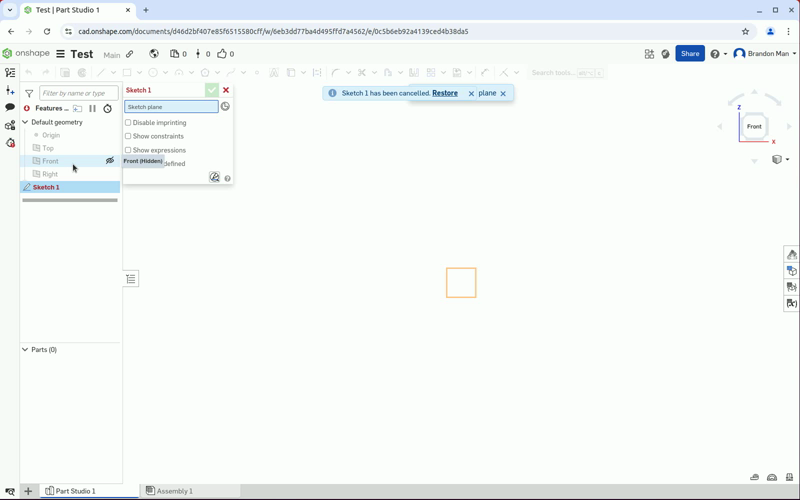
click(73, 163)
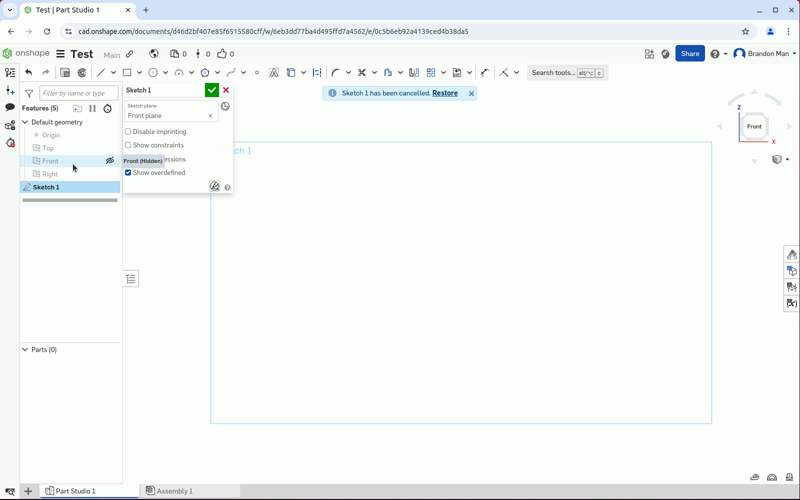
mouse_move(73, 352)
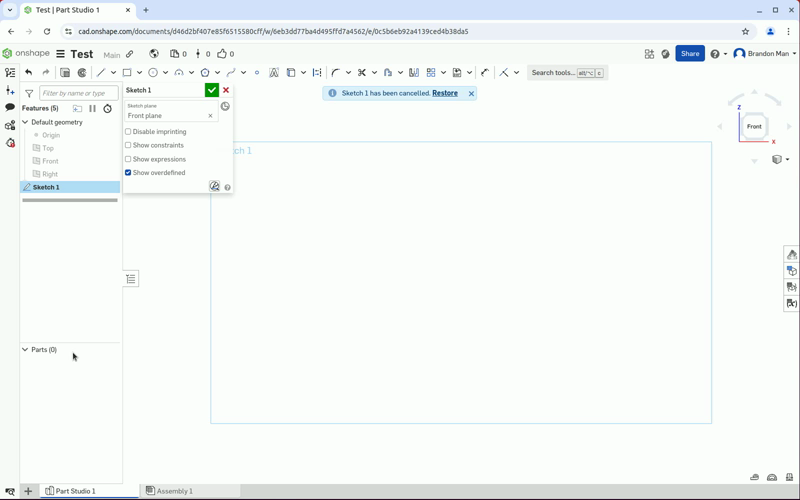
key(y)
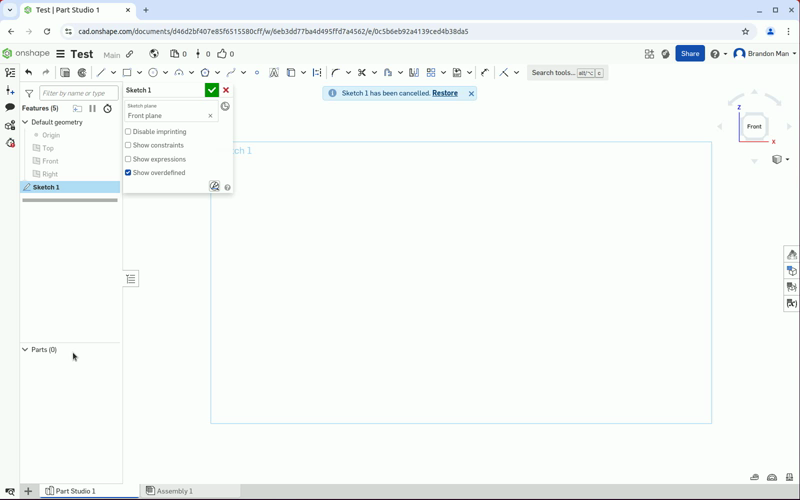
key(l)
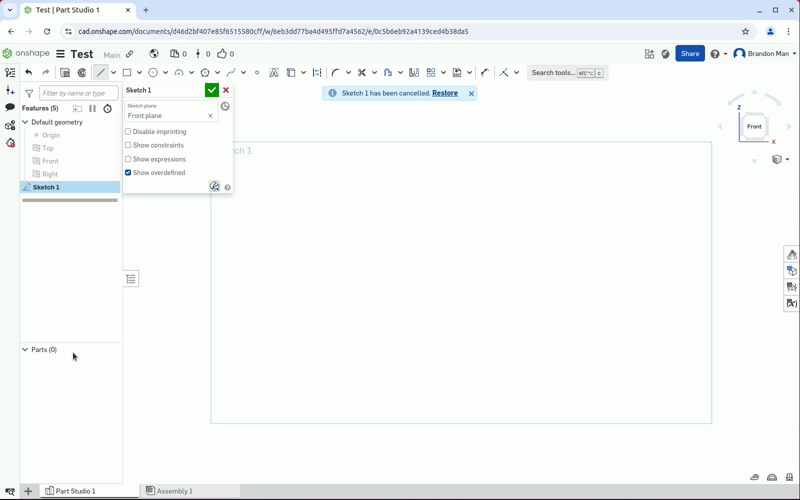
key_down(shift)
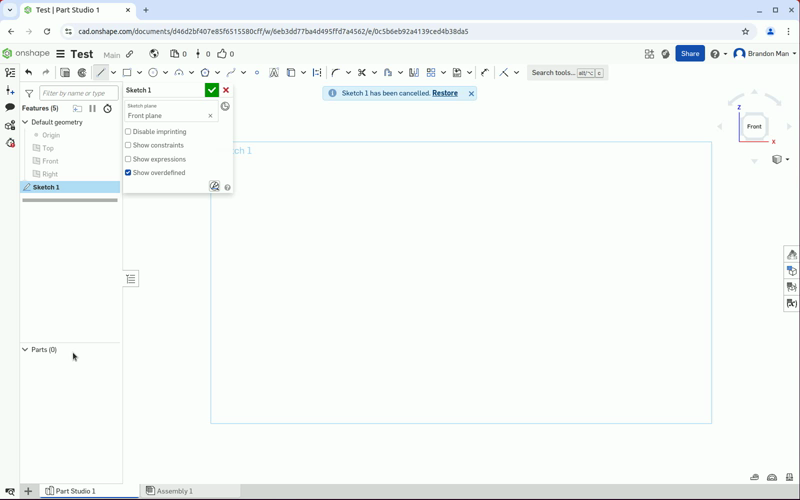
mouse_move(449, 282)
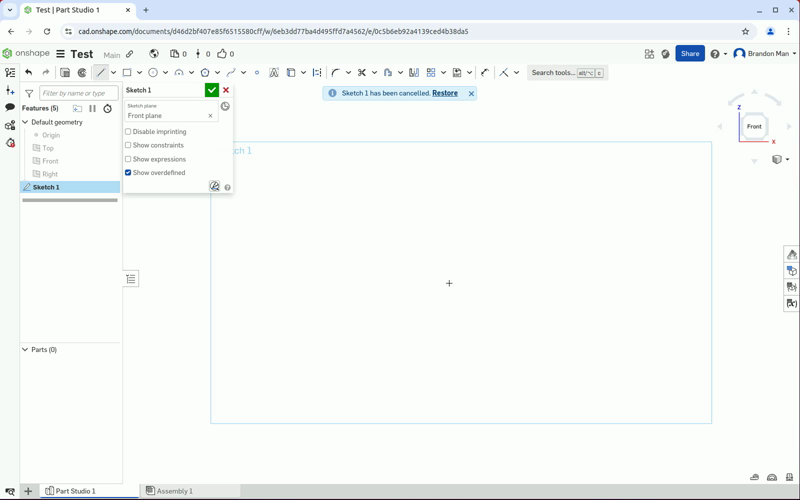
click(449, 282)
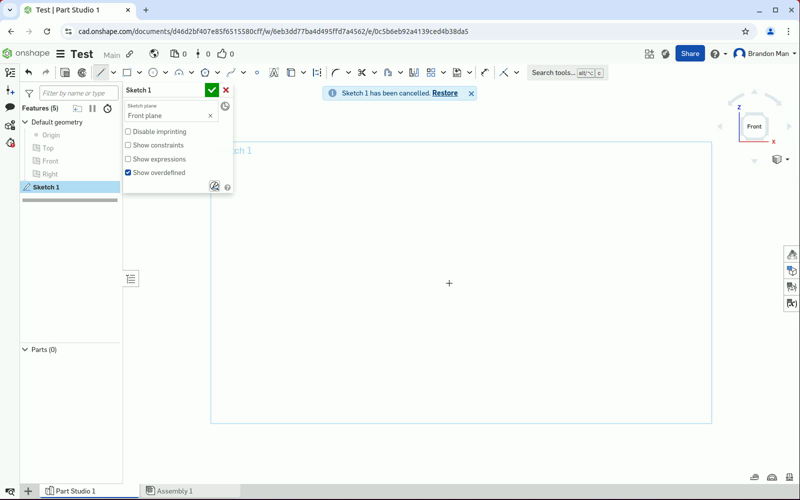
key_up(shift)
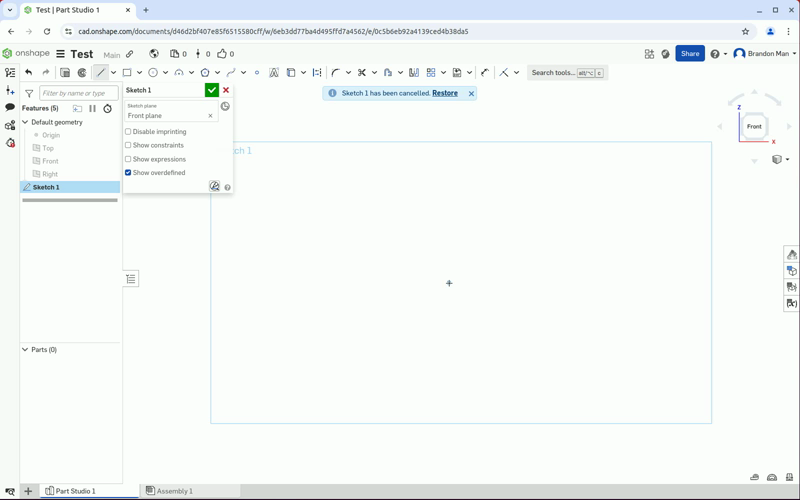
key_down(shift)
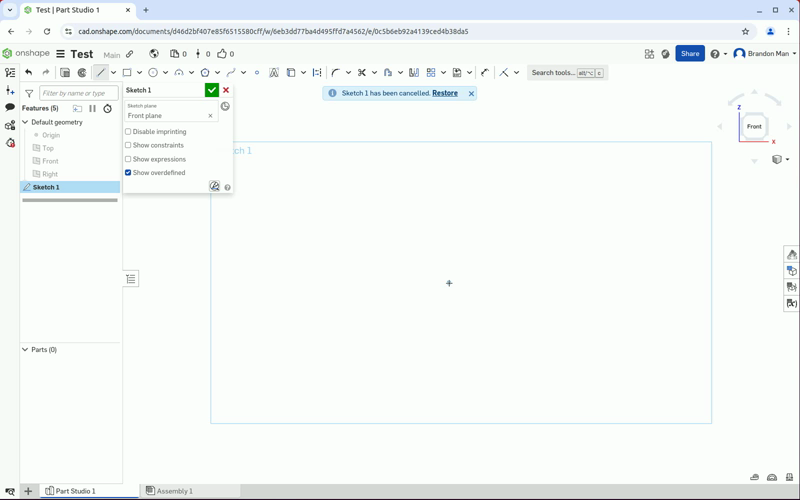
mouse_move(479, 282)
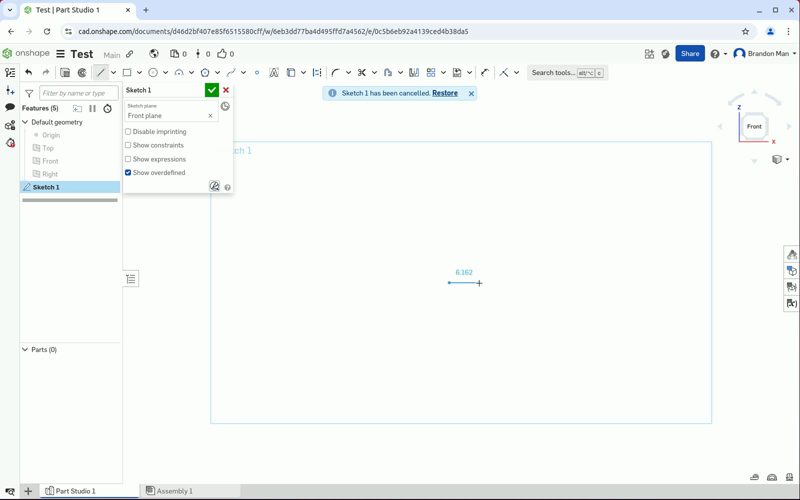
mouse_move(460, 282)
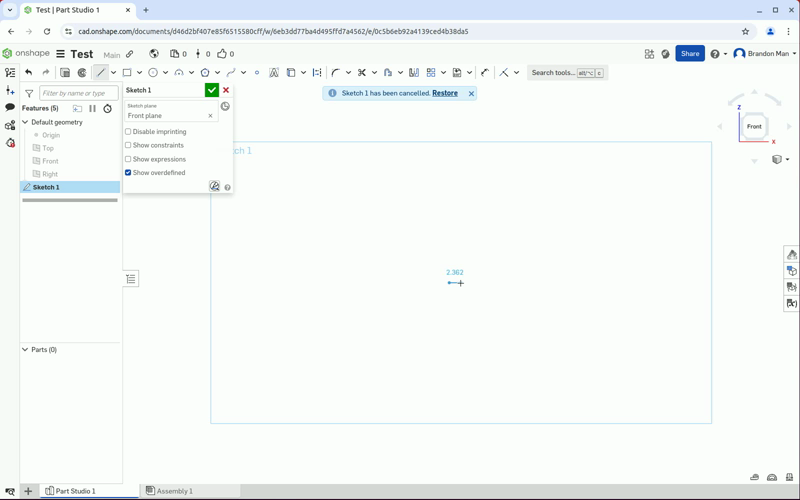
click(460, 282)
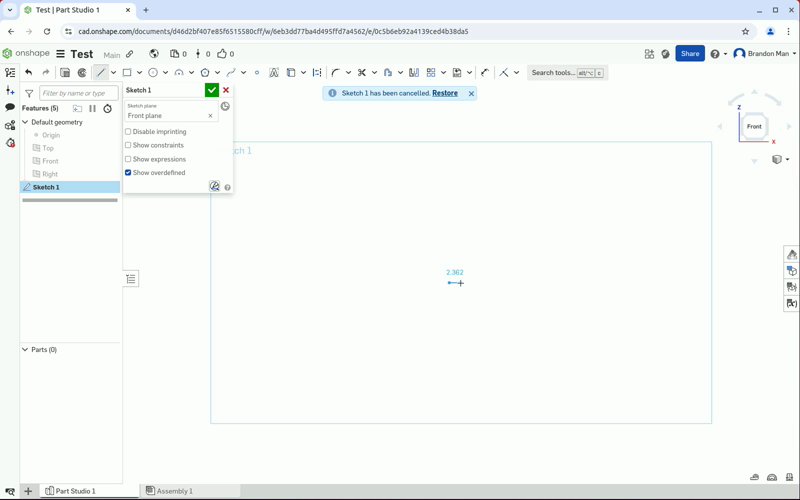
key_up(shift)
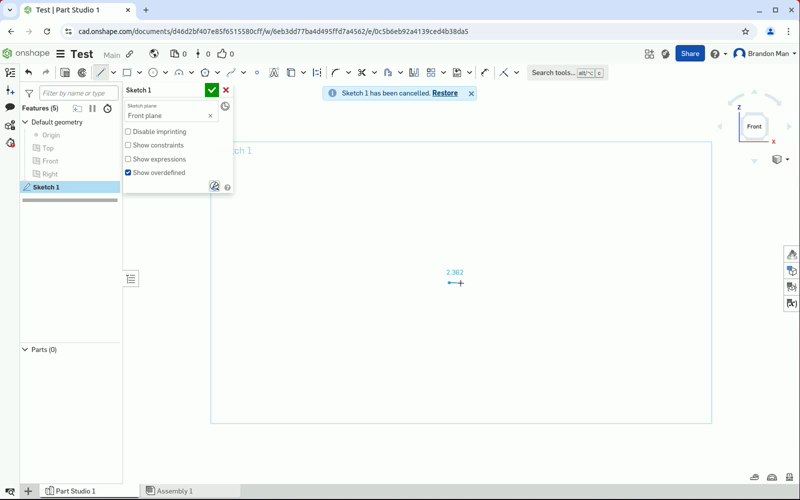
key_down(shift)
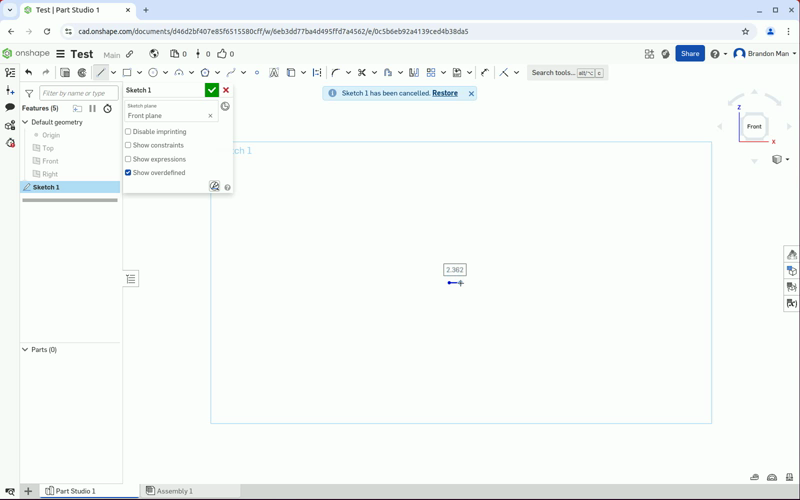
mouse_move(573, 282)
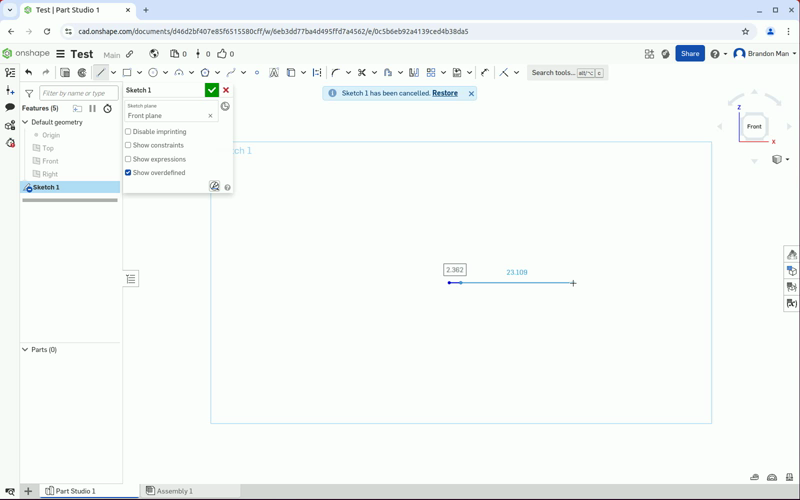
click(573, 282)
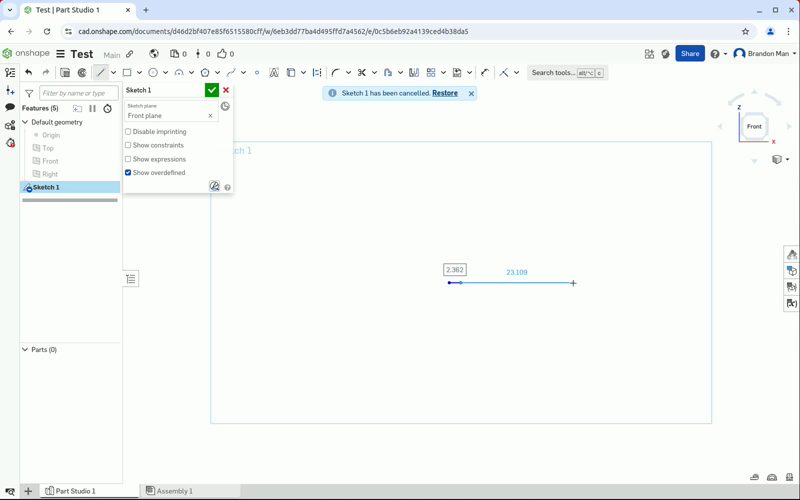
key_up(shift)
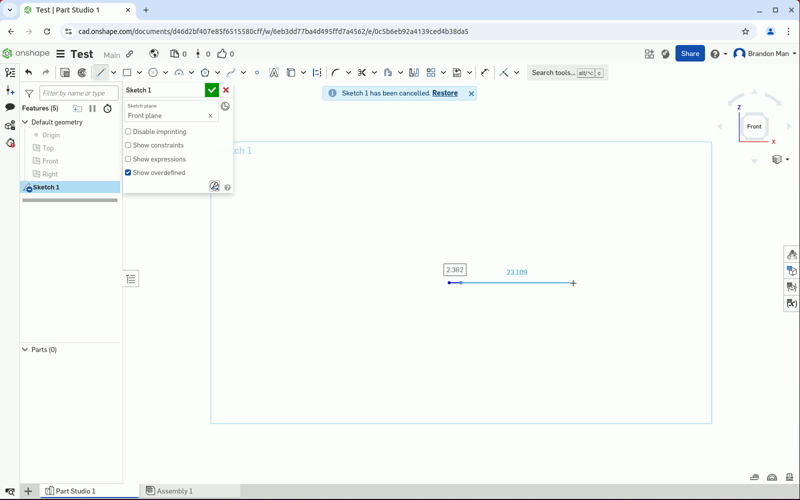
key_down(shift)
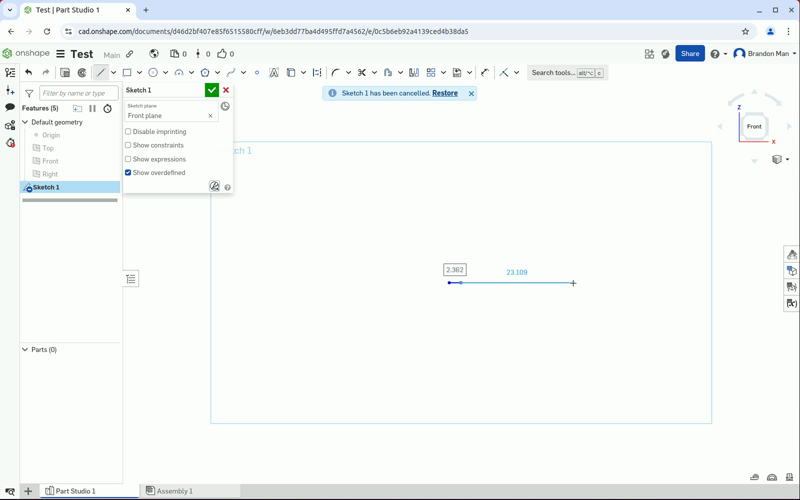
mouse_move(589, 282)
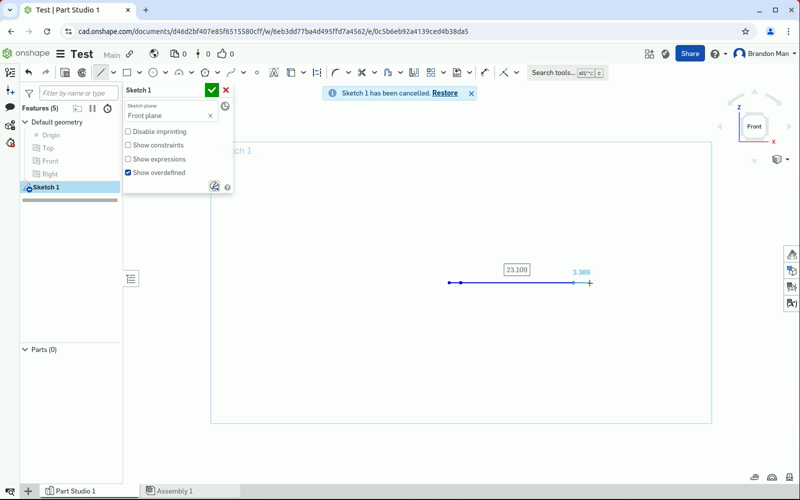
mouse_move(573, 241)
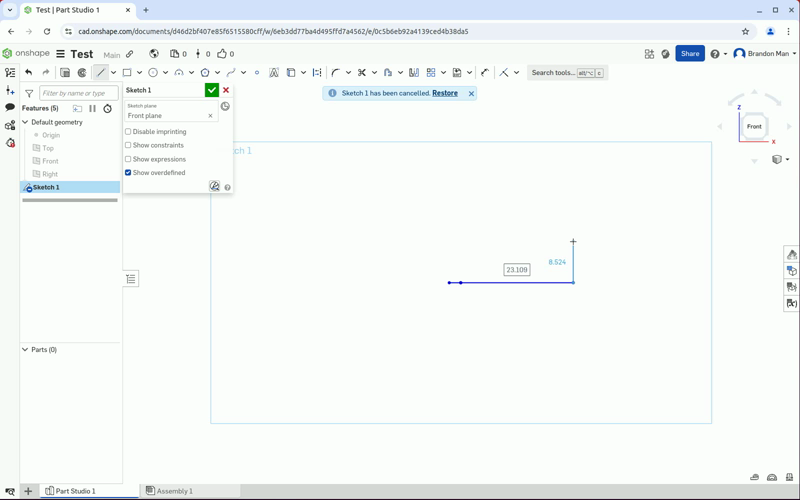
click(573, 241)
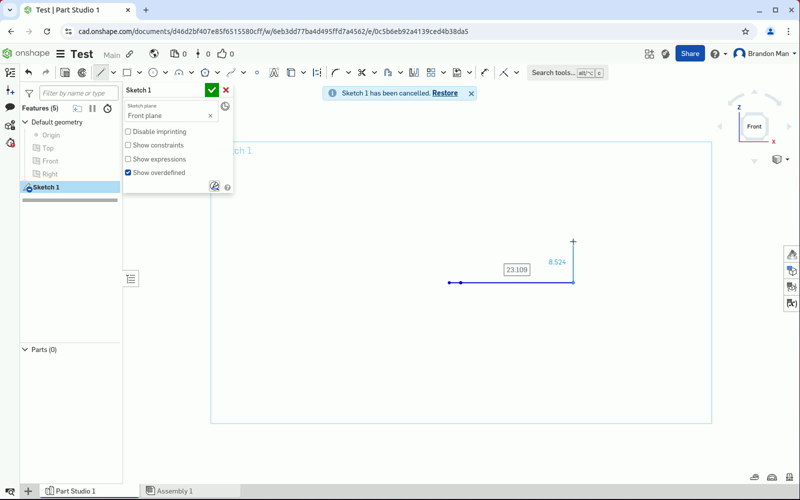
key_up(shift)
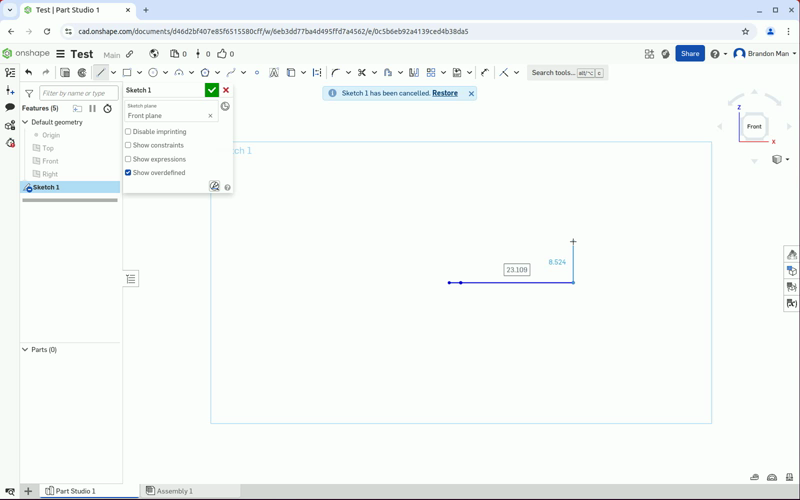
key_down(shift)
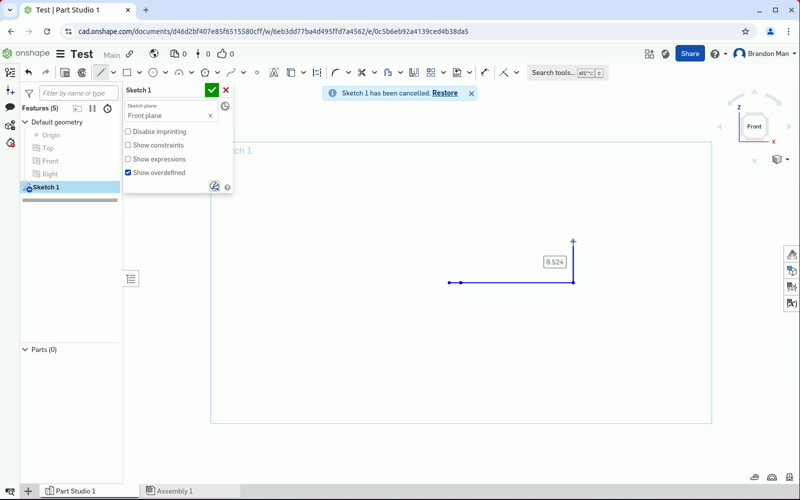
mouse_move(483, 217)
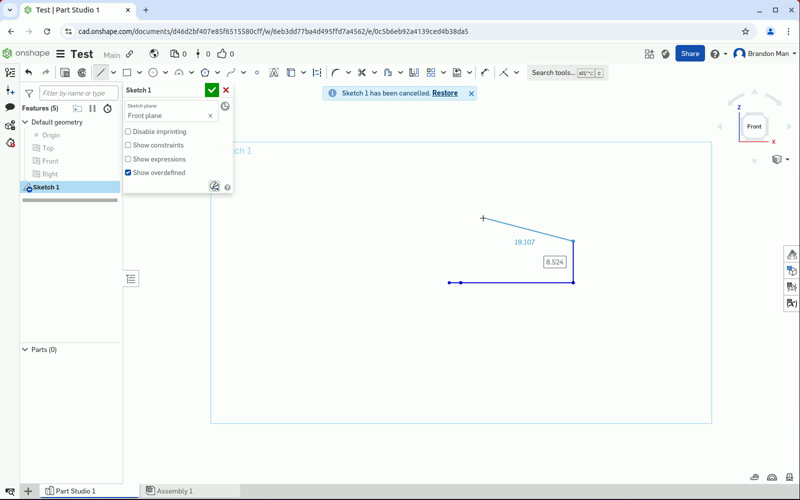
click(483, 217)
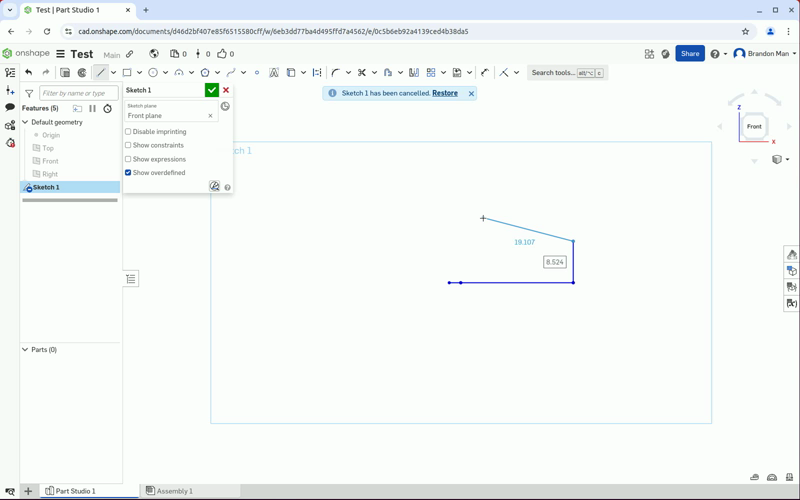
key_up(shift)
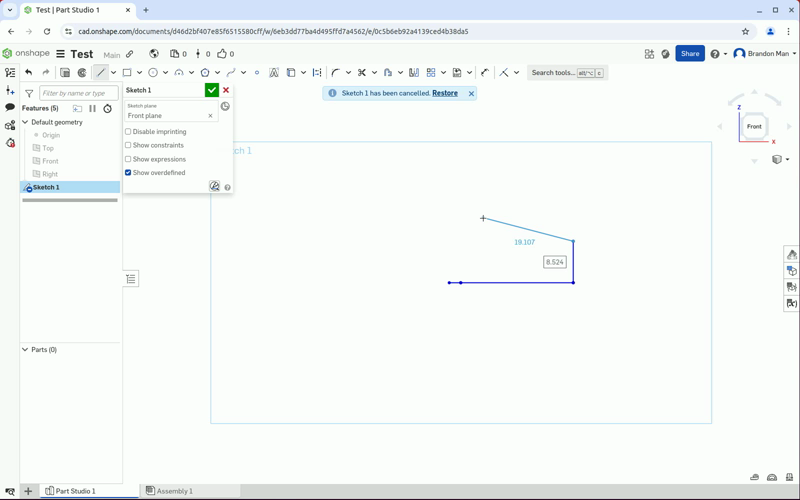
key_down(shift)
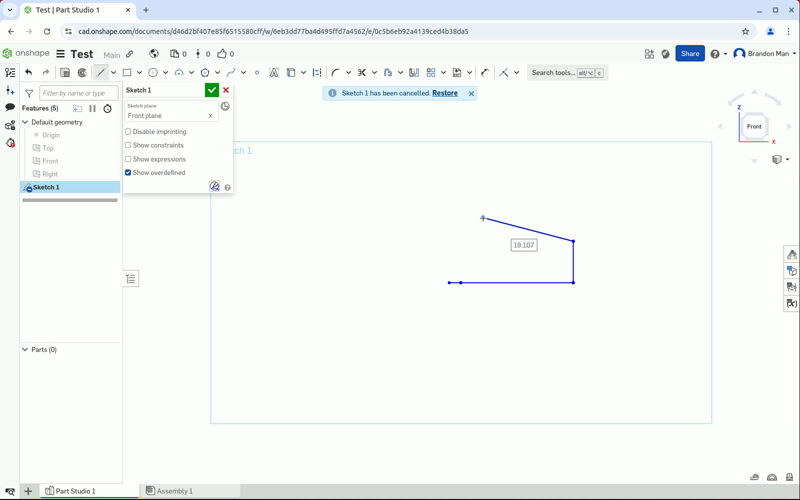
mouse_move(513, 217)
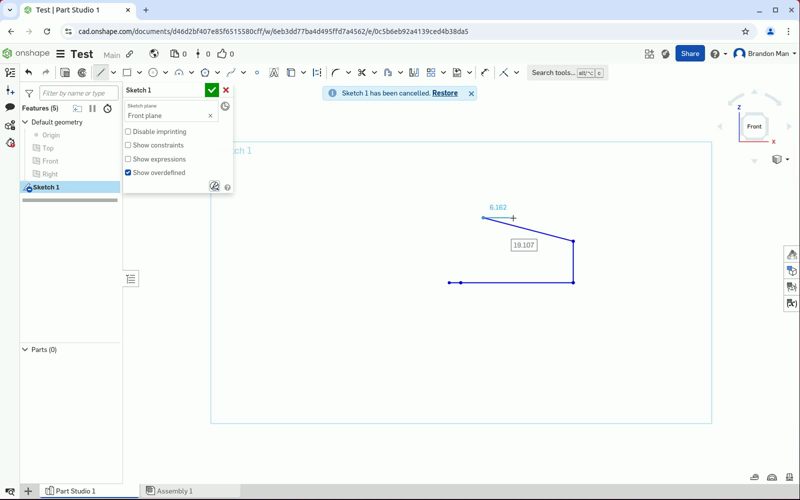
mouse_move(449, 217)
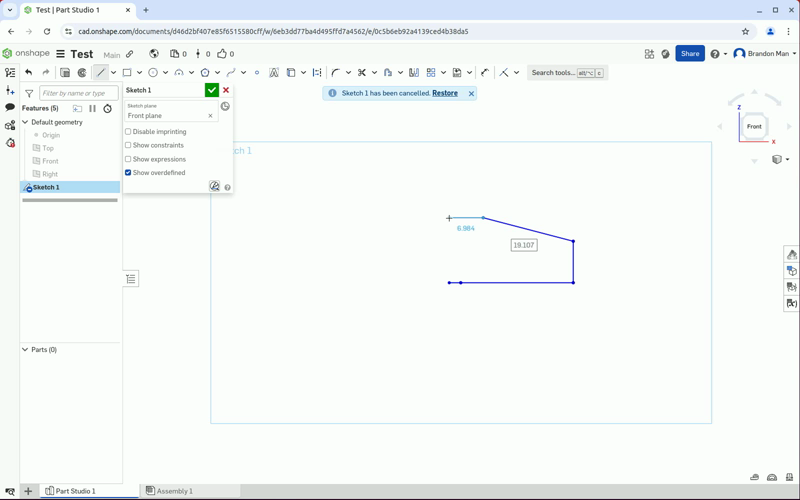
click(449, 217)
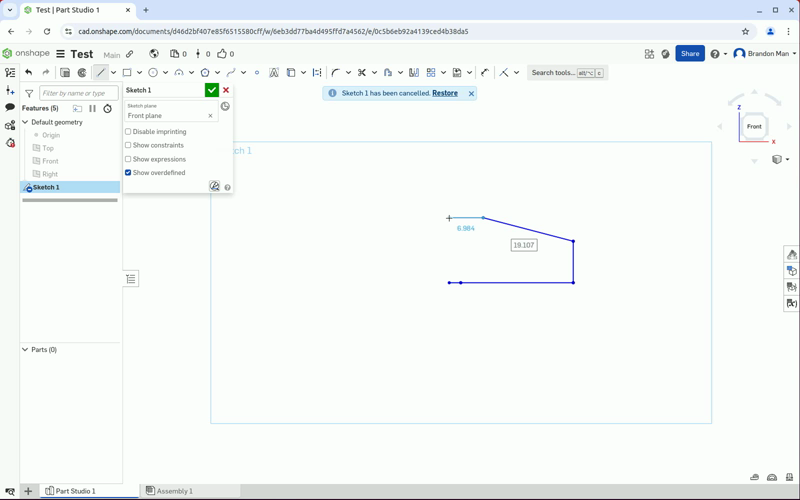
key_up(shift)
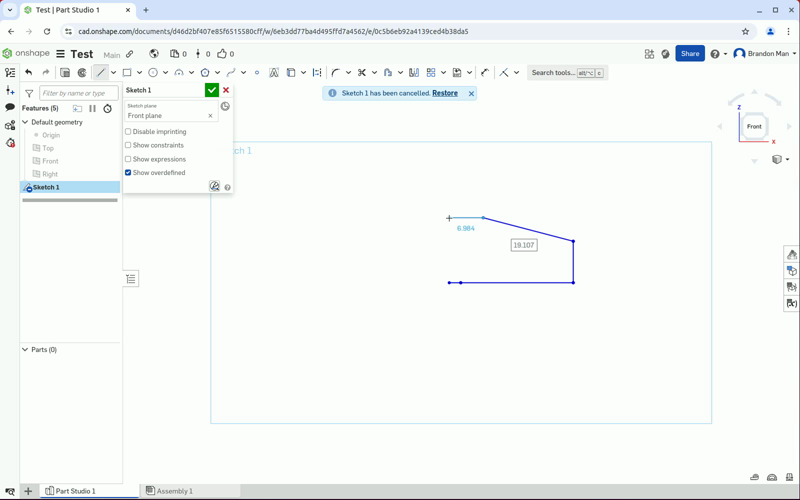
key_down(shift)
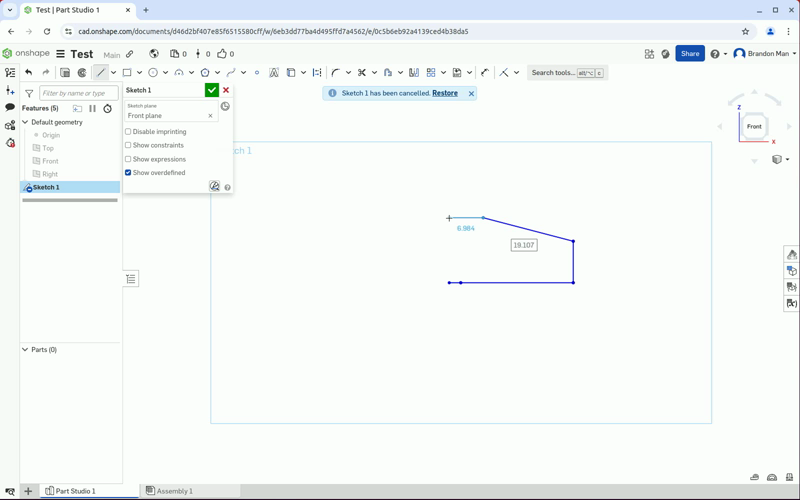
mouse_move(449, 282)
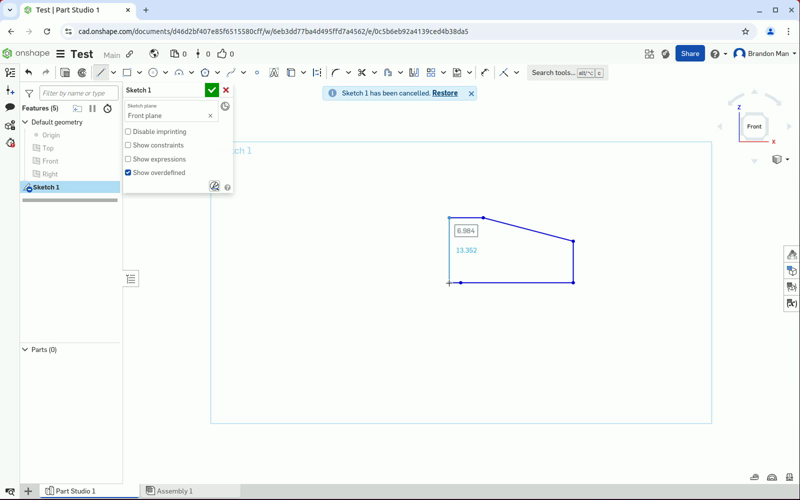
key_up(shift)
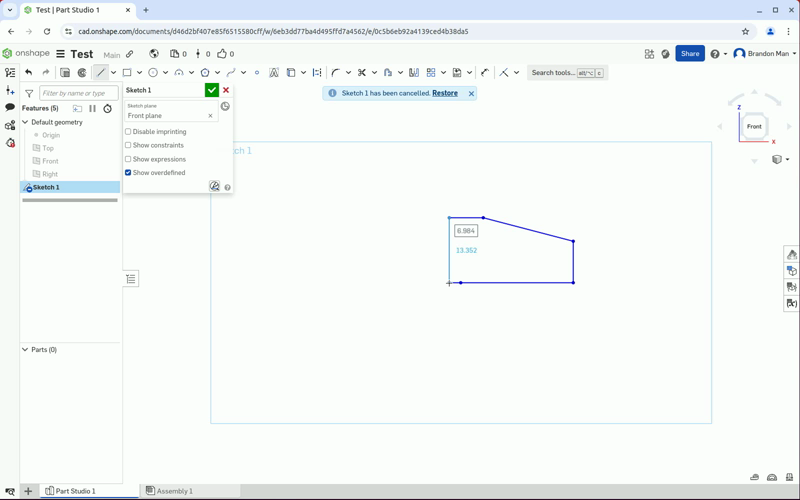
click(449, 282)
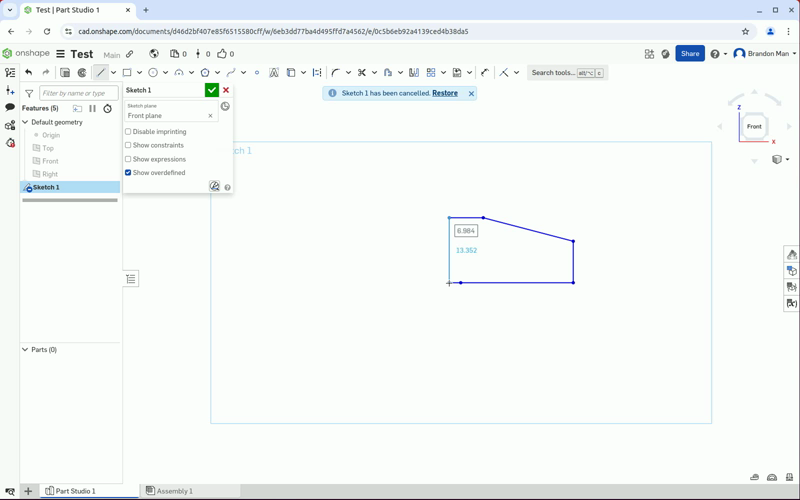
key(esc)
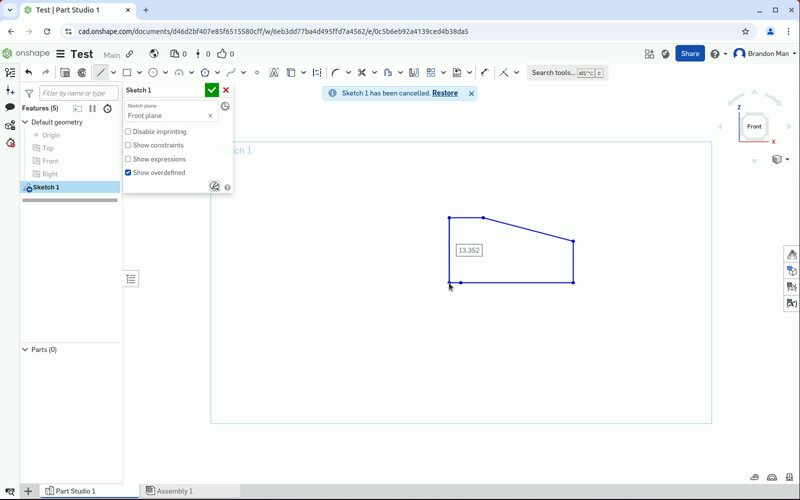
key(c)
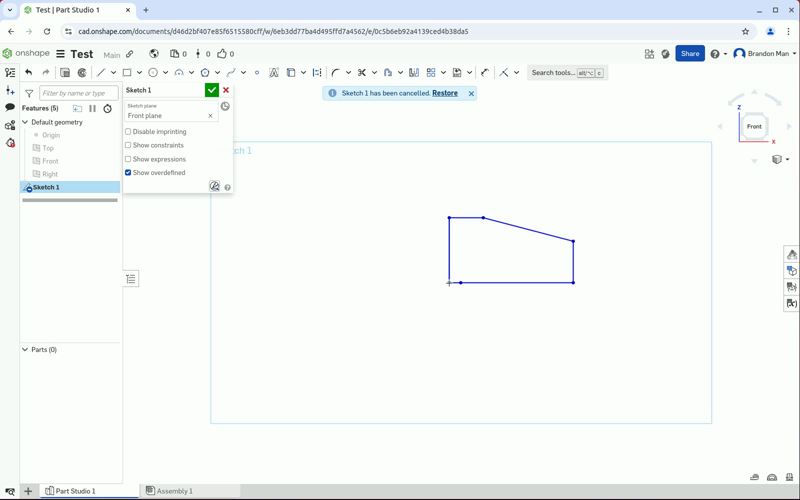
key_down(shift)
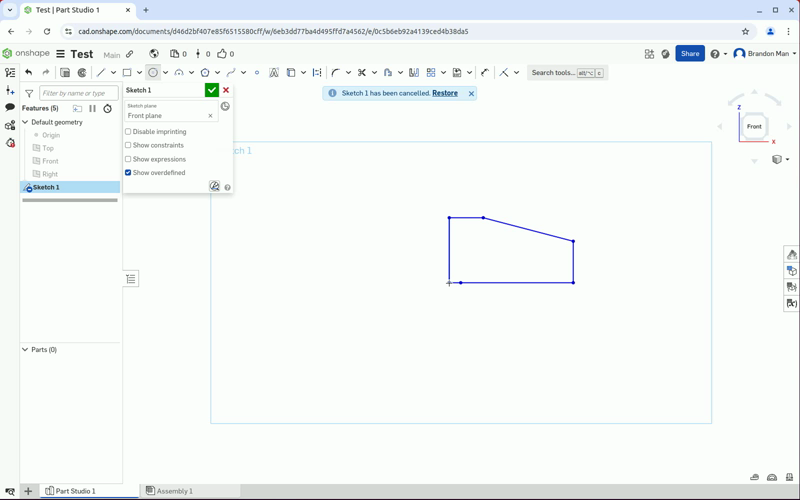
mouse_move(552, 261)
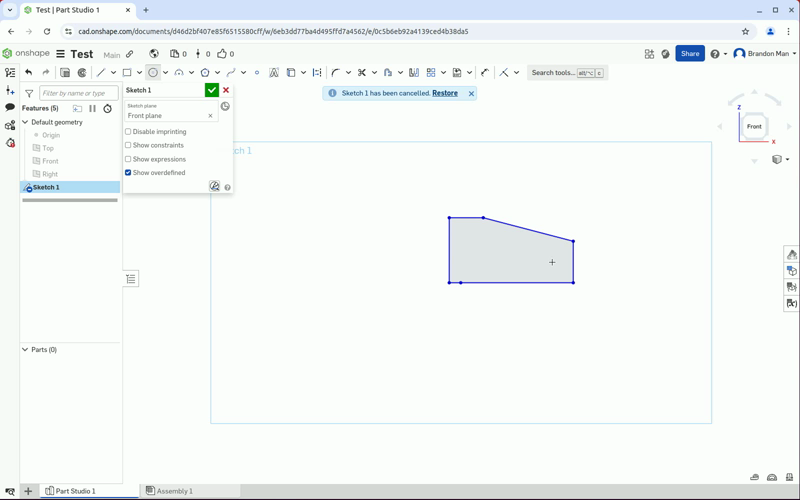
click(552, 261)
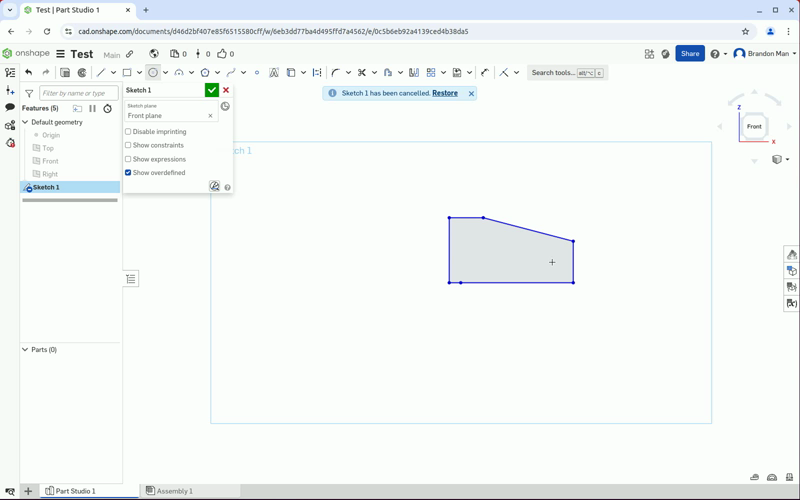
key_up(shift)
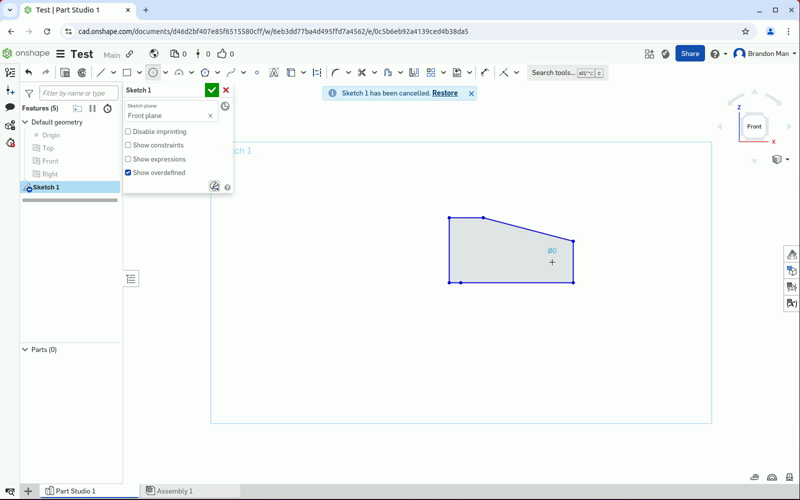
mouse_move(561, 261)
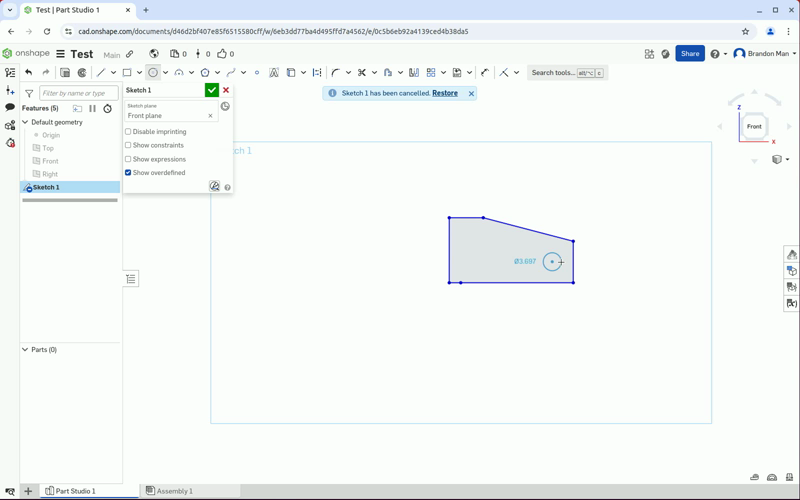
click(561, 261)
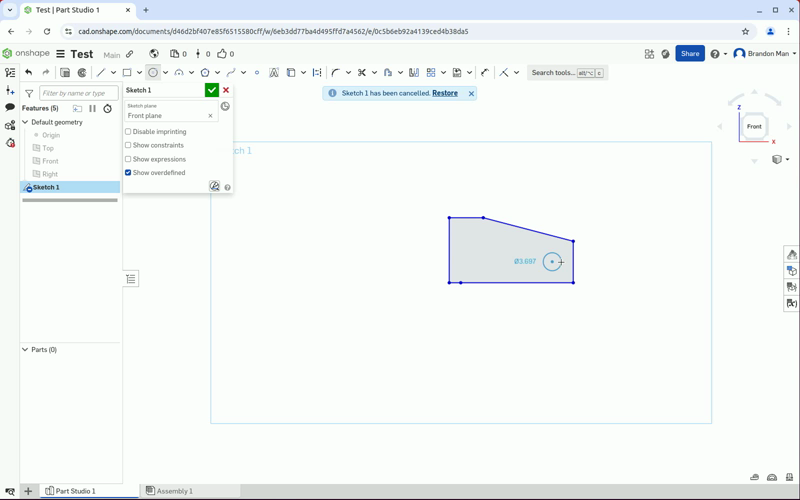
key(esc)
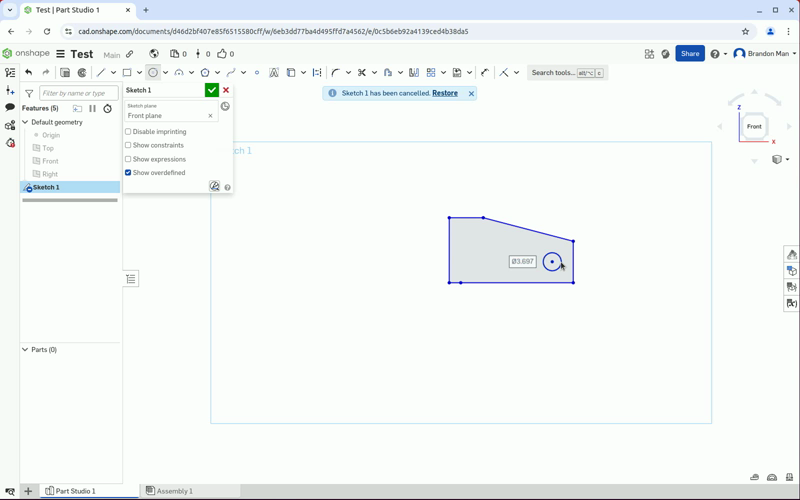
mouse_move(457, 253)
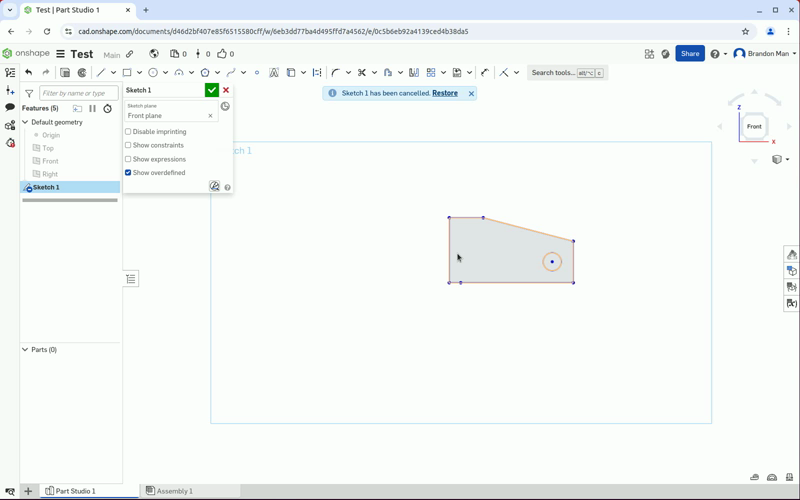
click(457, 253)
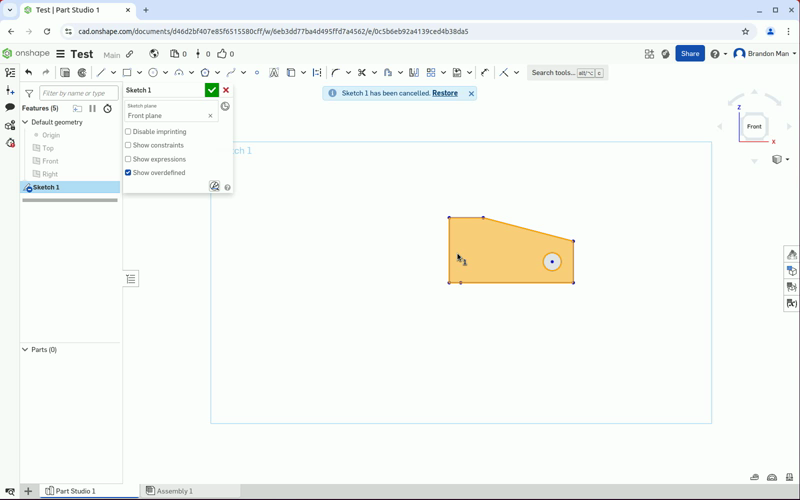
mouse_move(73, 352)
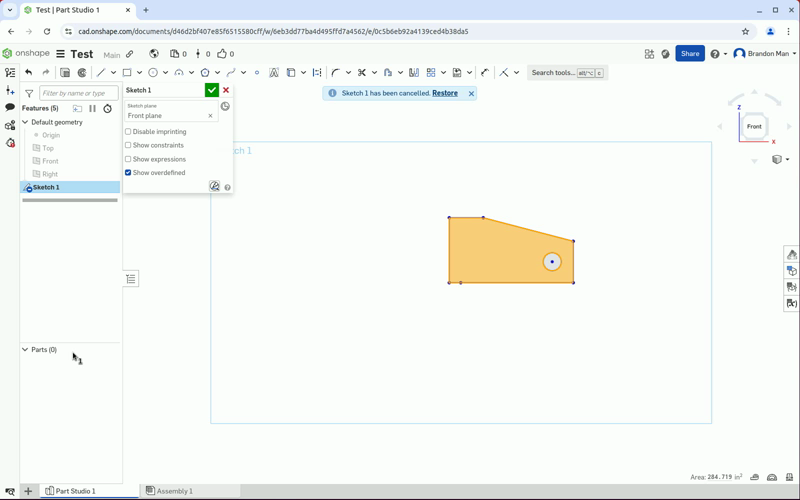
key(shift+y)
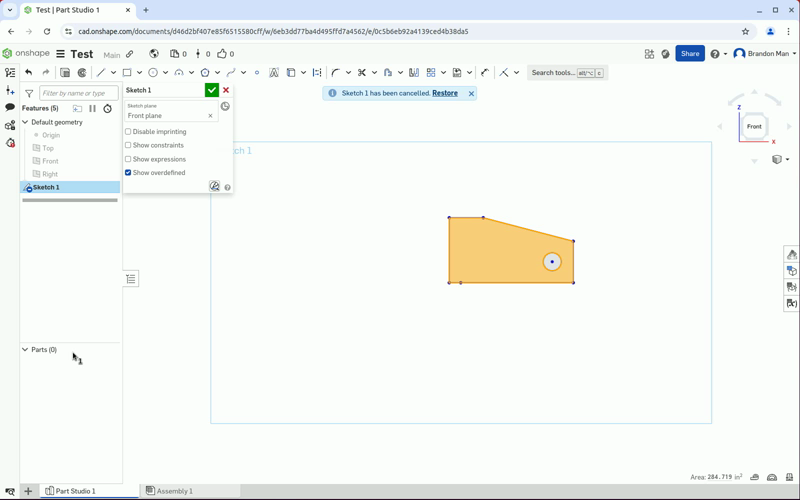
key(shift+e)
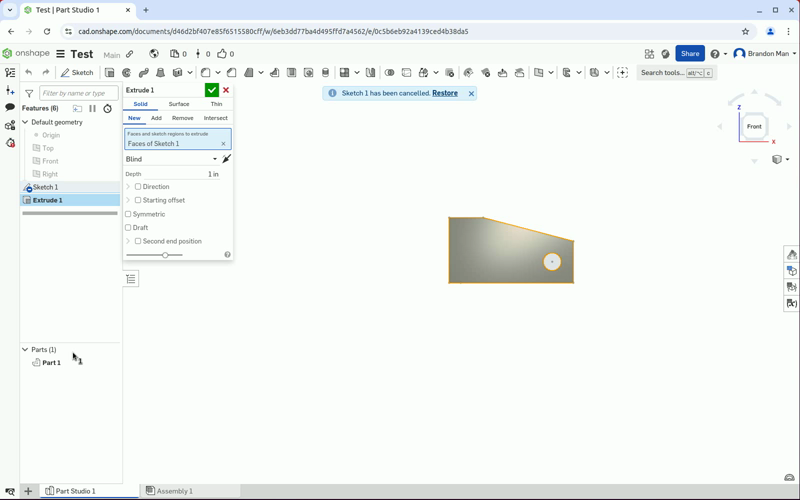
mouse_move(143, 106)
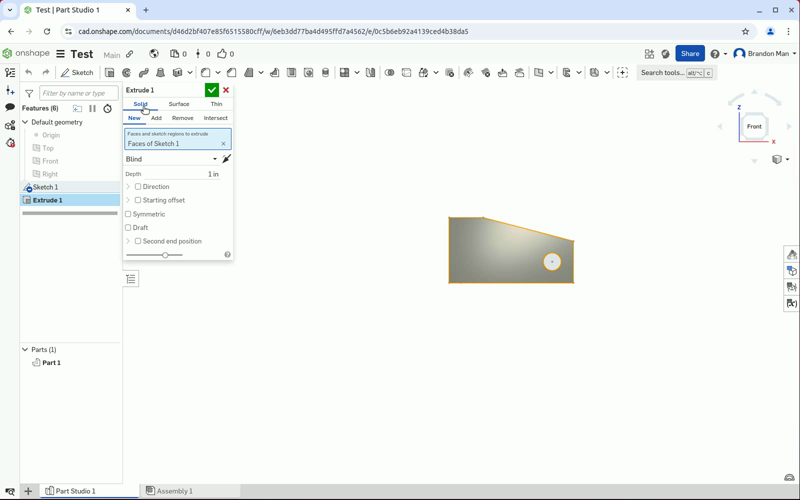
click(143, 106)
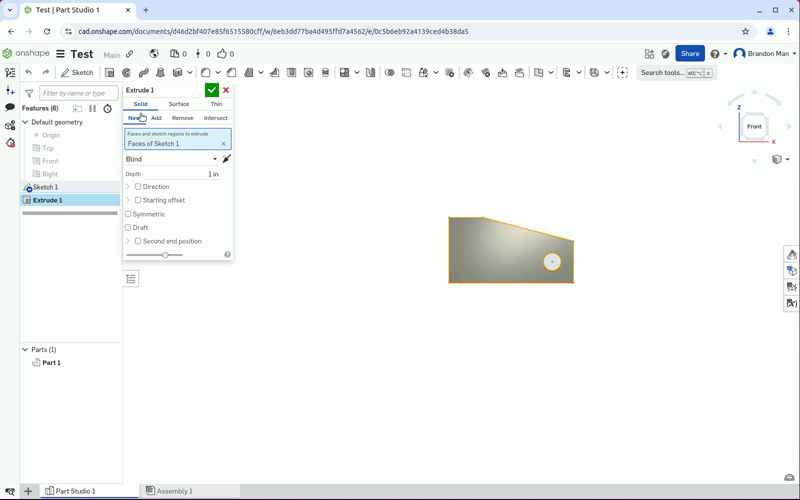
mouse_move(137, 120)
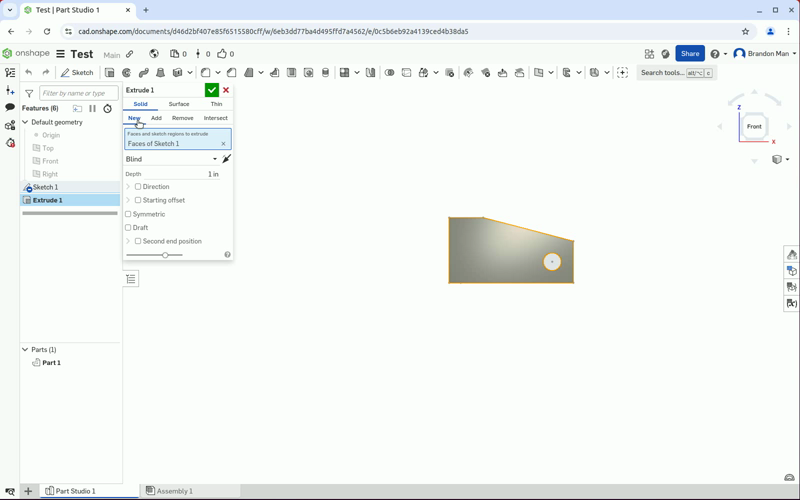
click(137, 120)
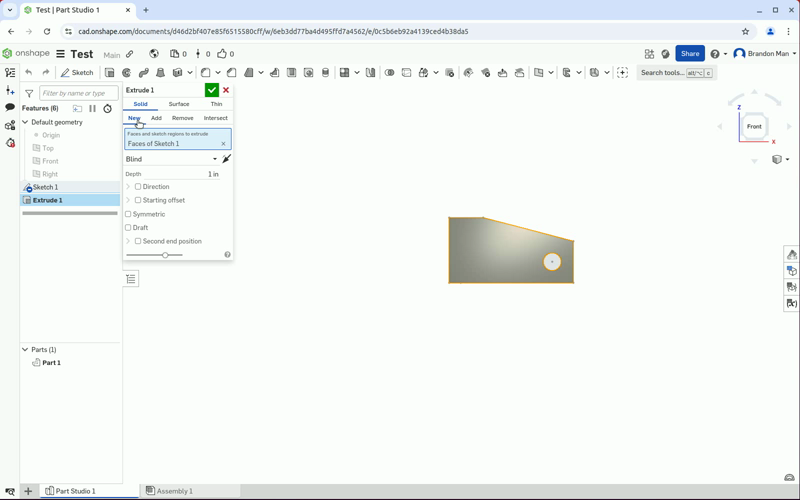
key(tab, 4)
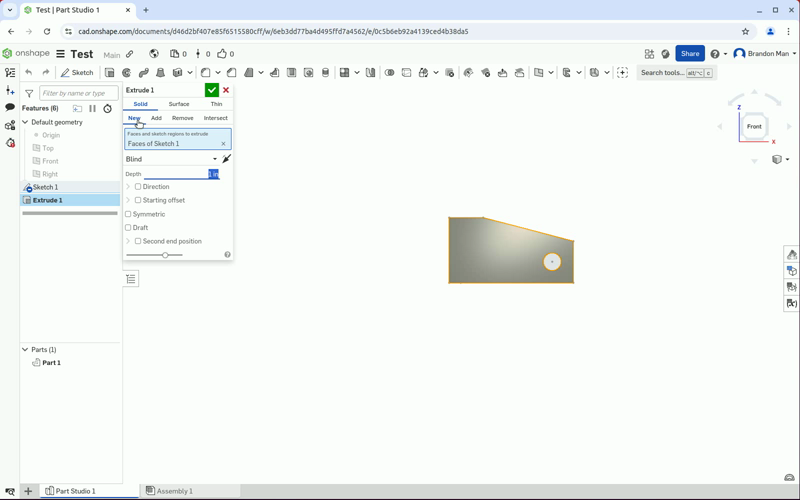
text(-2.407)
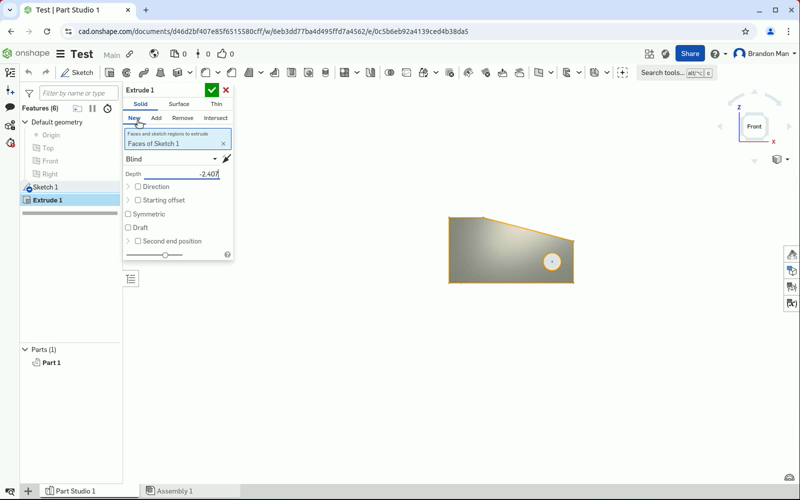
key(enter)
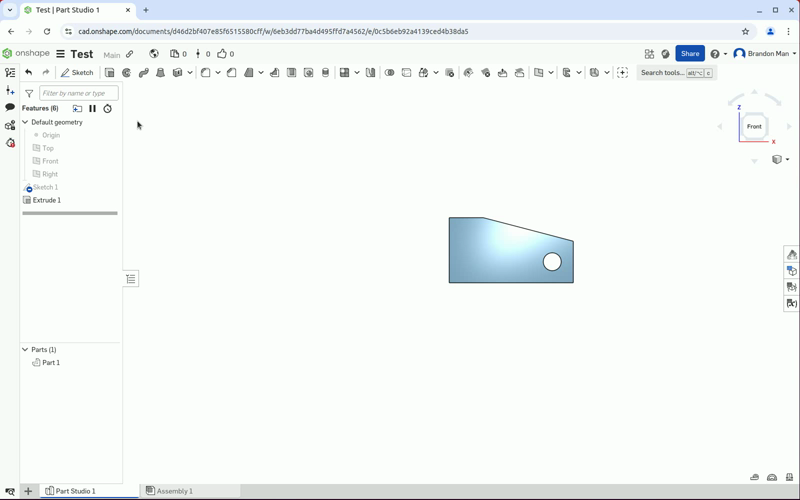
key(shift+h)
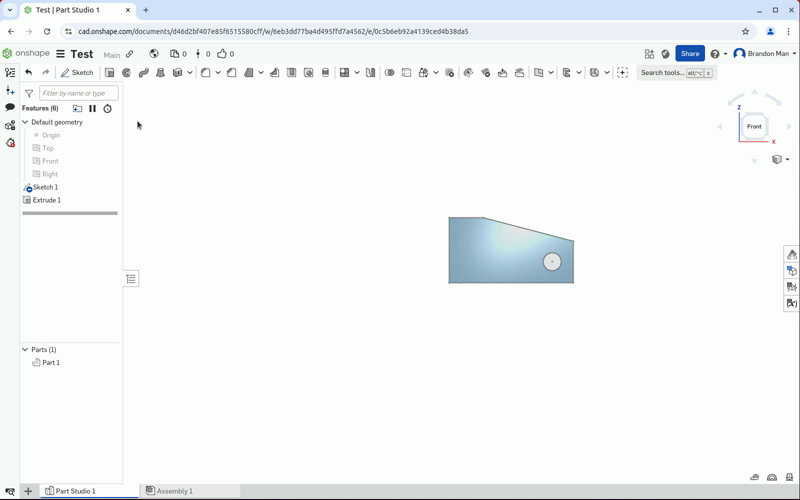
key(shift+h)
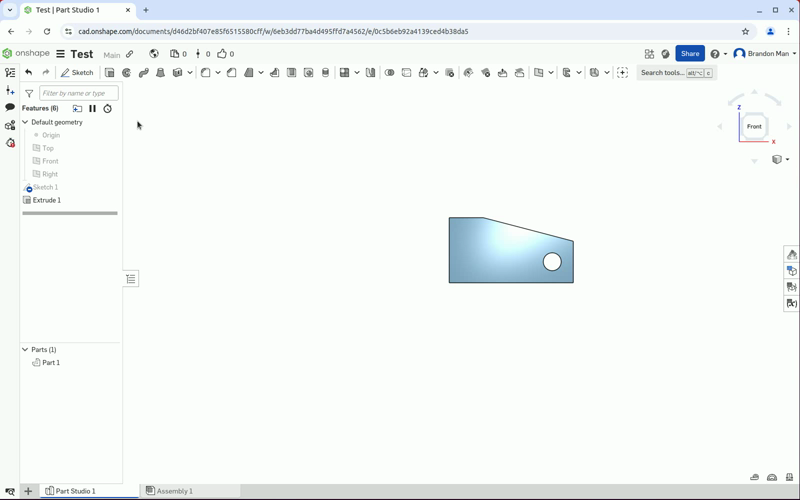
mouse_move(73, 189)
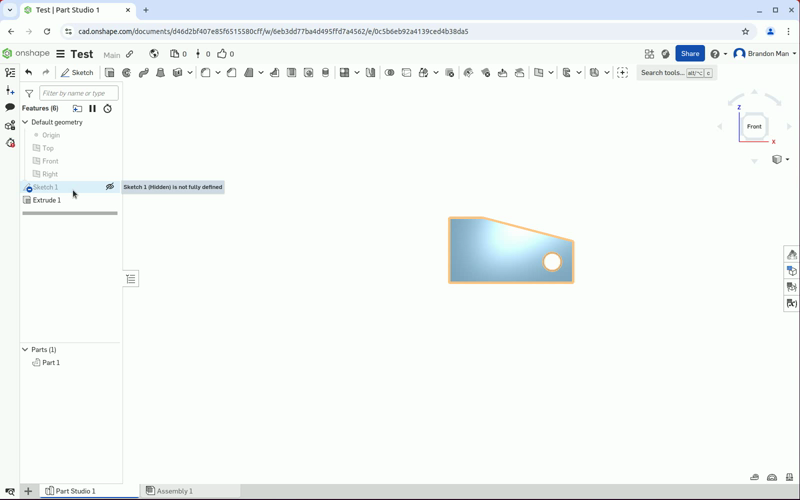
click(73, 189)
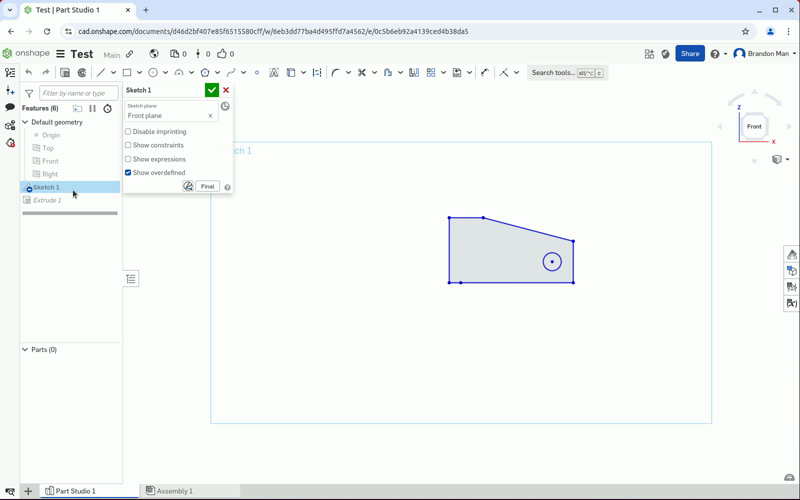
mouse_move(229, 92)
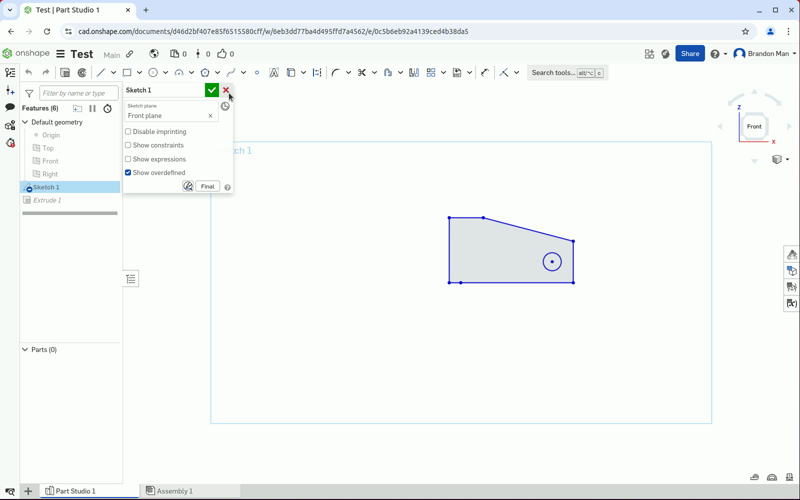
click(229, 92)
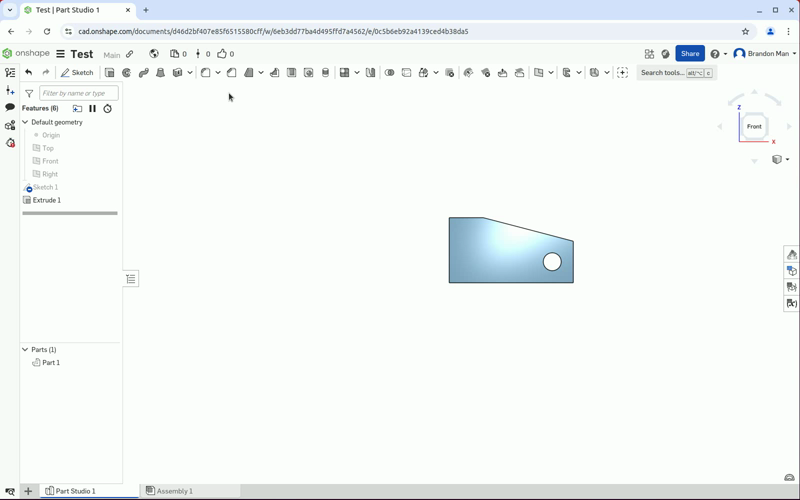
mouse_move(73, 352)
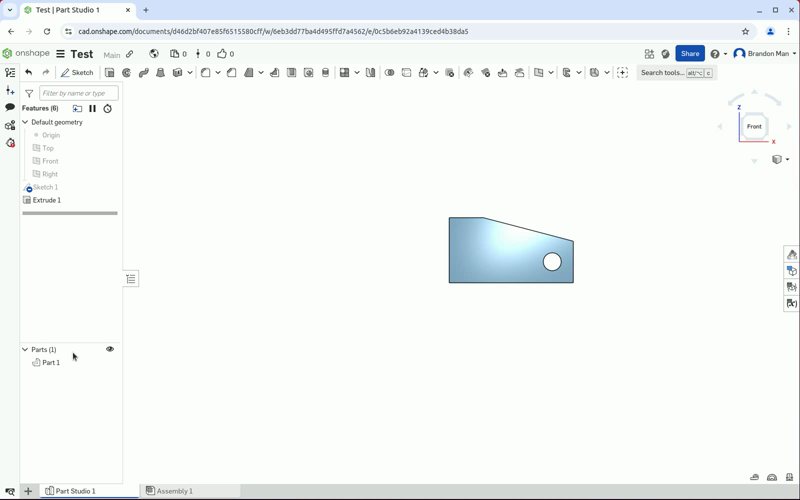
key(y)
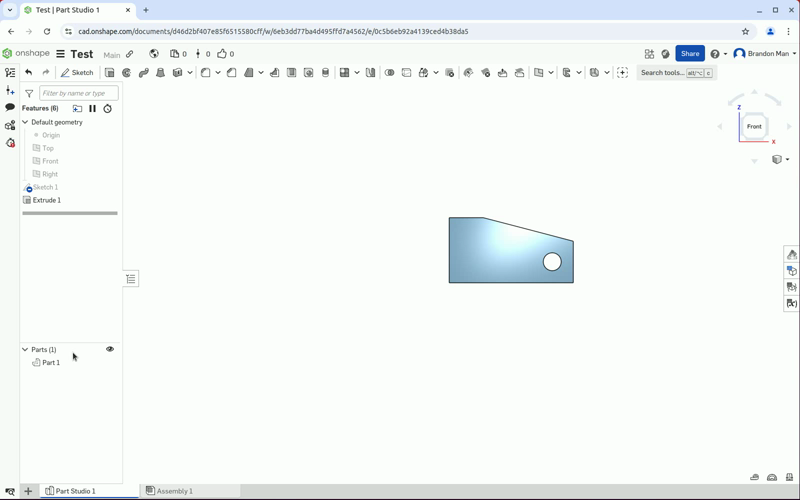
key(shift+p)
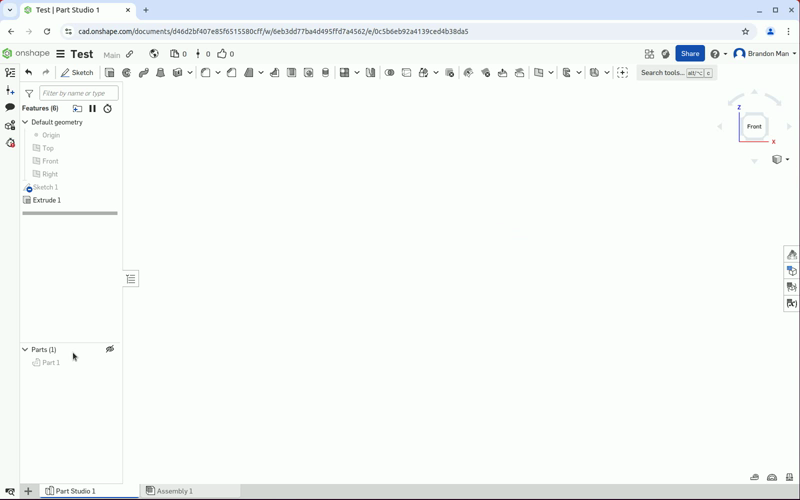
key(space)
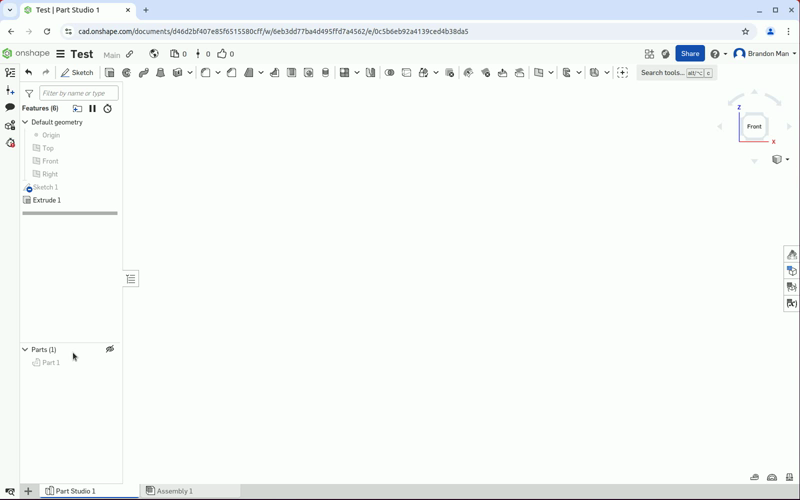
key_down(shift)
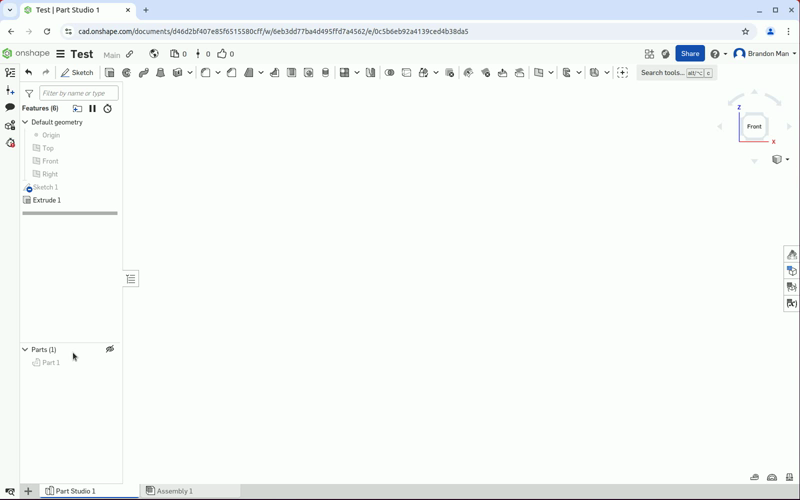
key(left)
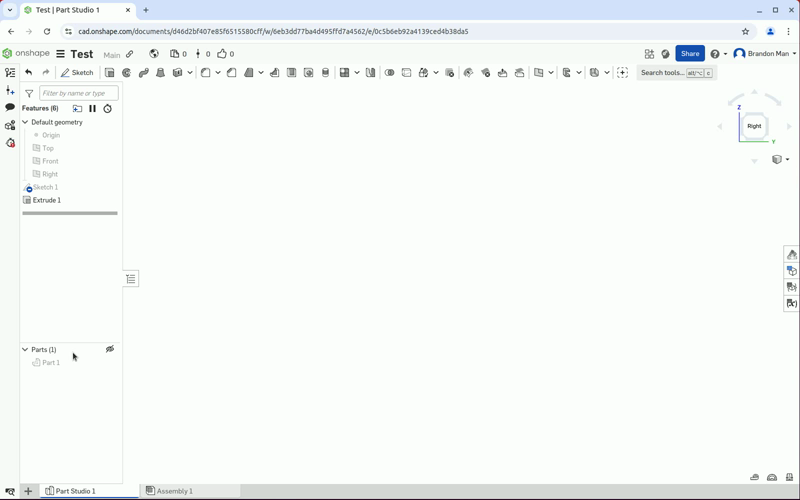
key_up(shift)
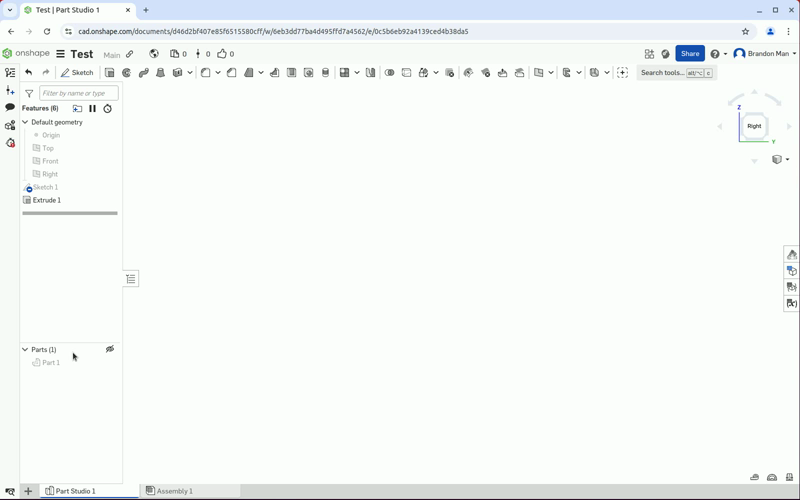
mouse_move(73, 352)
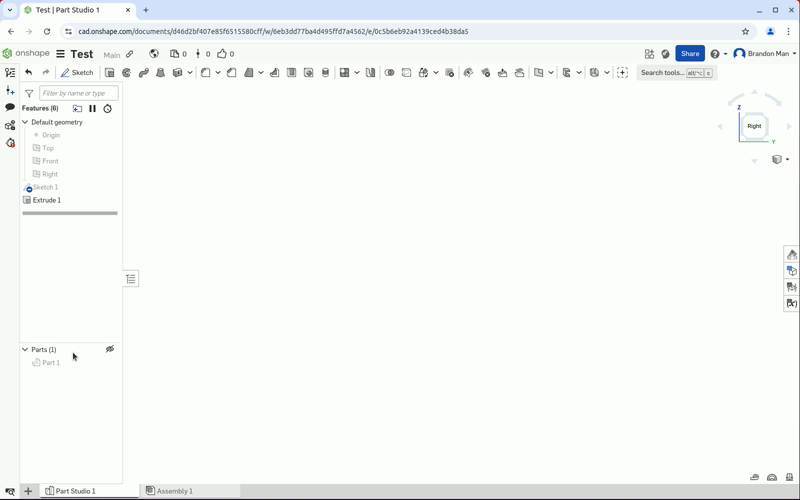
key(shift+y)
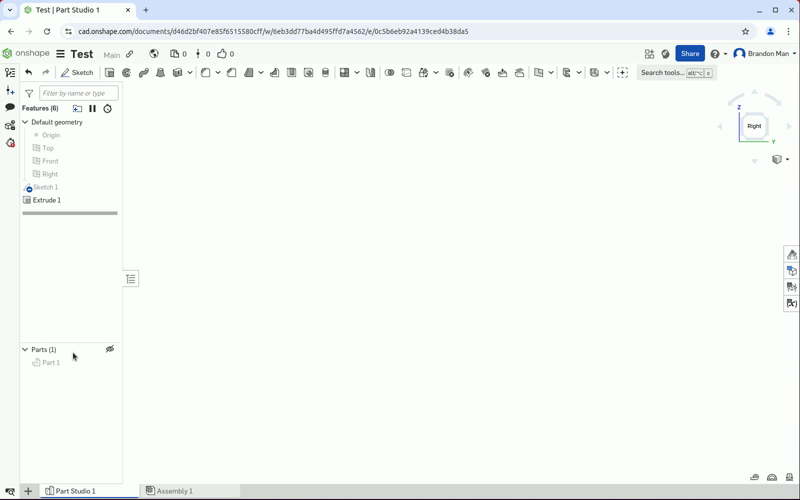
key(shift+s)
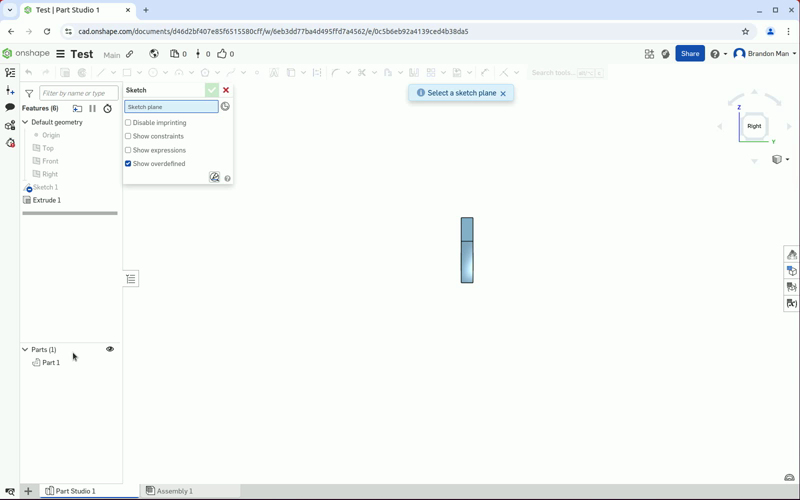
mouse_move(73, 176)
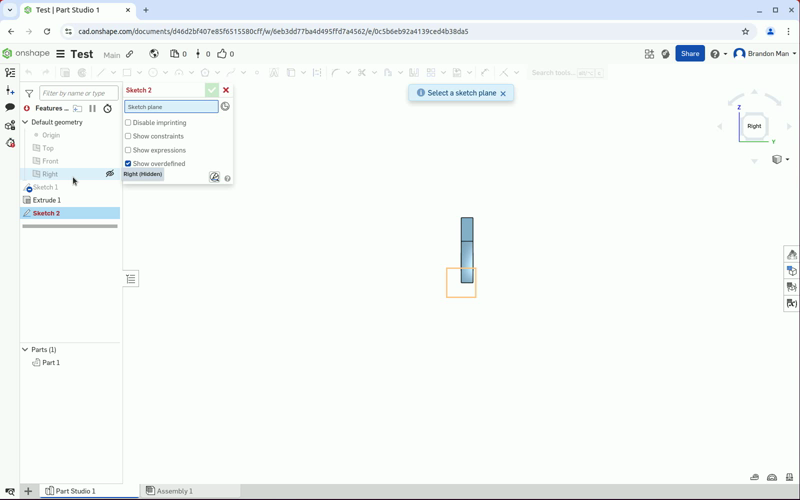
click(73, 176)
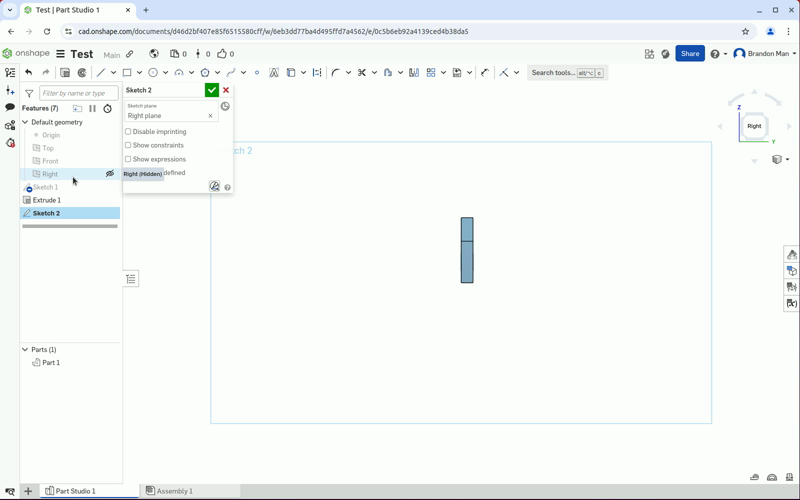
mouse_move(73, 352)
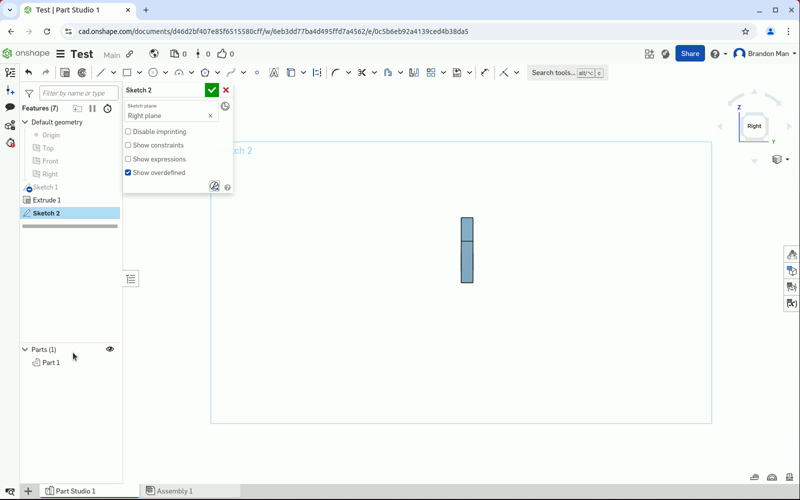
key(y)
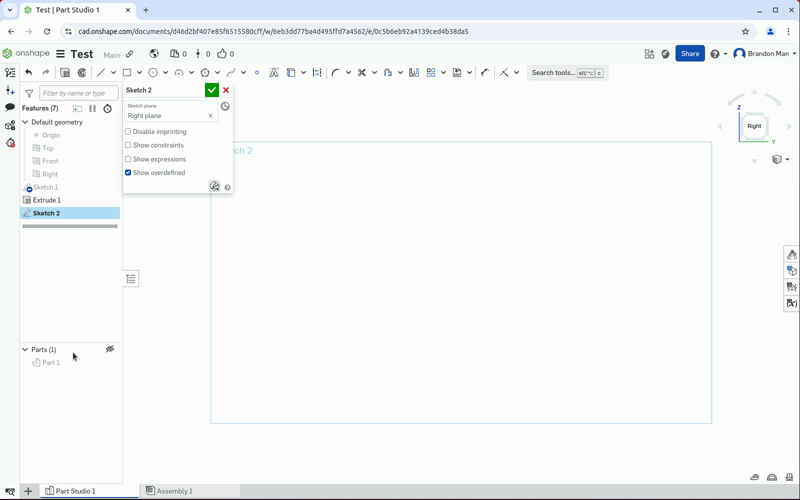
key(l)
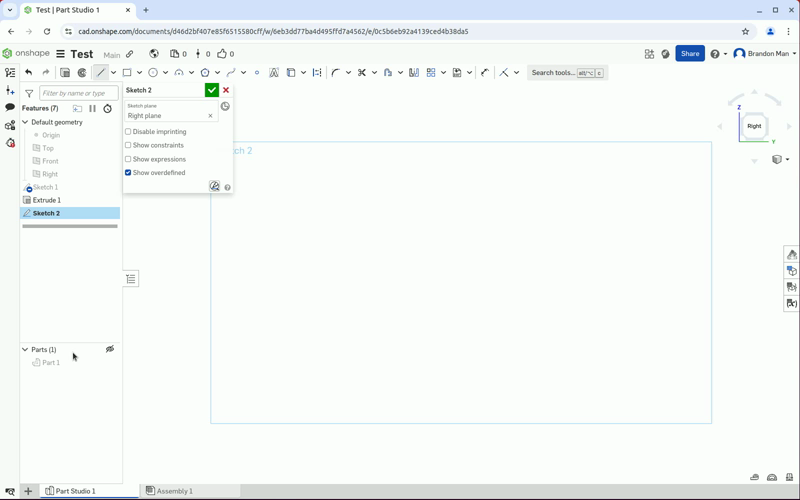
key_down(shift)
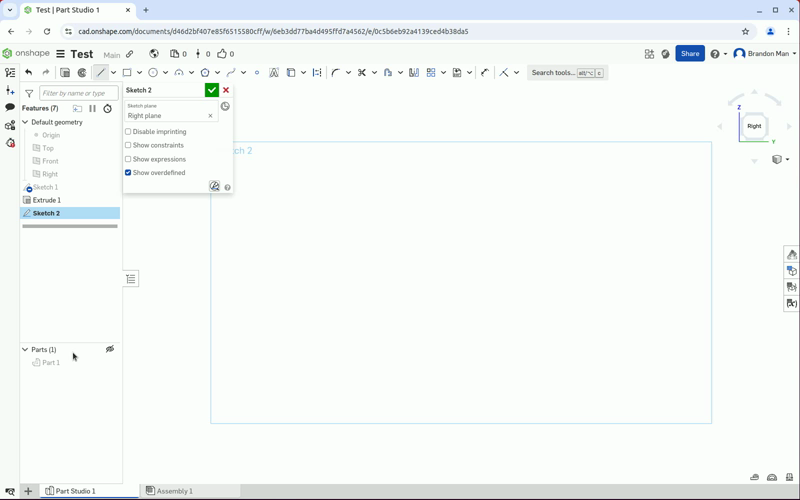
mouse_move(424, 282)
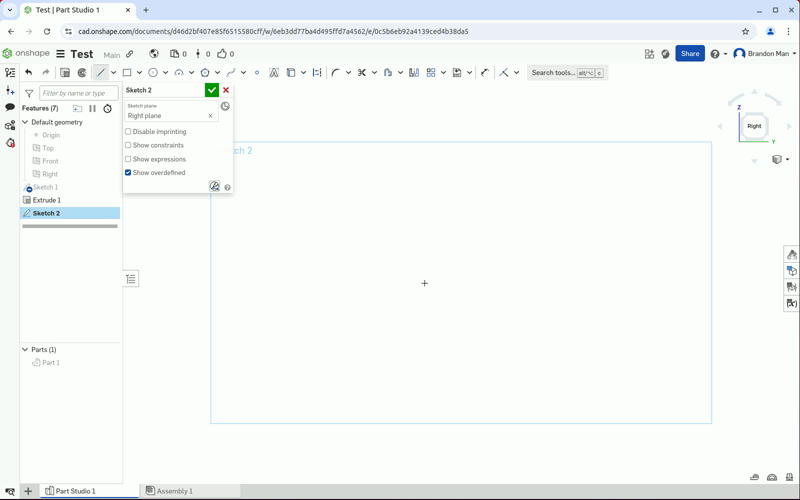
click(424, 282)
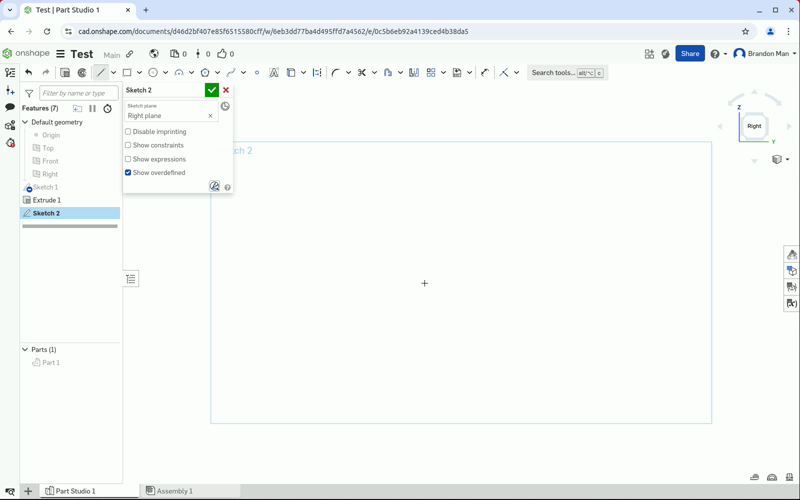
key_up(shift)
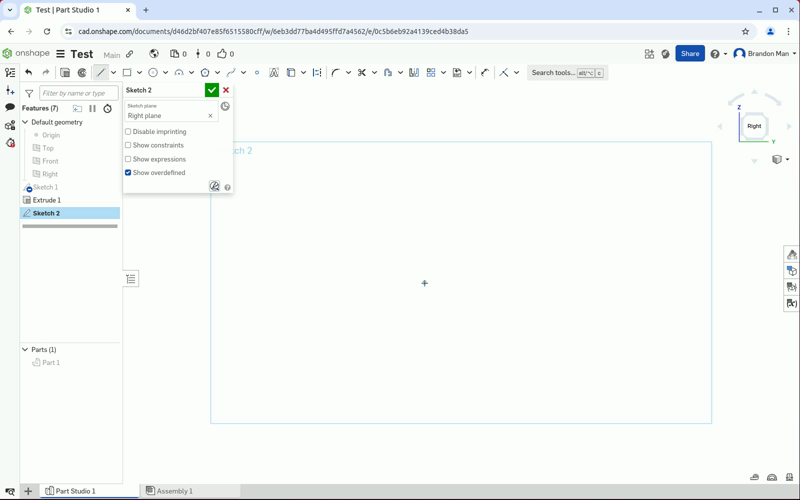
key_down(shift)
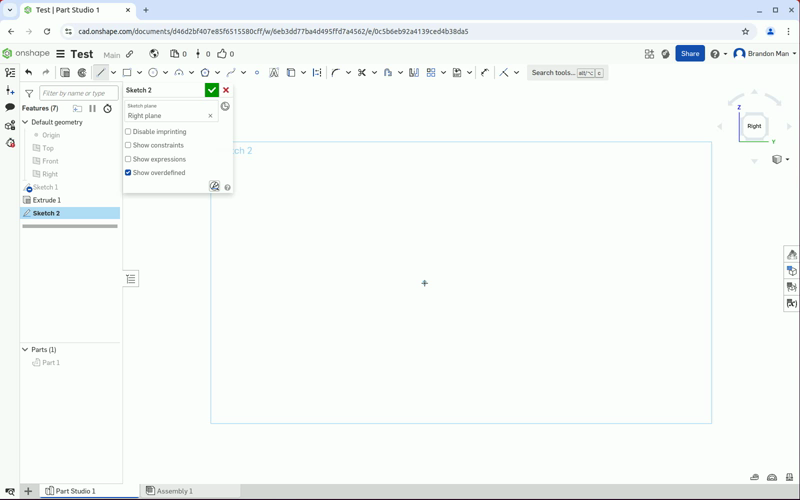
mouse_move(454, 282)
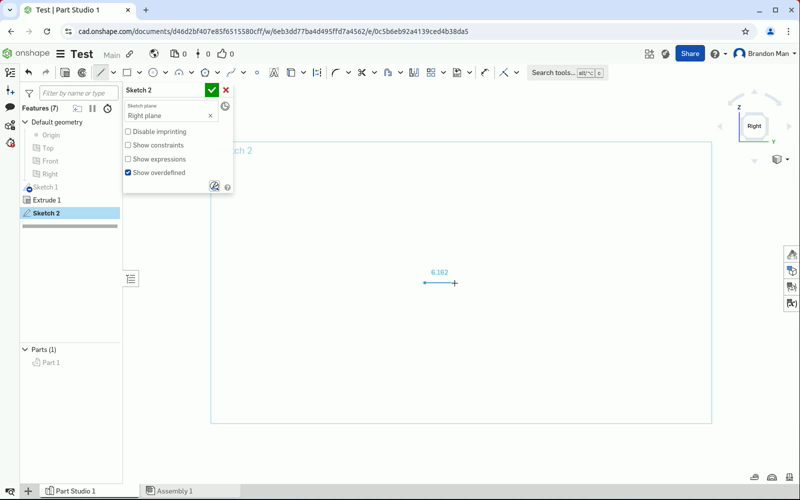
mouse_move(461, 282)
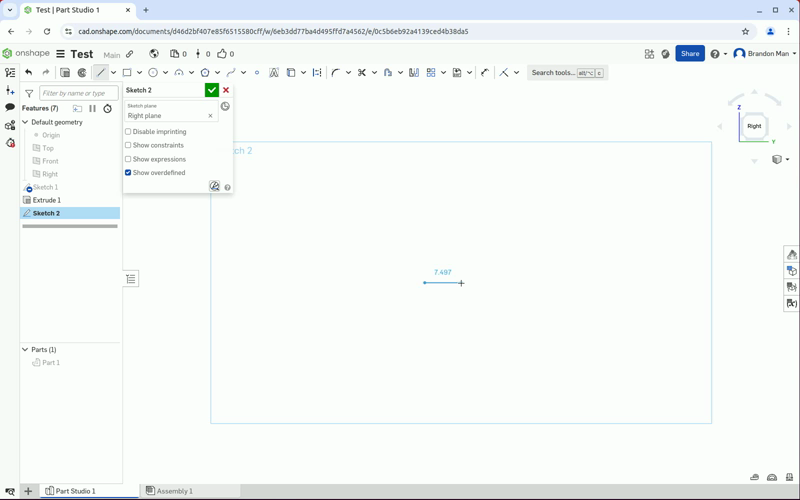
click(461, 282)
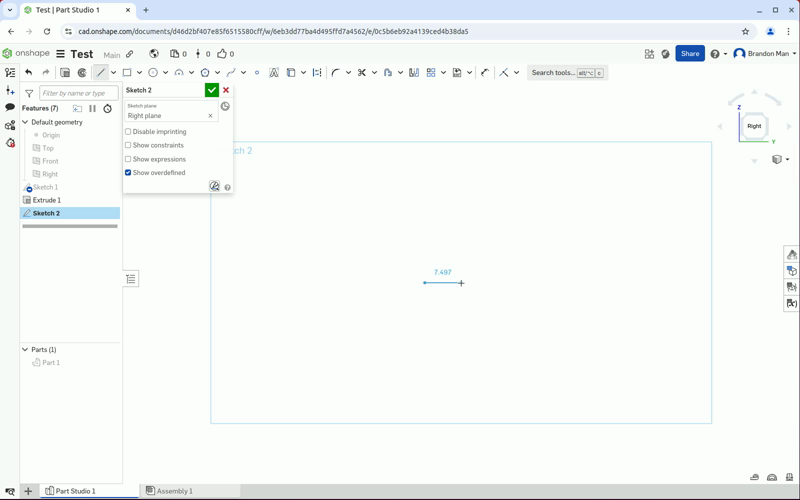
key_up(shift)
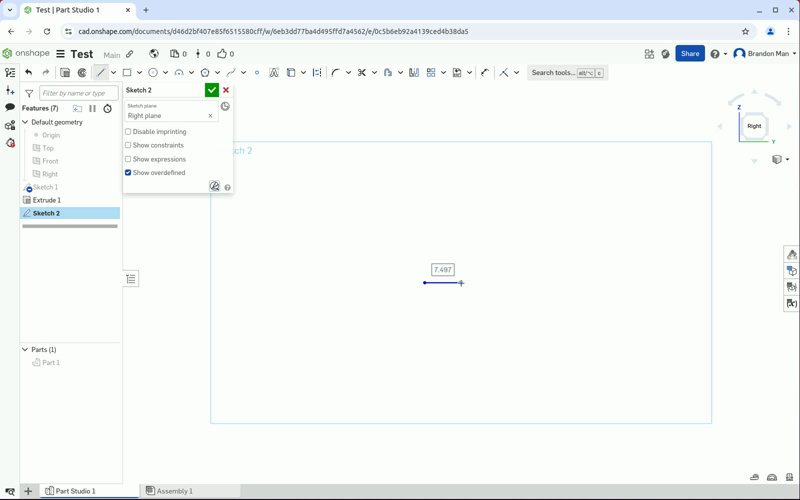
key_down(shift)
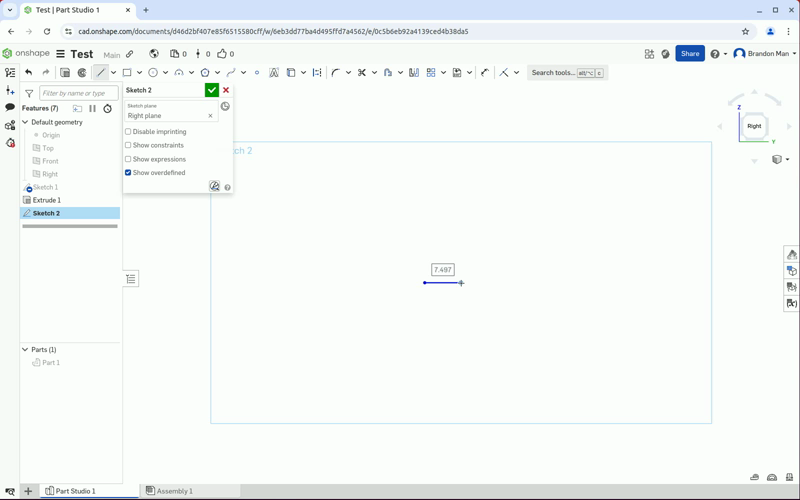
mouse_move(491, 282)
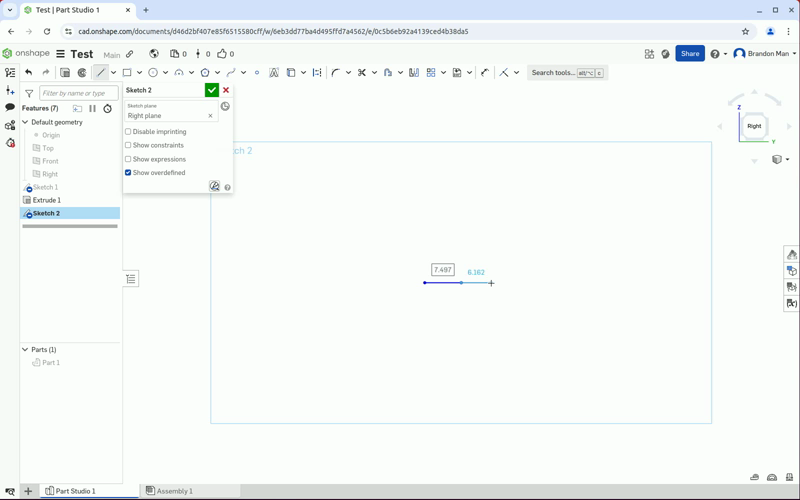
mouse_move(461, 227)
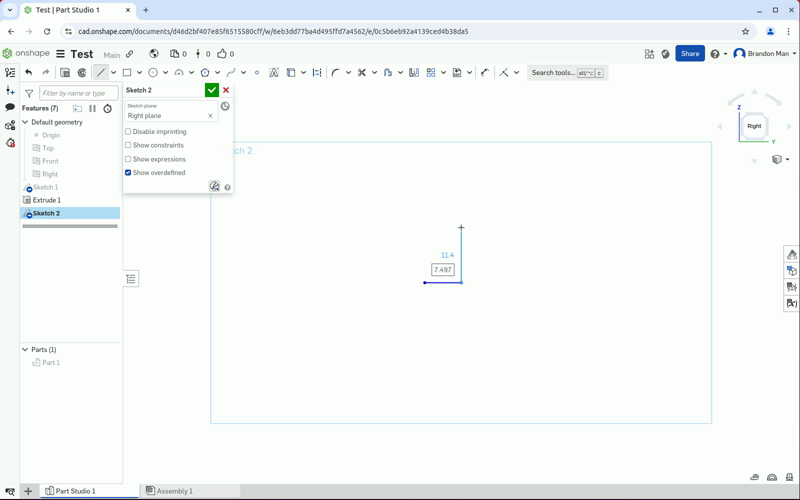
click(461, 227)
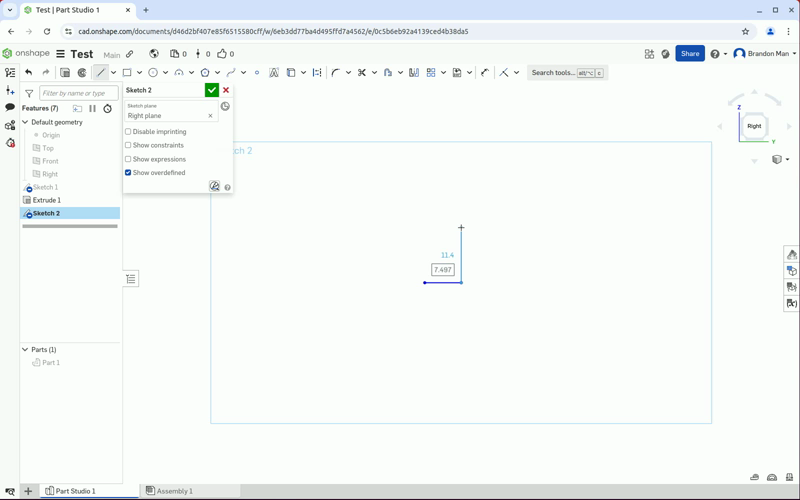
key_up(shift)
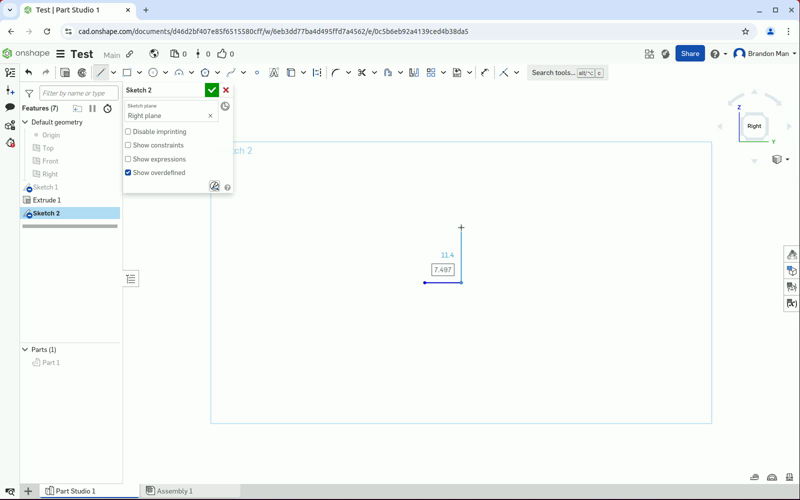
key_down(shift)
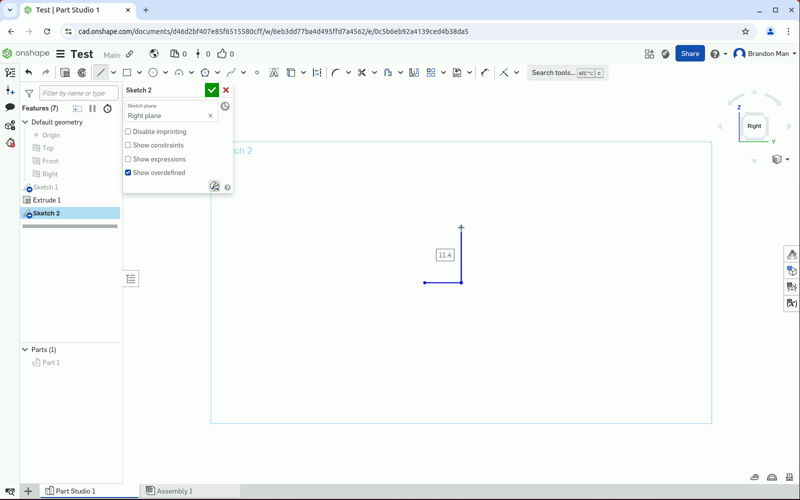
mouse_move(491, 227)
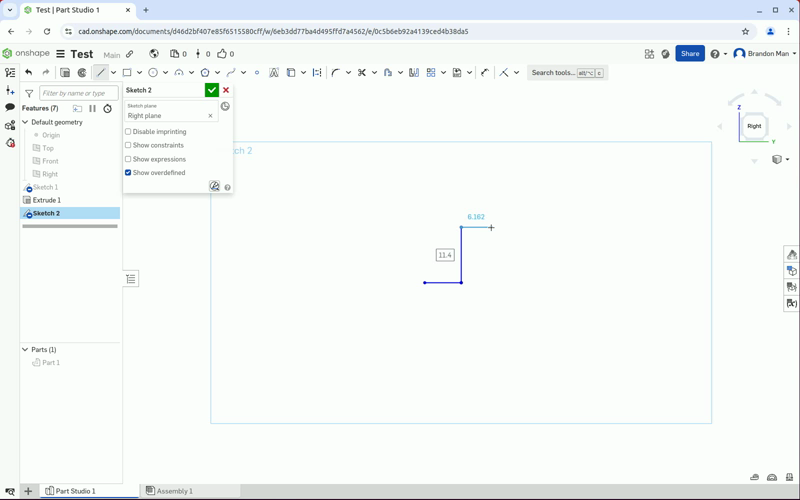
mouse_move(442, 227)
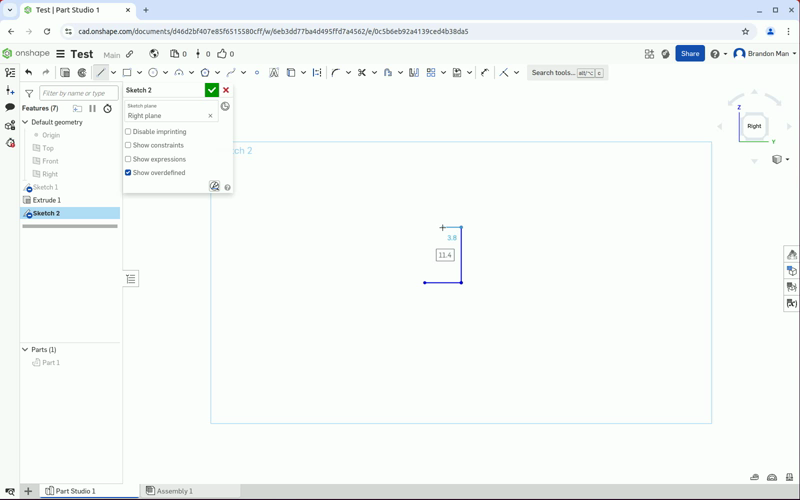
click(442, 227)
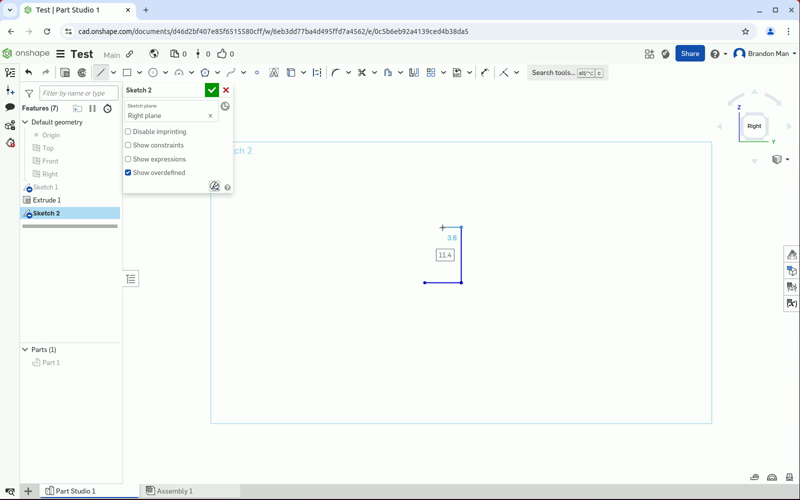
key_up(shift)
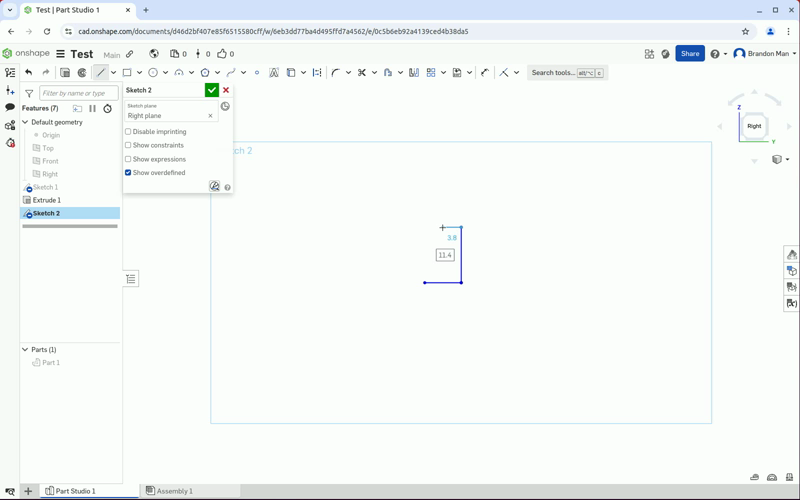
key_down(shift)
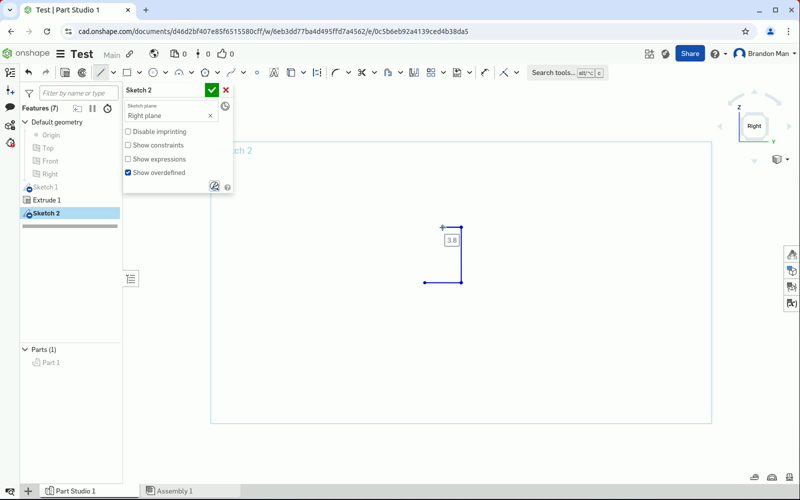
mouse_move(472, 227)
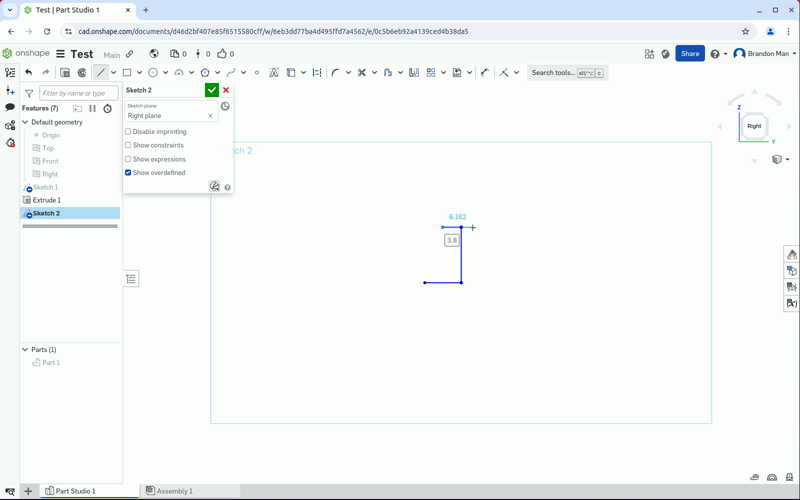
mouse_move(424, 258)
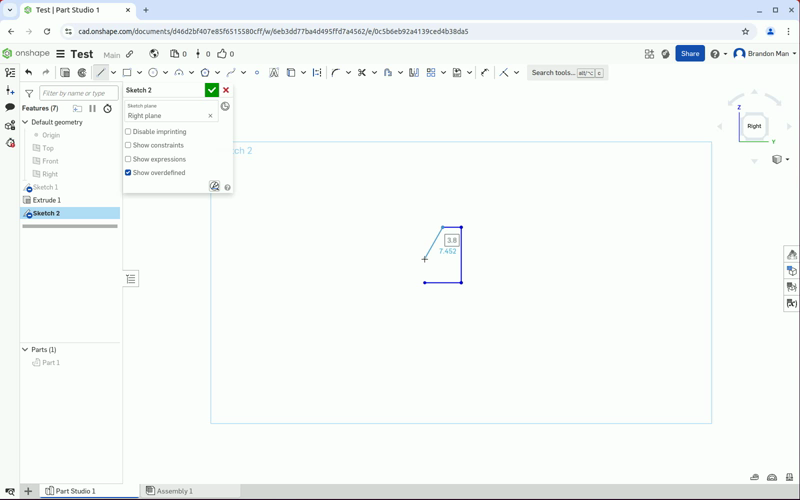
click(424, 258)
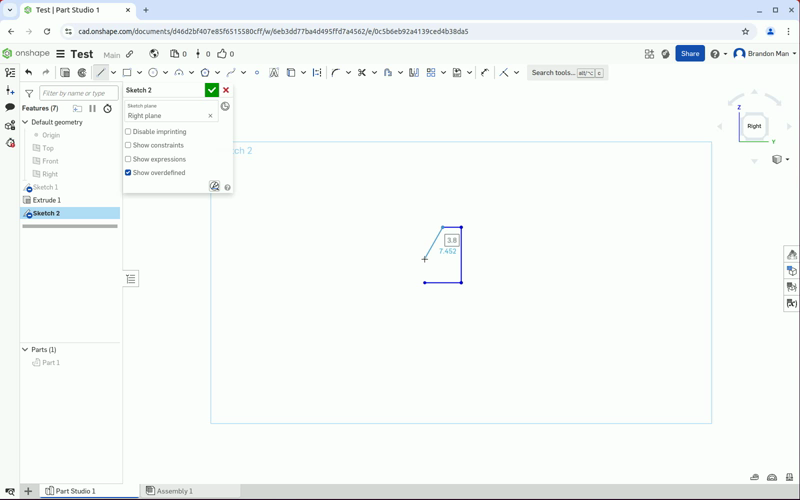
key_up(shift)
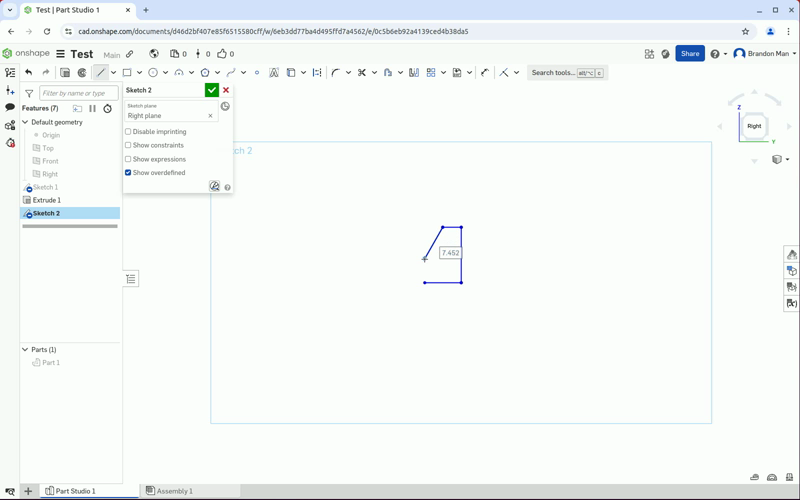
mouse_move(454, 258)
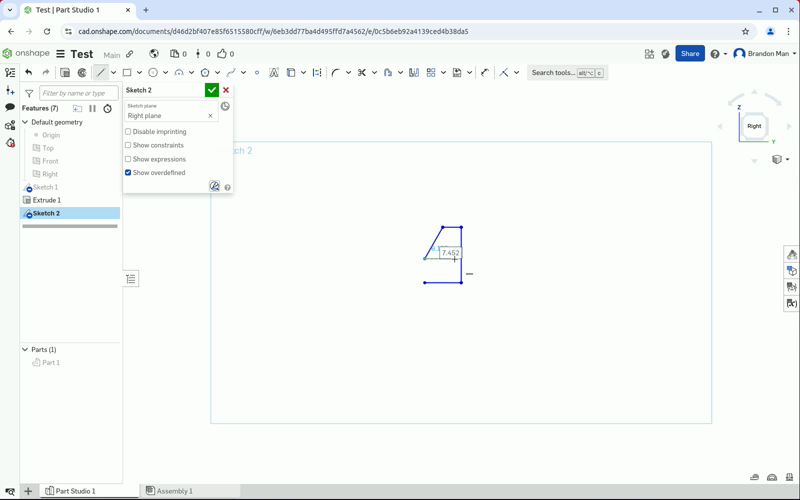
key_down(shift)
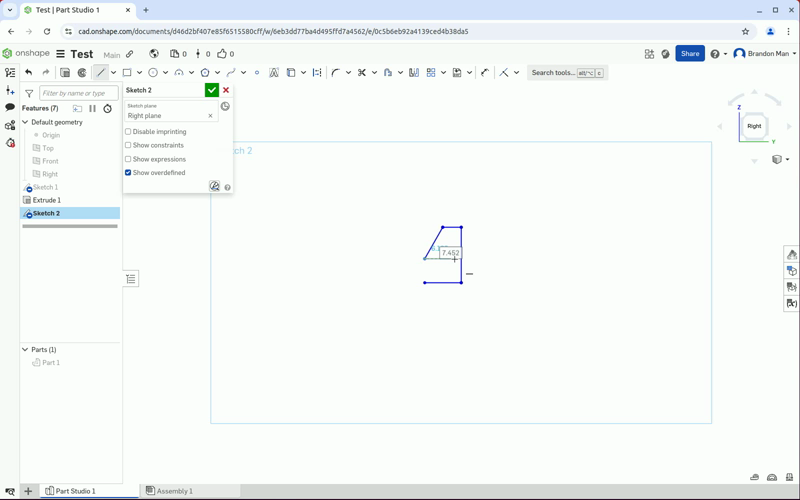
mouse_move(424, 282)
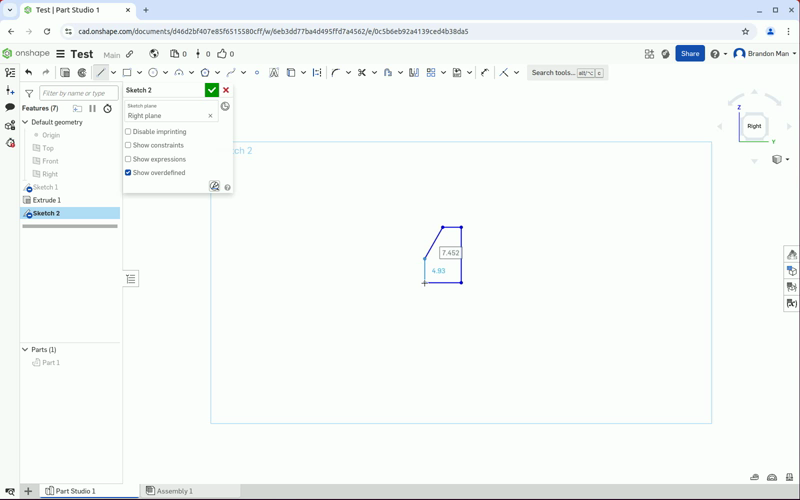
key_up(shift)
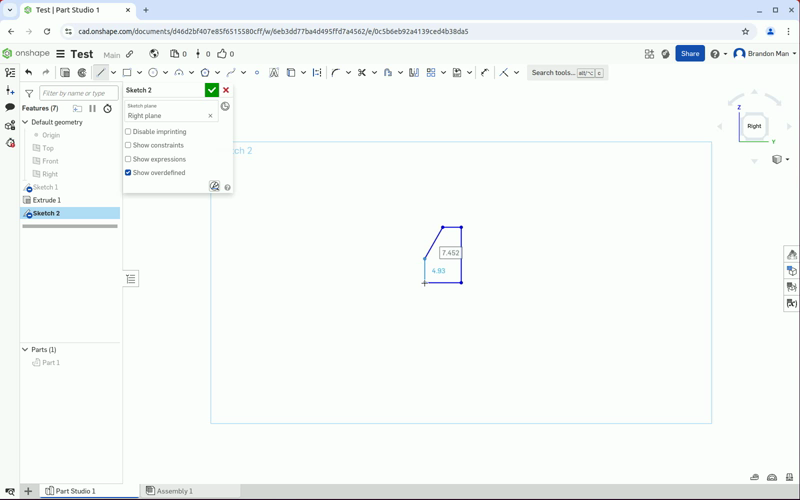
click(424, 282)
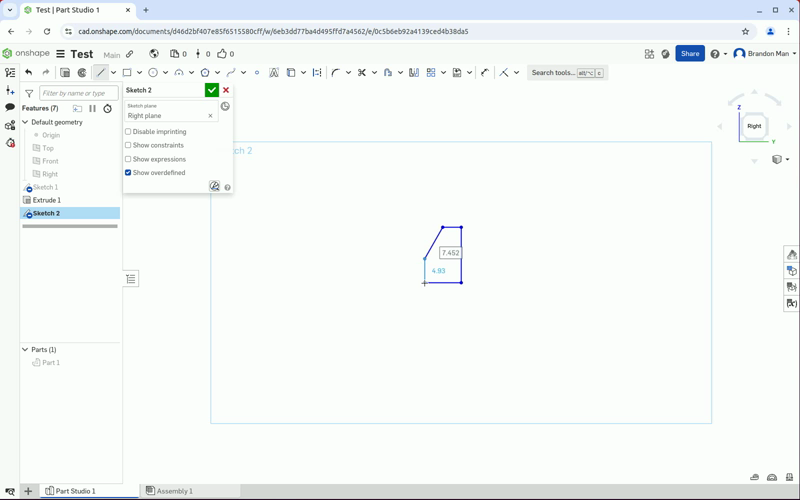
key(esc)
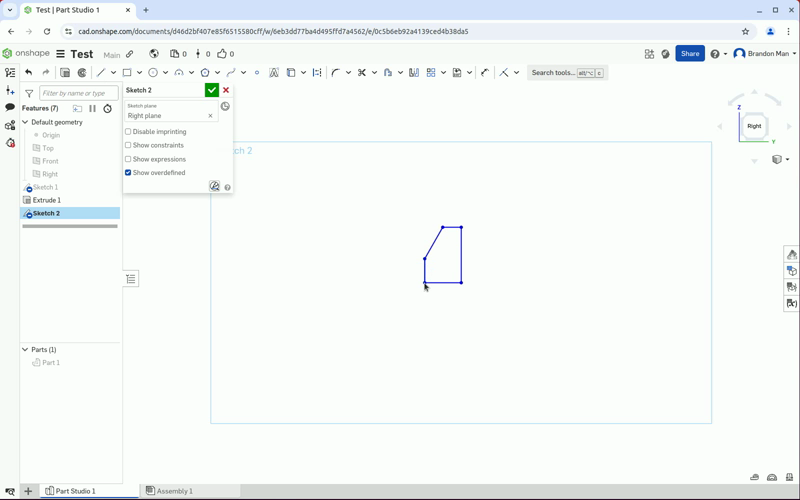
mouse_move(427, 273)
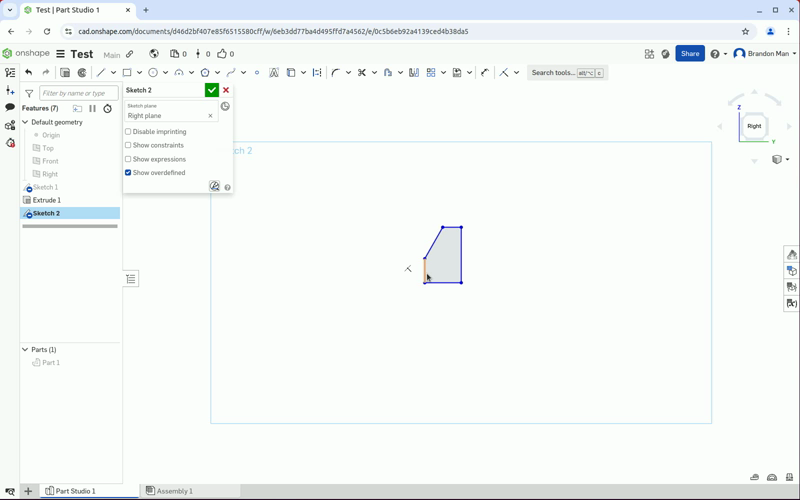
scroll(6)
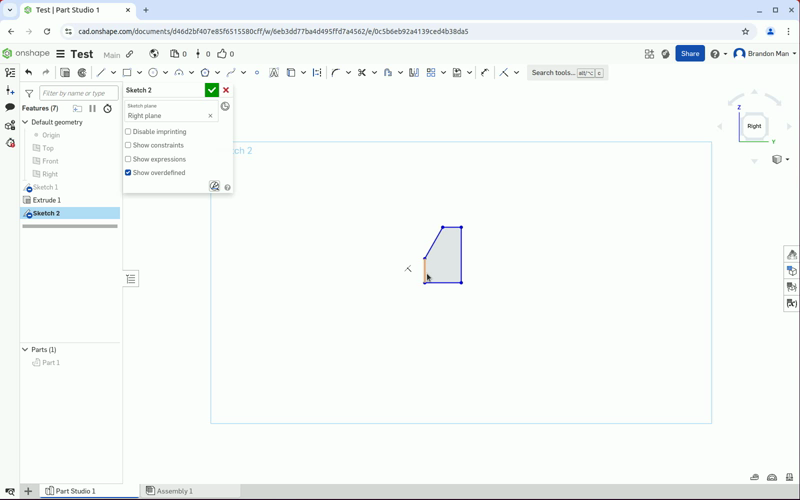
scroll(6)
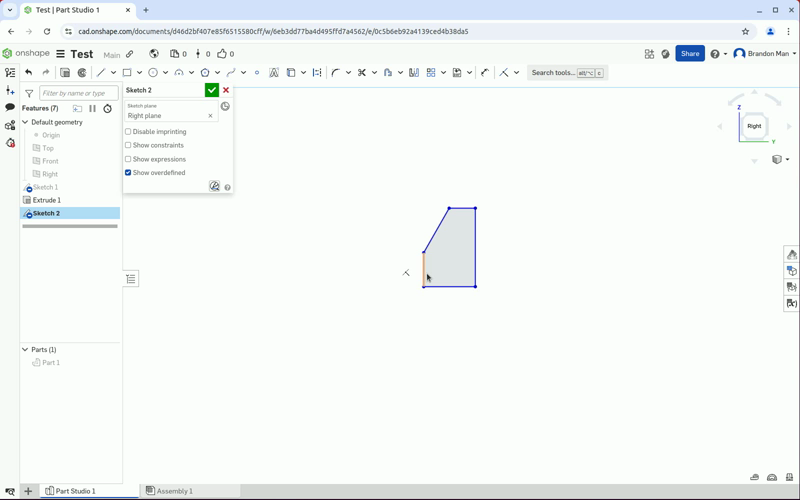
scroll(6)
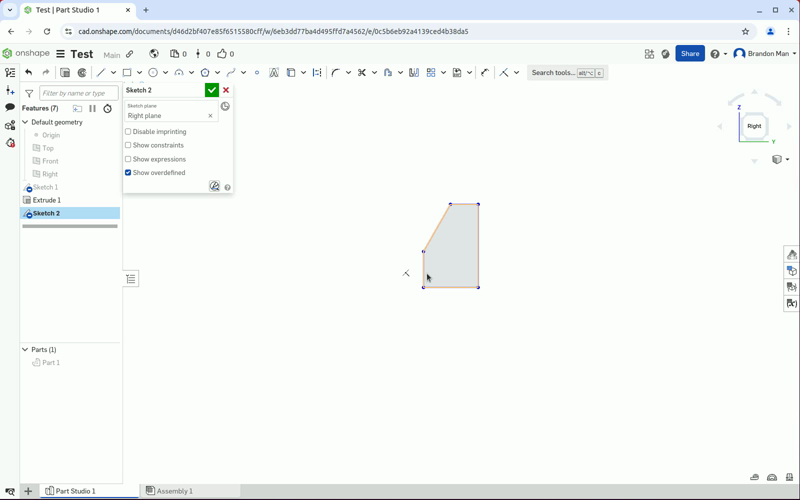
scroll(6)
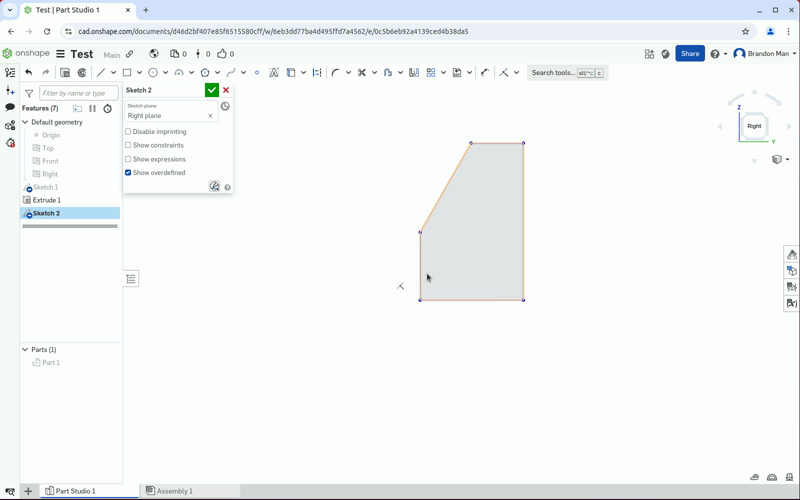
scroll(6)
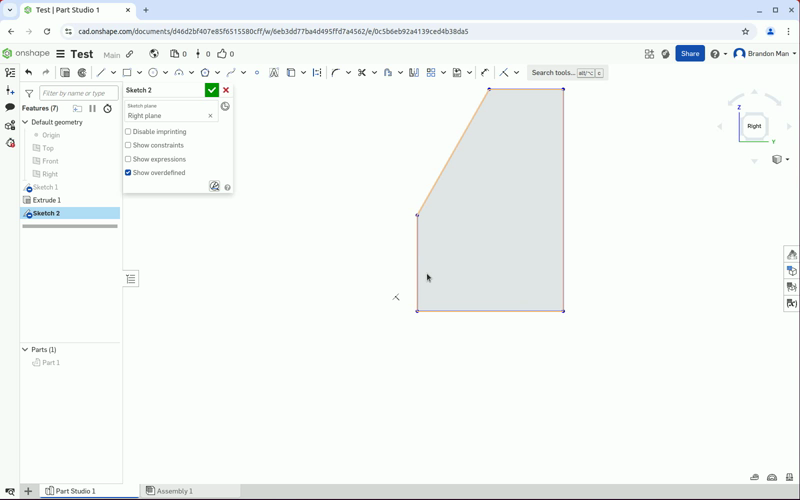
scroll(6)
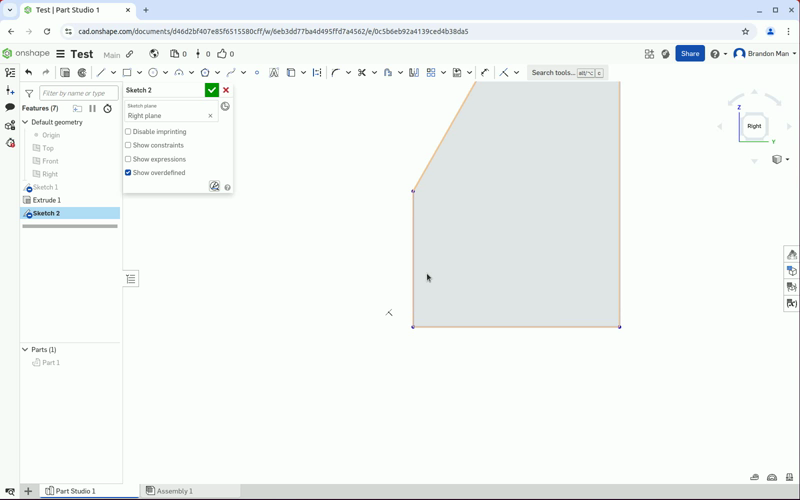
scroll(6)
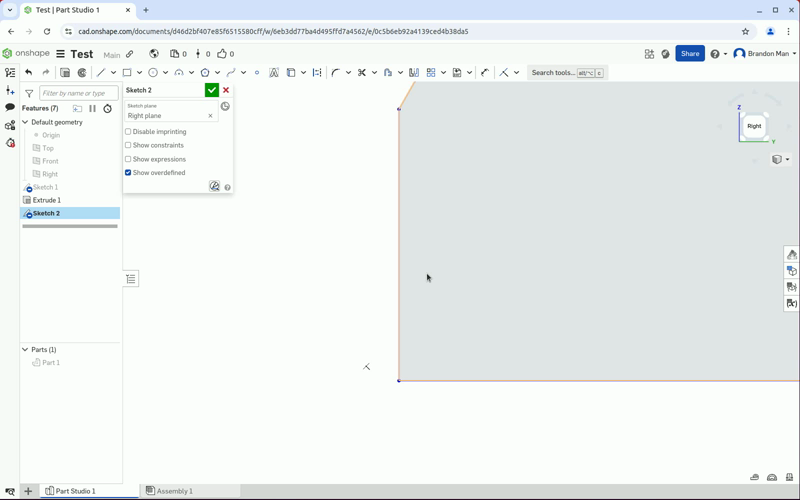
click(427, 273)
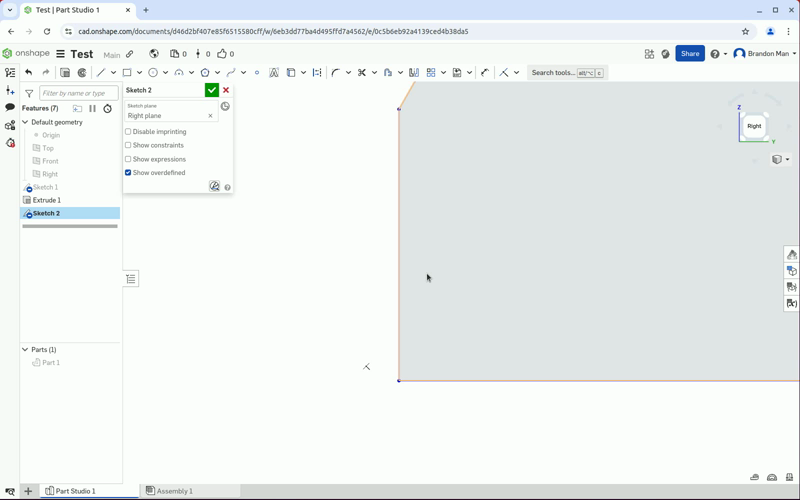
scroll(-6)
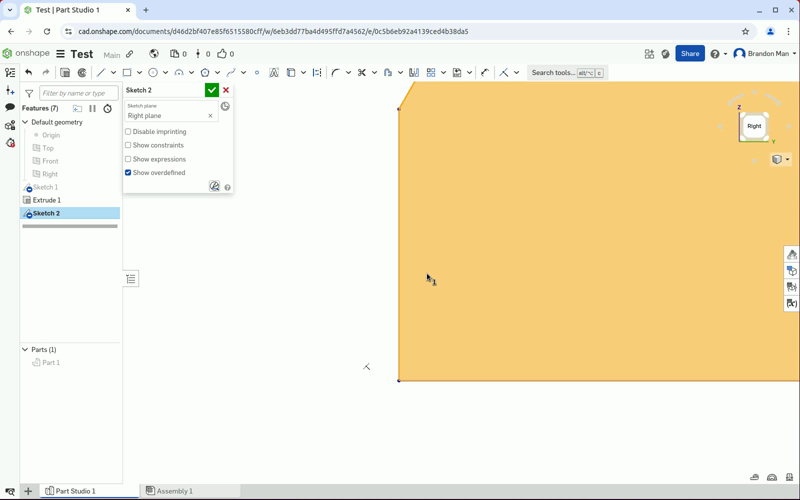
scroll(-6)
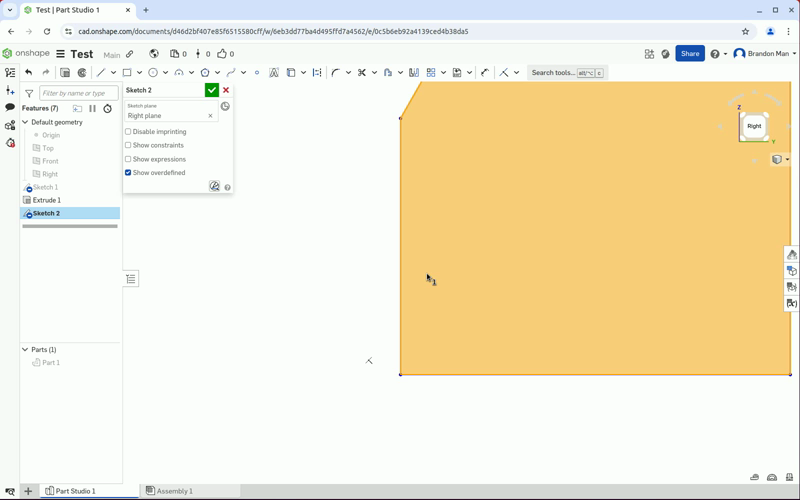
scroll(-6)
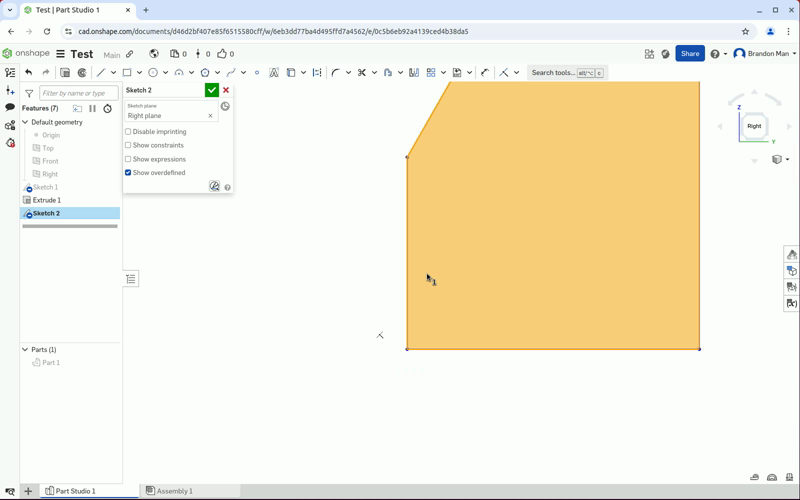
scroll(-6)
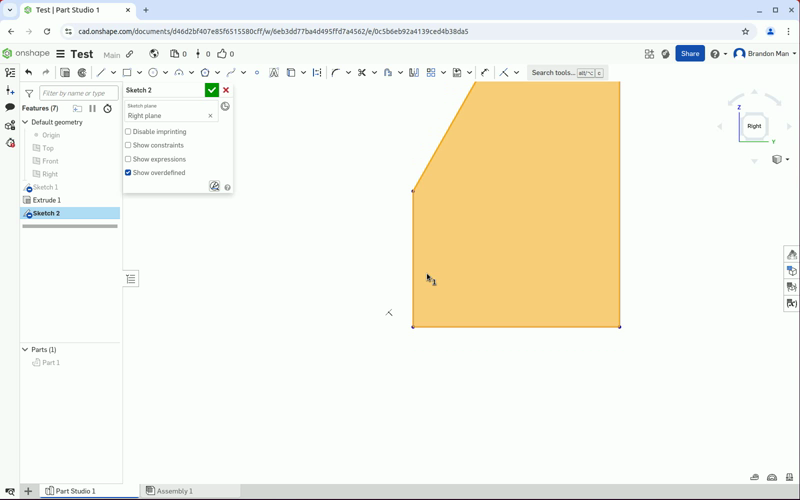
scroll(-6)
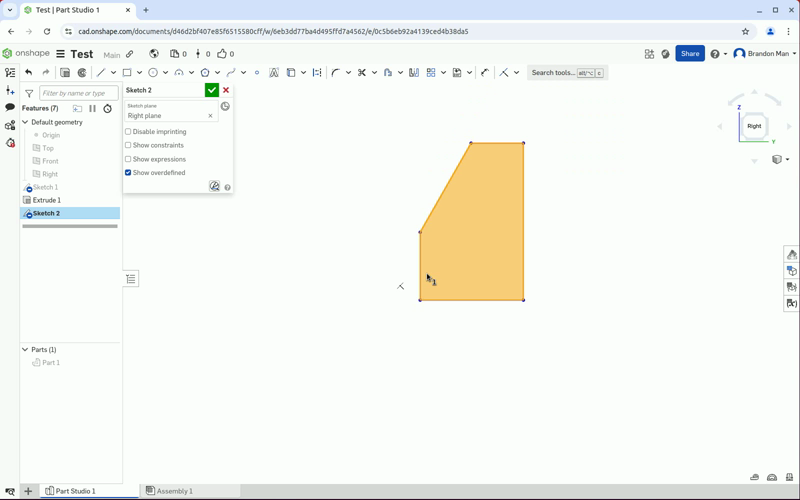
scroll(-6)
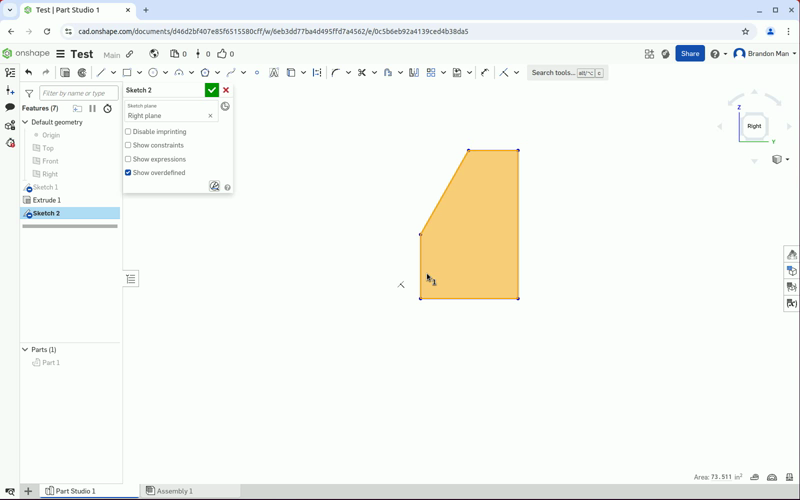
scroll(-6)
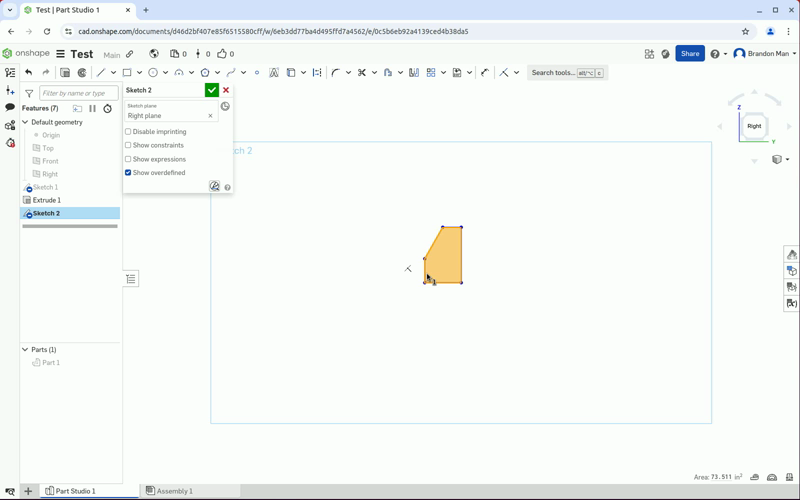
mouse_move(73, 352)
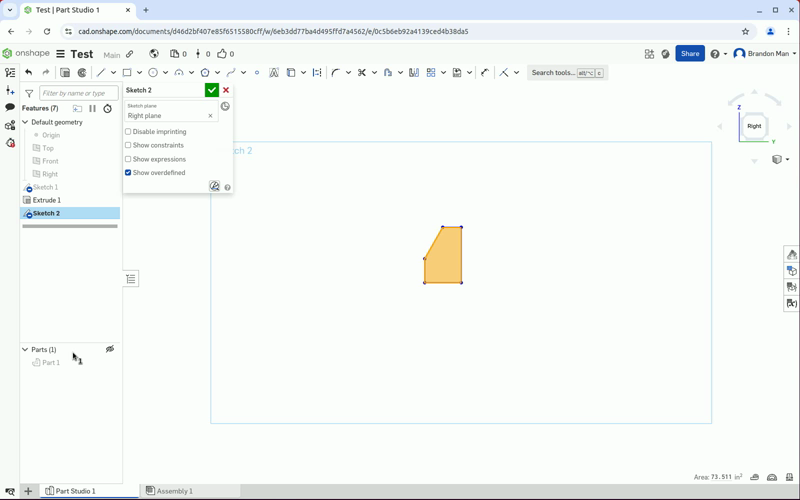
key(shift+y)
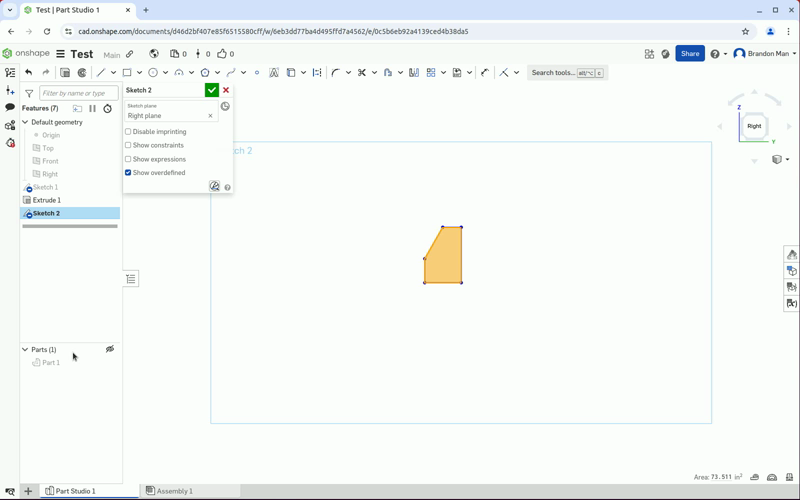
key(shift+e)
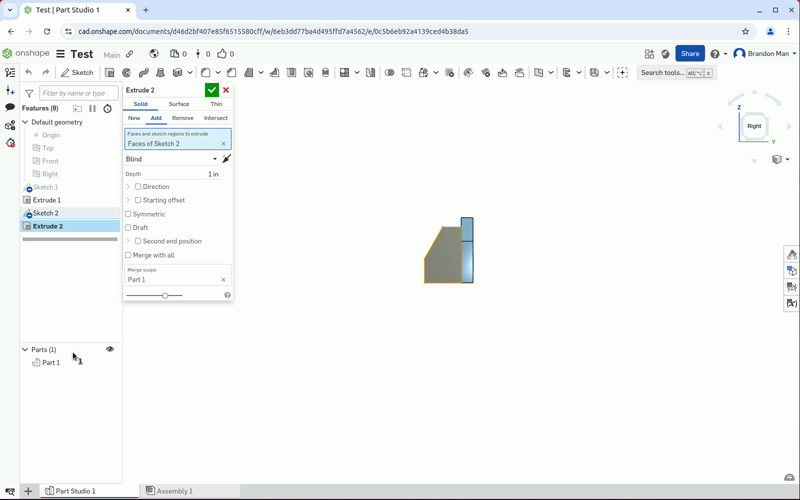
mouse_move(143, 106)
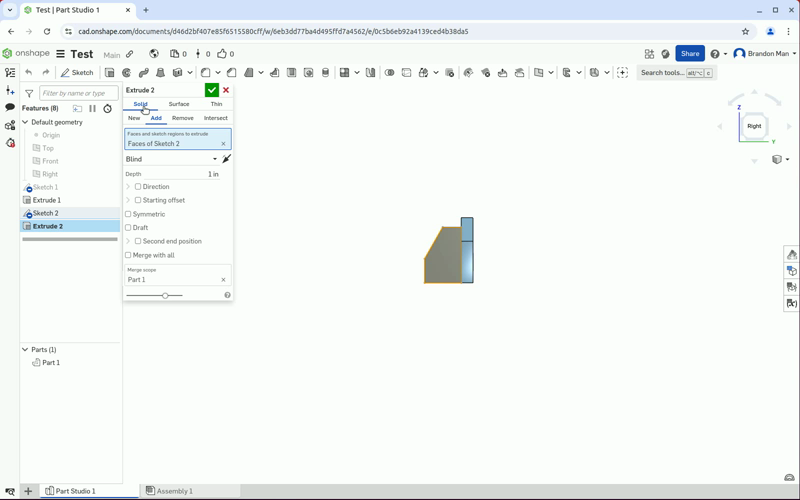
click(143, 106)
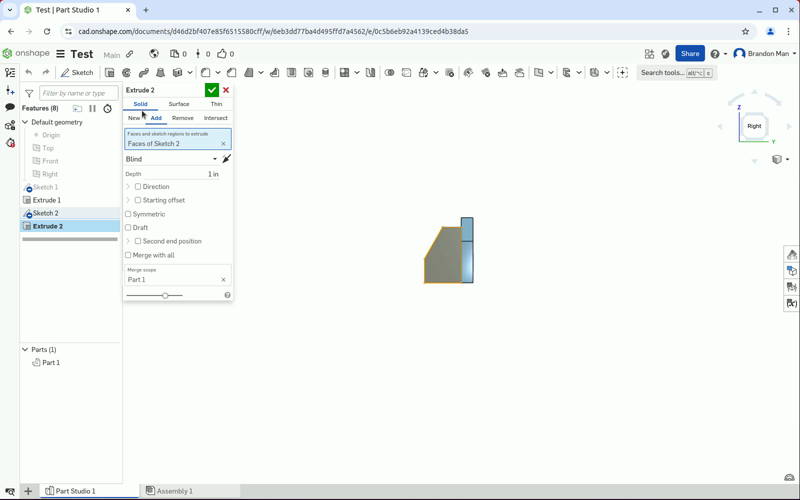
mouse_move(137, 120)
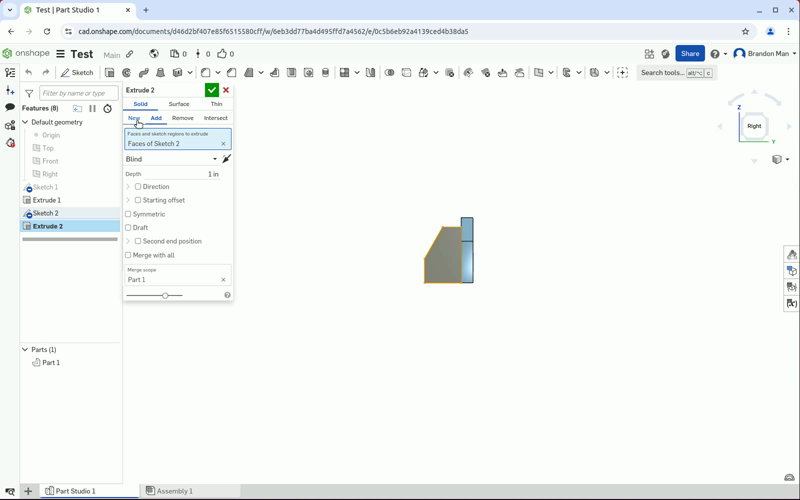
click(137, 120)
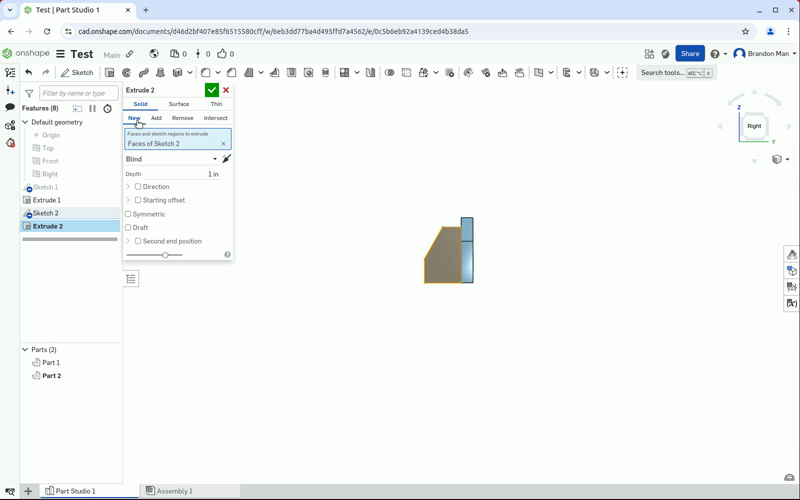
key(tab, 4)
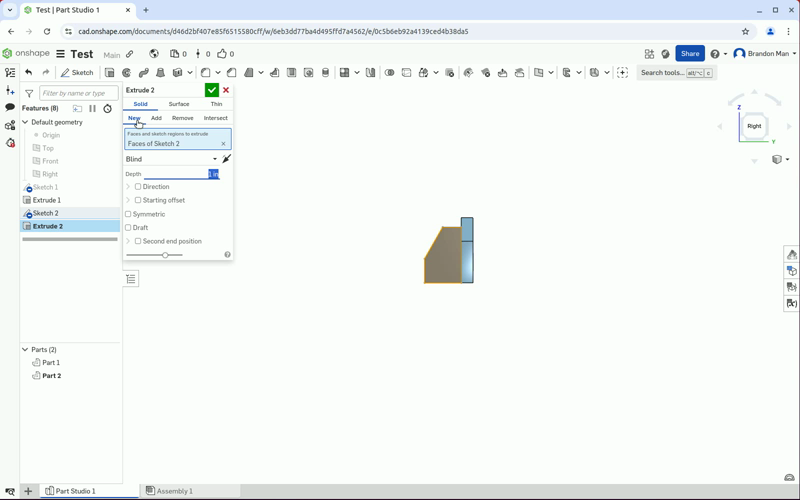
text(-2.407)
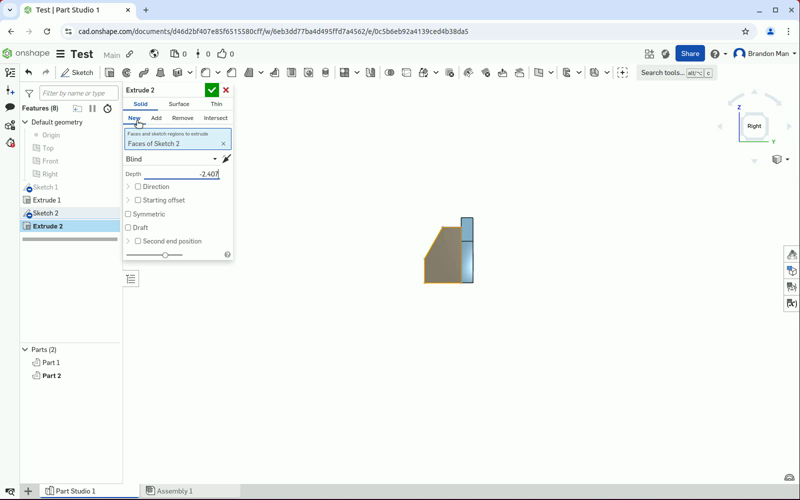
key(enter)
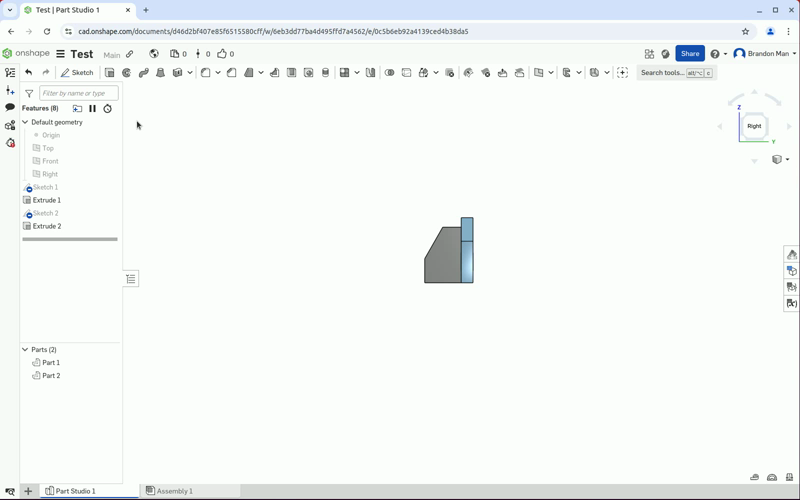
key(shift+h)
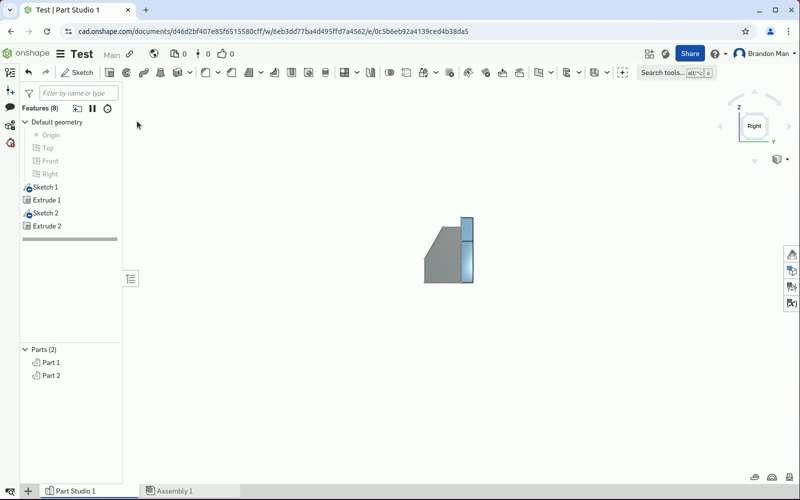
key(shift+h)
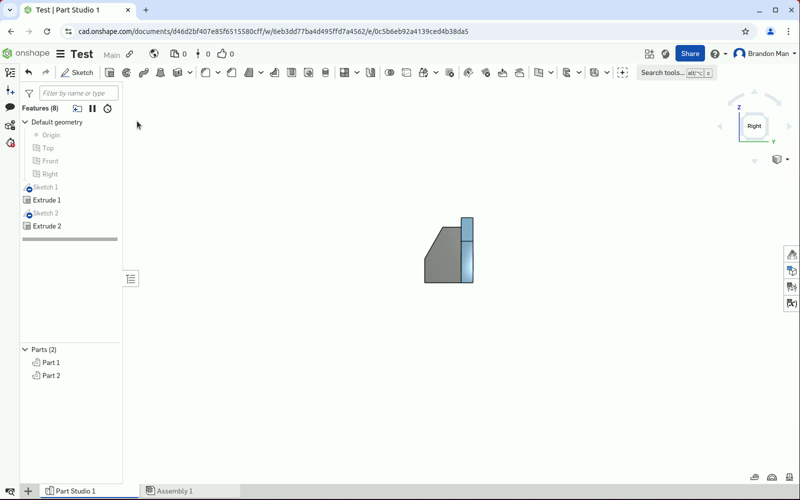
mouse_move(73, 189)
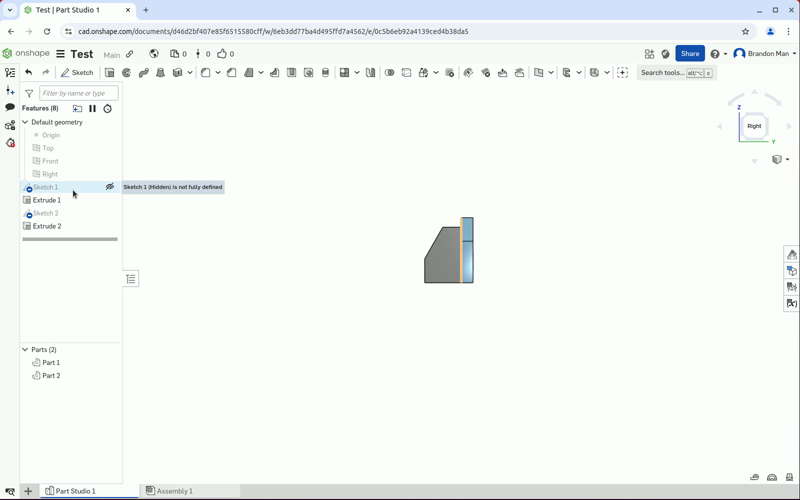
click(73, 189)
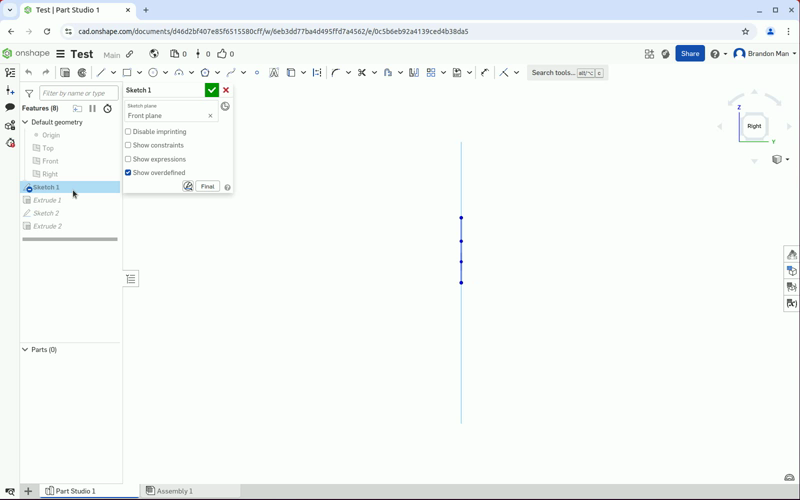
mouse_move(229, 92)
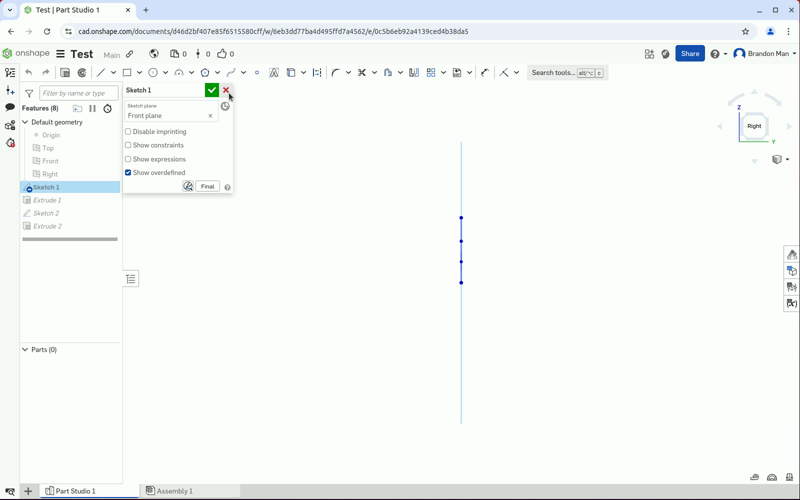
click(229, 92)
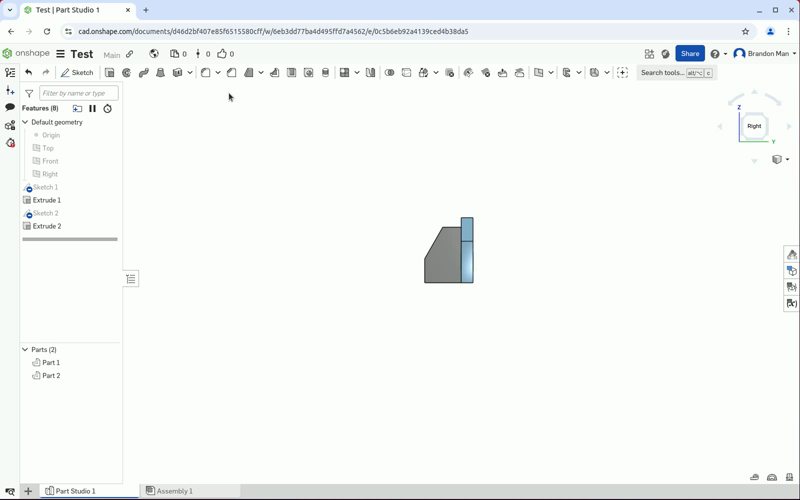
mouse_move(73, 352)
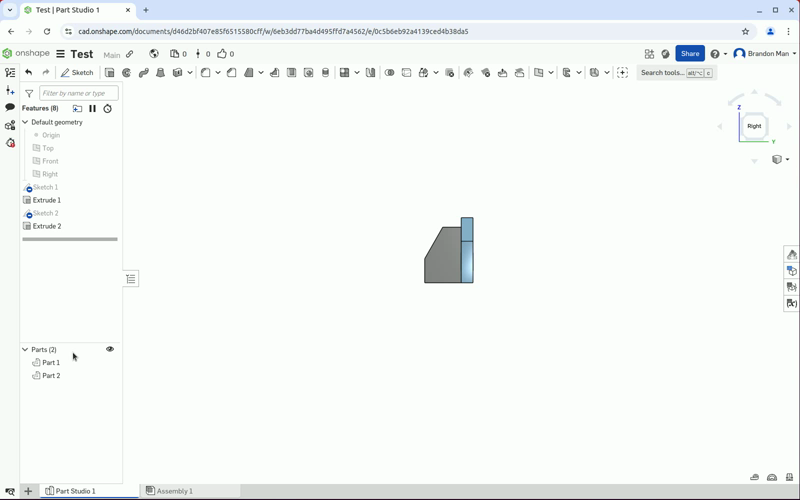
key(y)
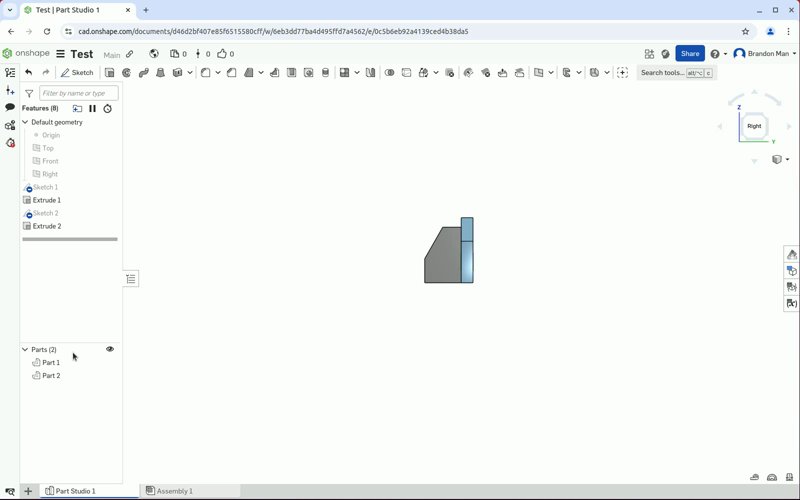
key(shift+p)
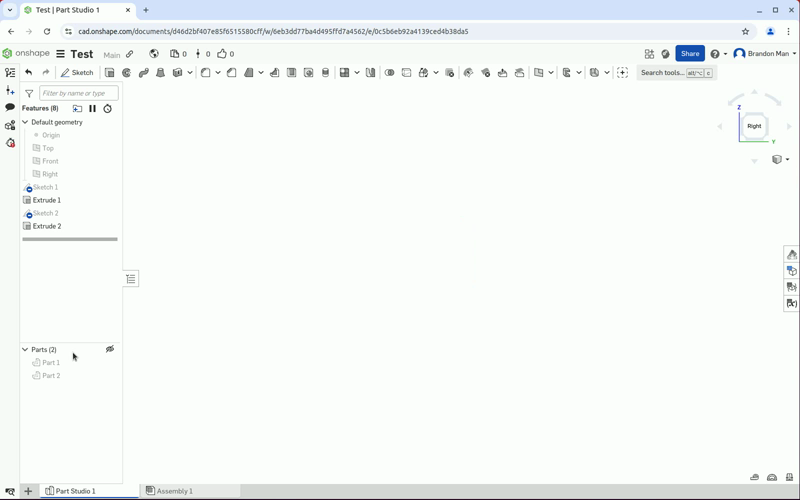
key(space)
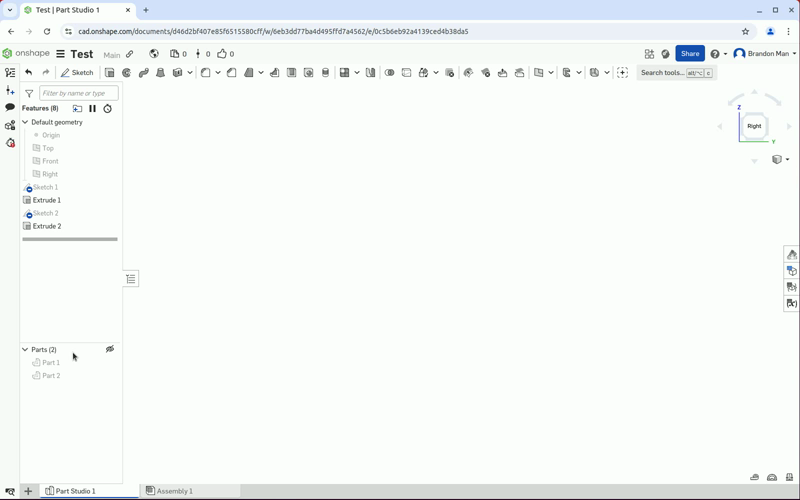
key_down(shift)
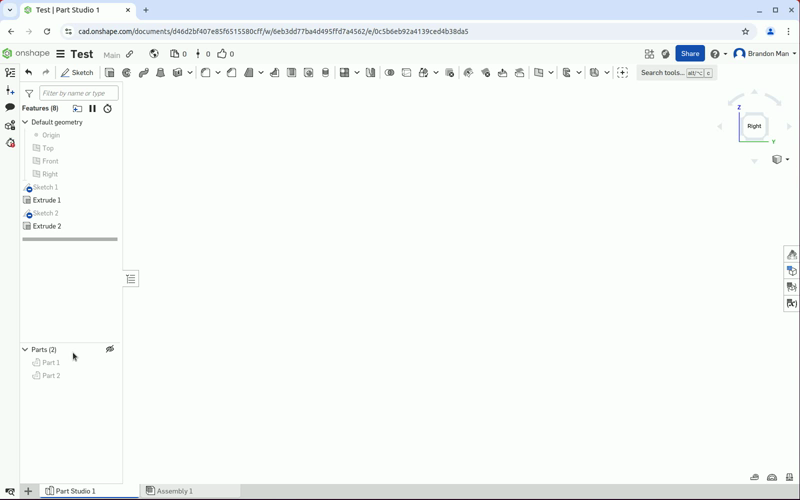
key(right)
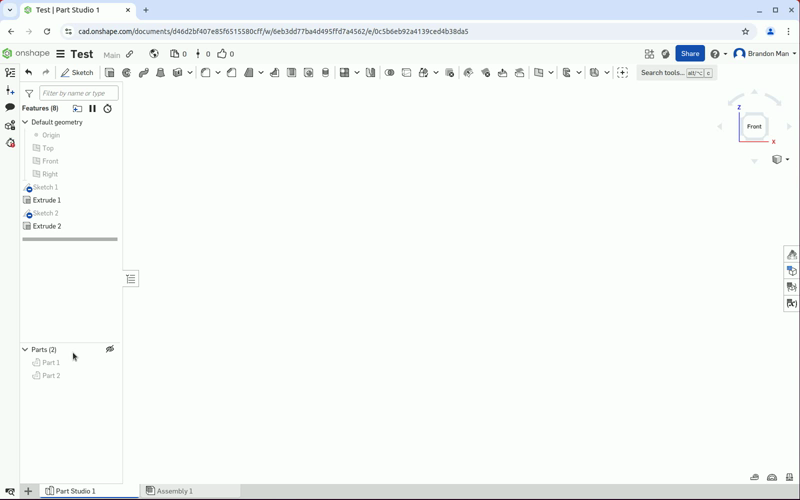
key_up(shift)
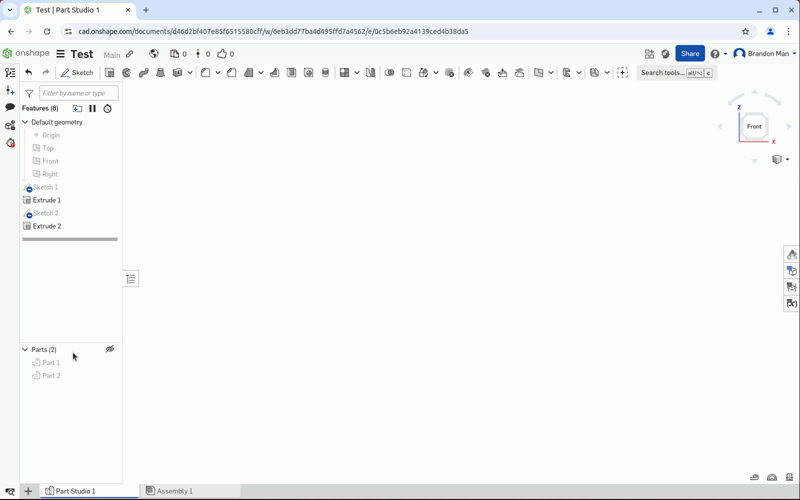
key(space)
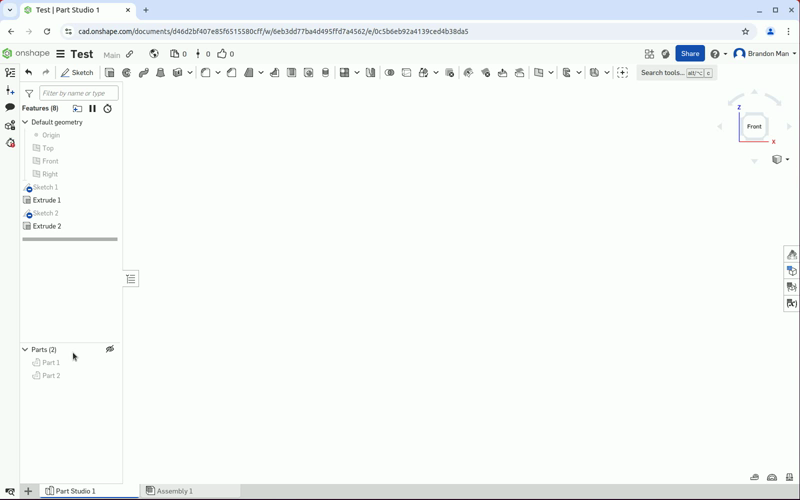
key_down(shift)
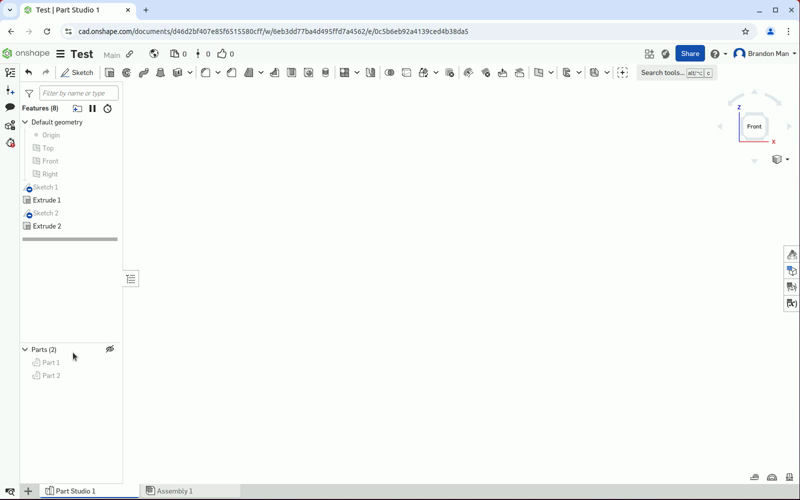
key(down)
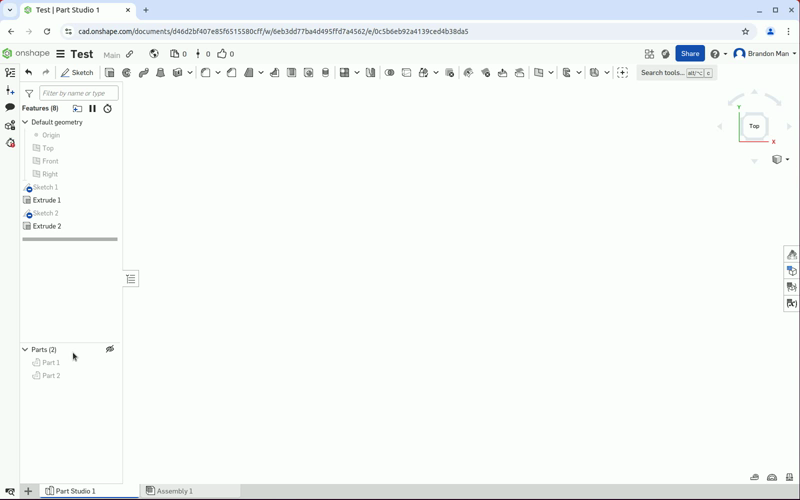
key_up(shift)
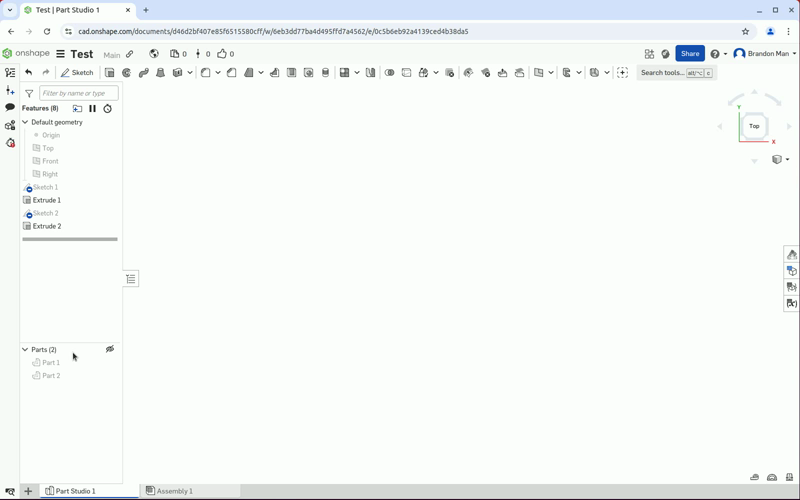
mouse_move(73, 352)
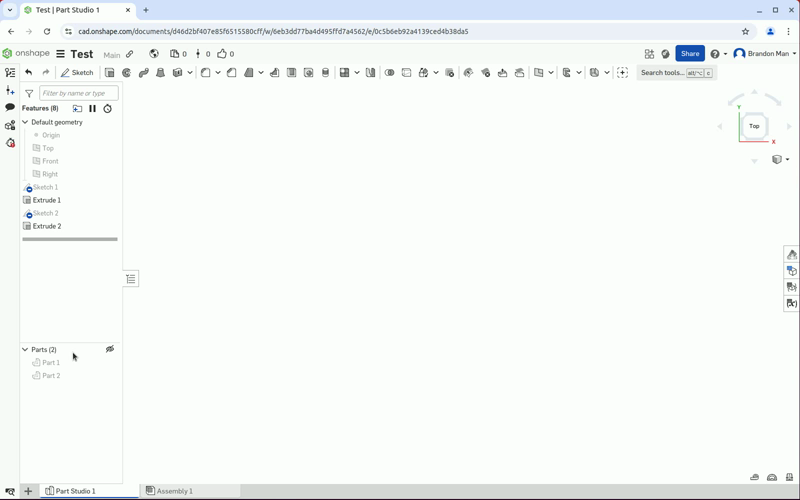
key(shift+y)
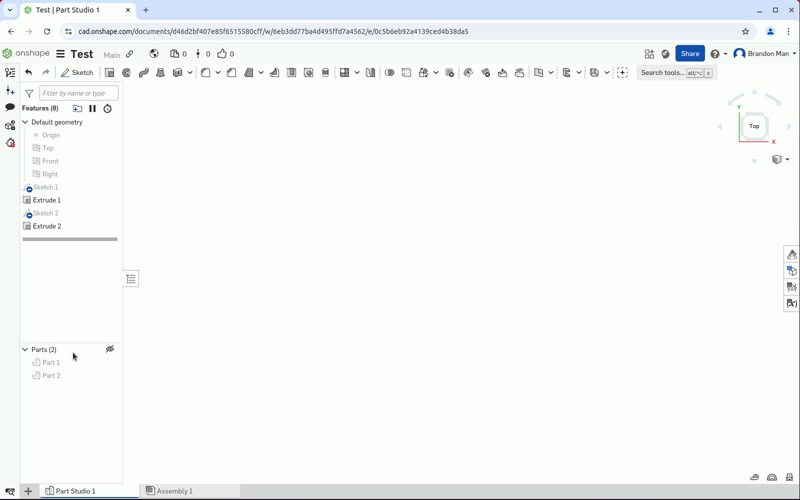
key(shift+s)
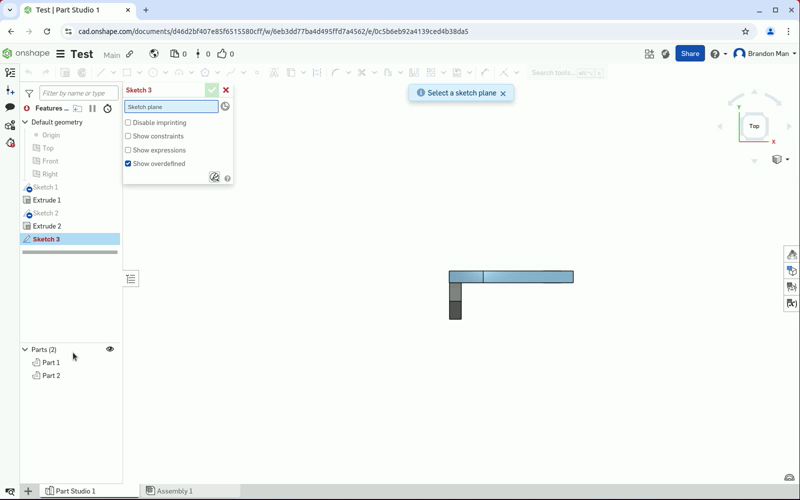
mouse_move(73, 150)
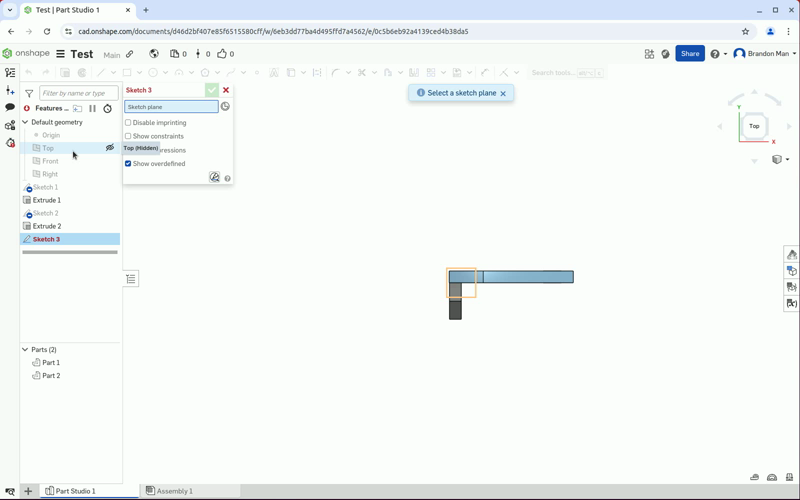
click(73, 150)
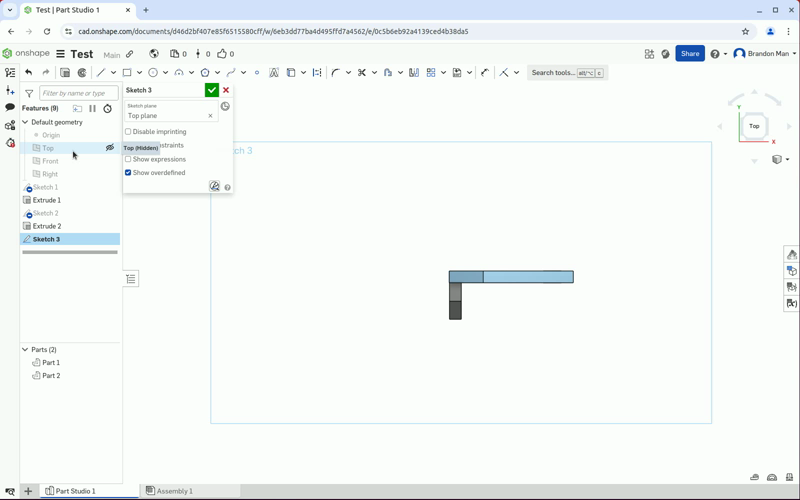
mouse_move(73, 352)
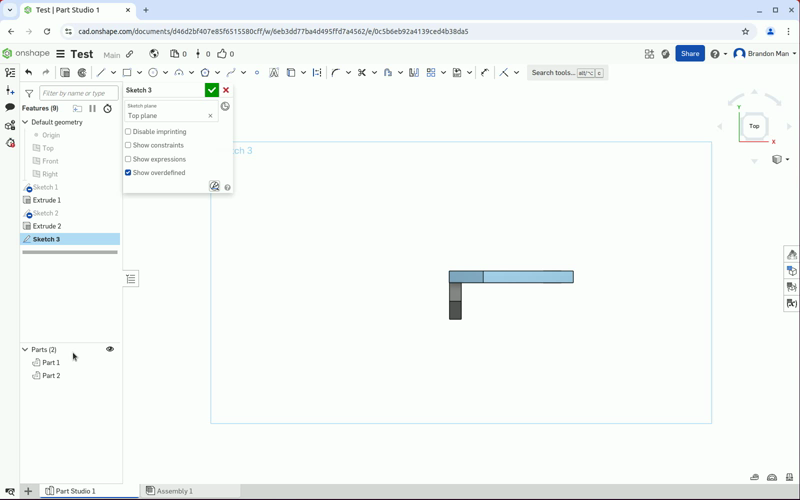
key(y)
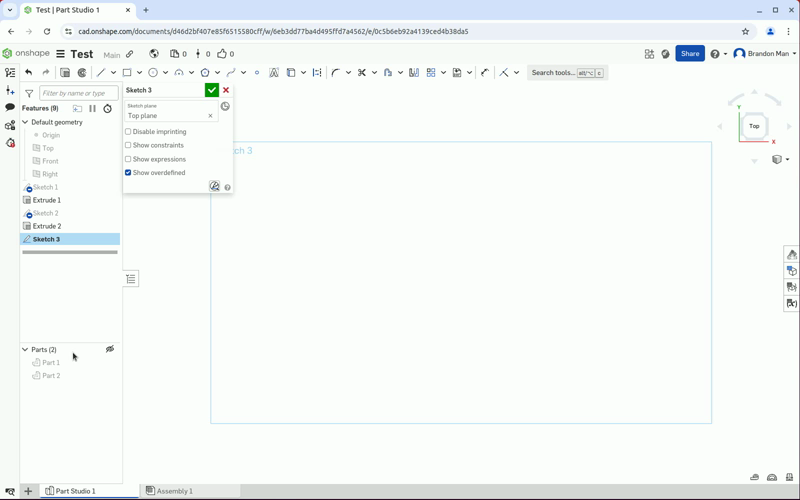
key(l)
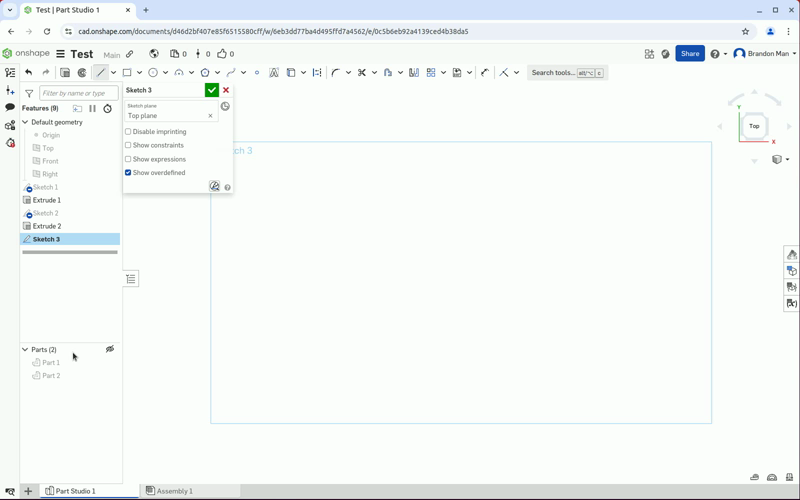
key_down(shift)
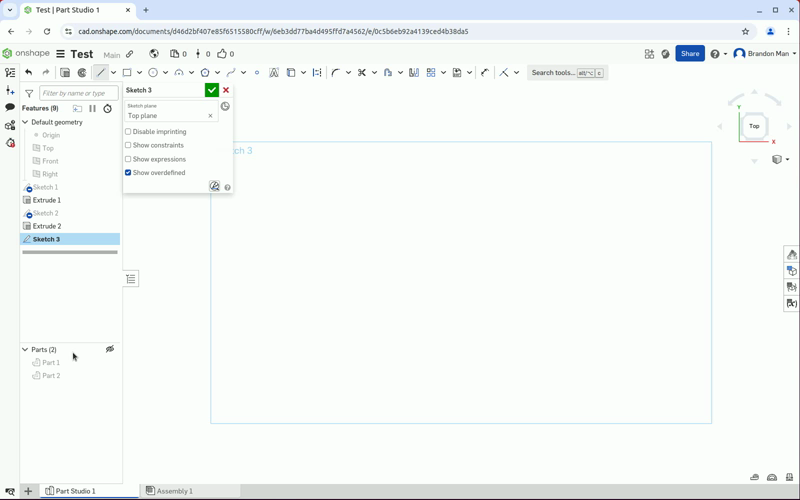
mouse_move(460, 319)
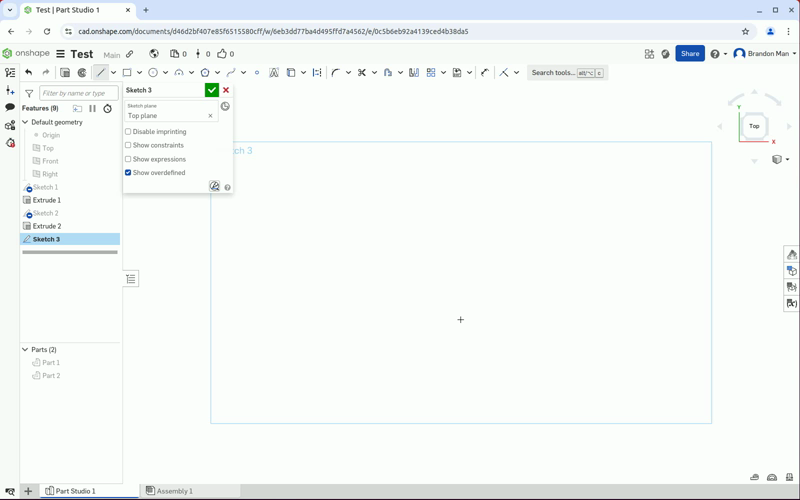
click(460, 319)
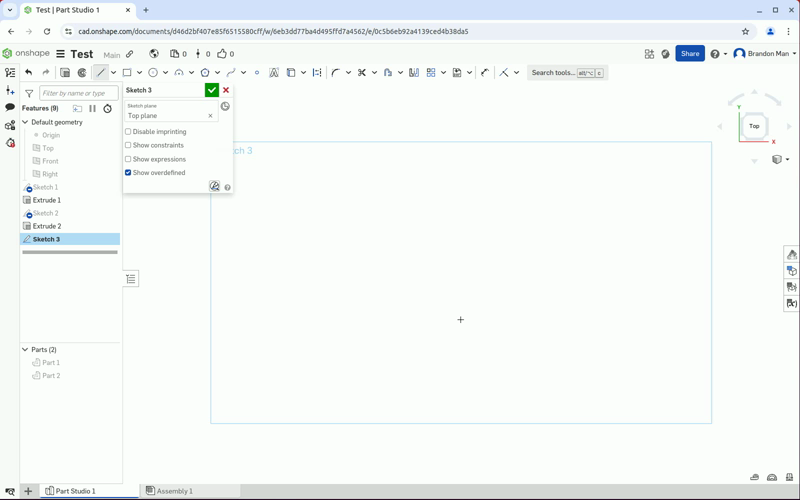
key_up(shift)
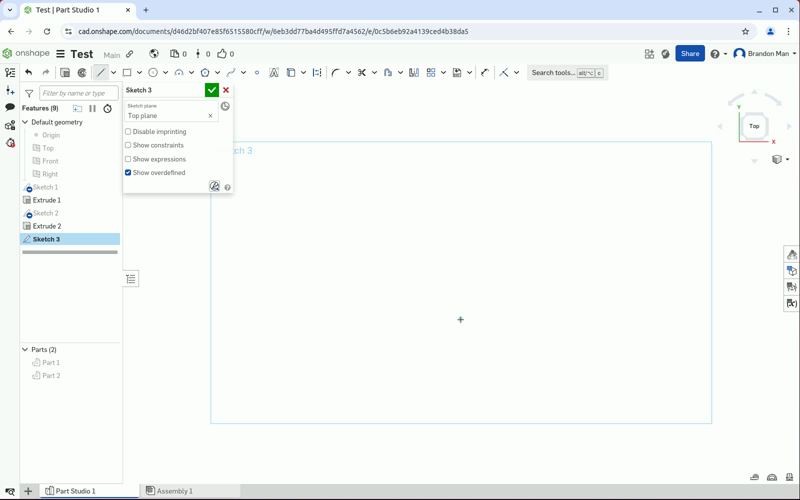
key_down(shift)
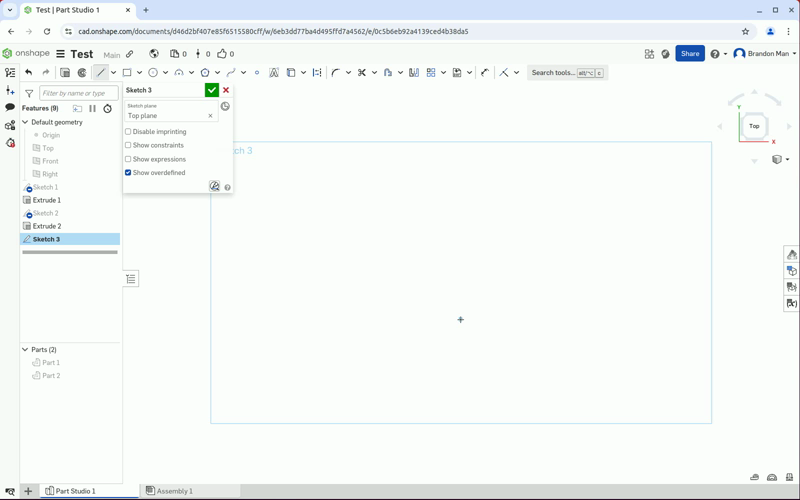
mouse_move(518, 282)
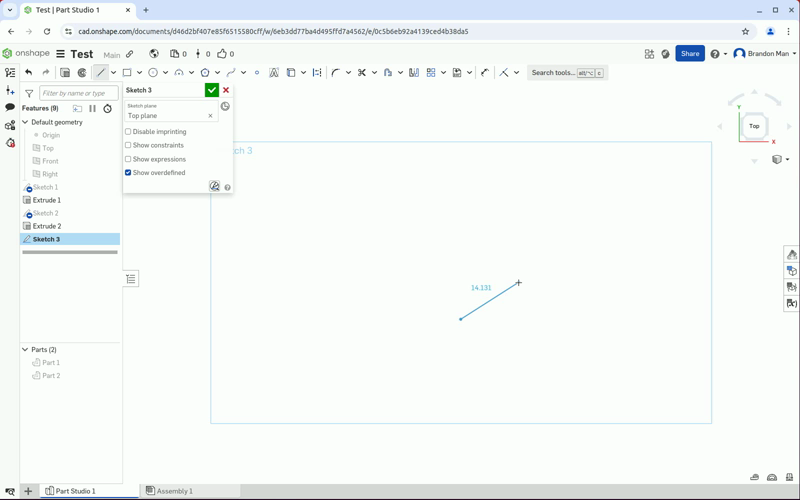
click(518, 282)
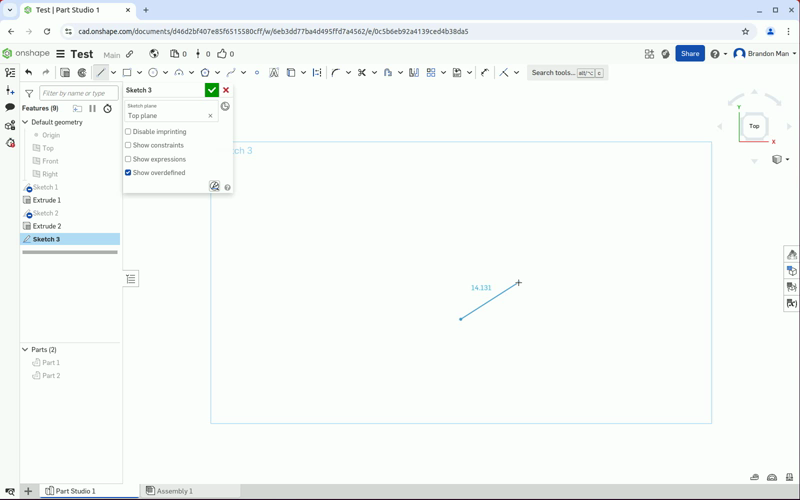
key_up(shift)
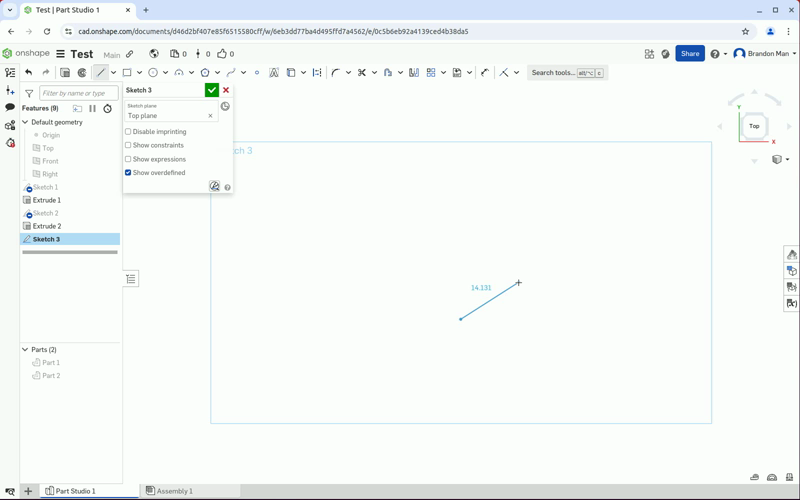
key_down(shift)
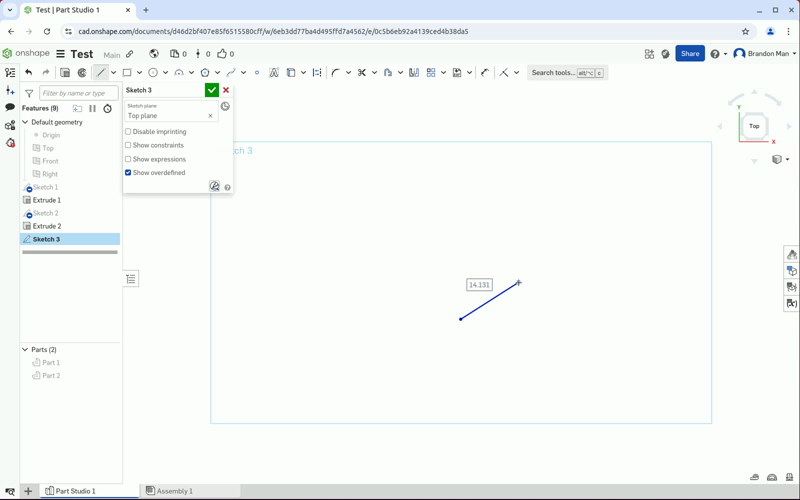
mouse_move(548, 282)
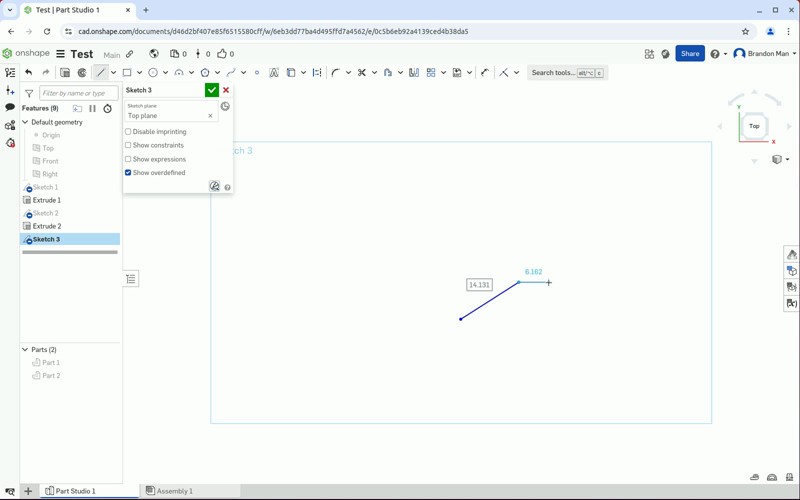
mouse_move(460, 282)
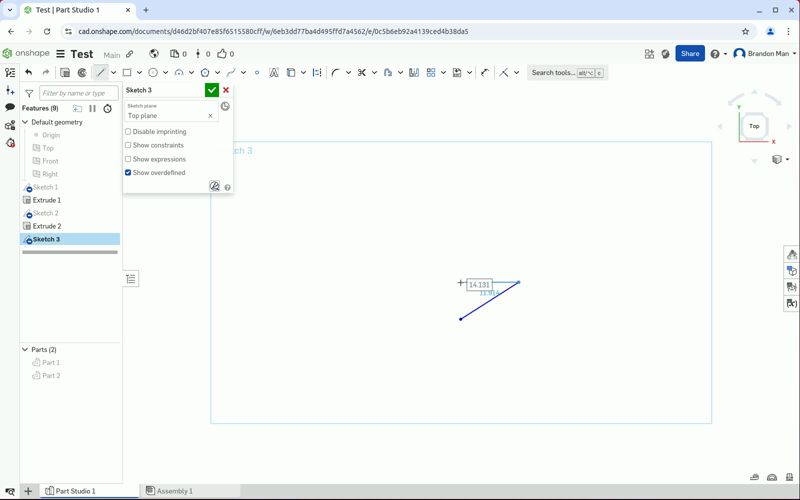
click(460, 282)
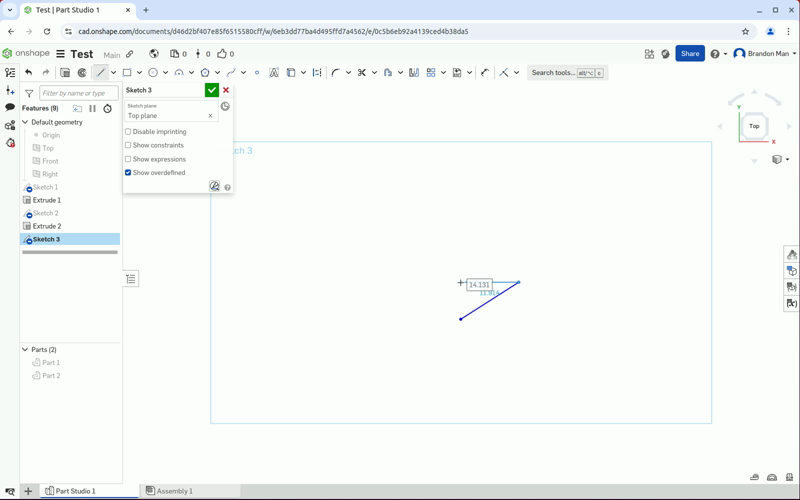
key_up(shift)
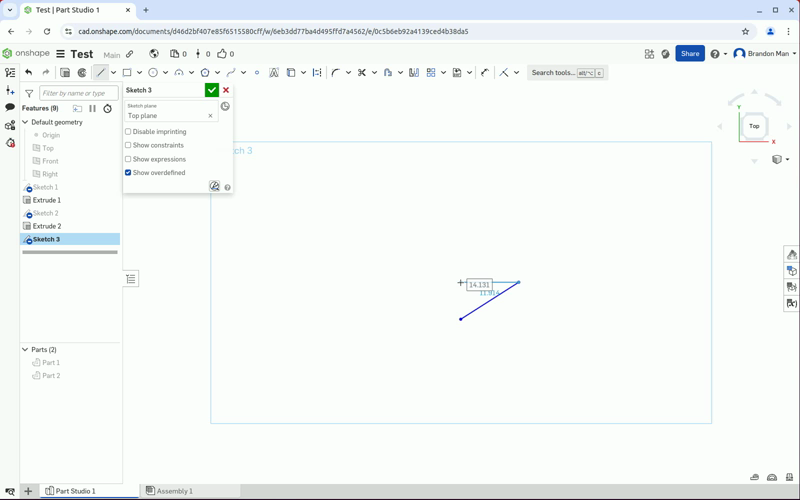
mouse_move(490, 282)
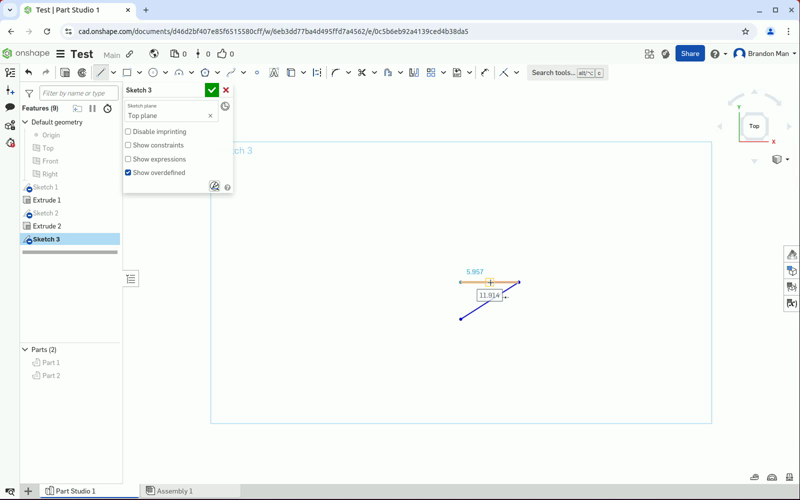
key_down(shift)
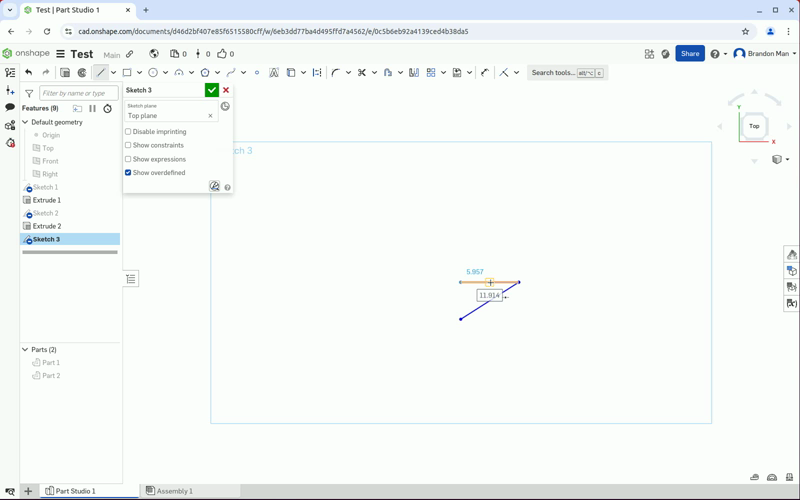
mouse_move(460, 319)
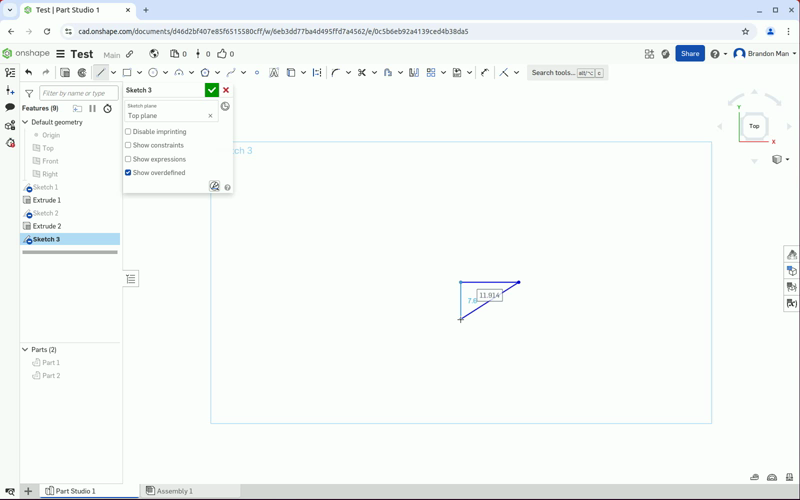
key_up(shift)
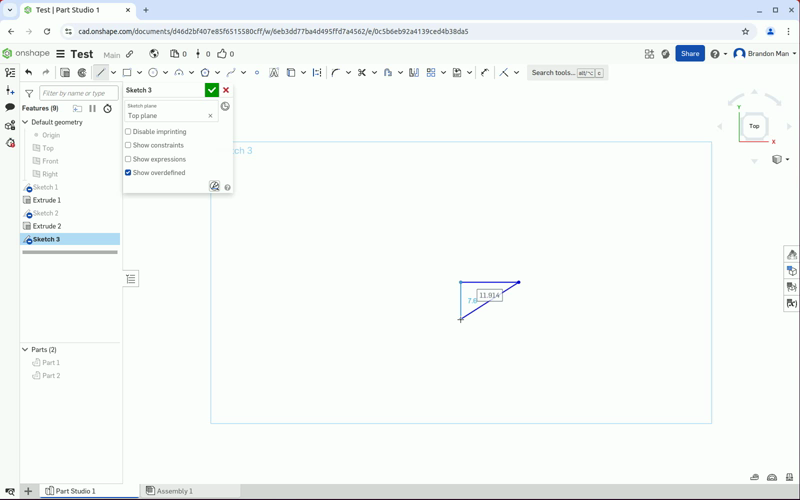
click(460, 319)
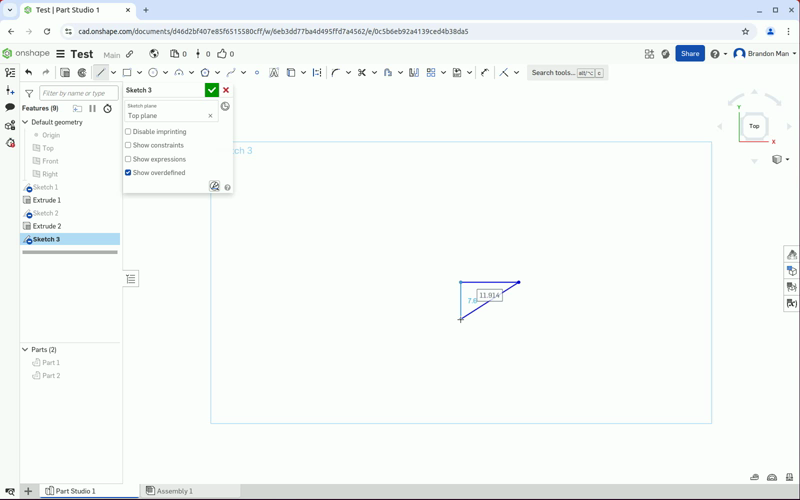
key(esc)
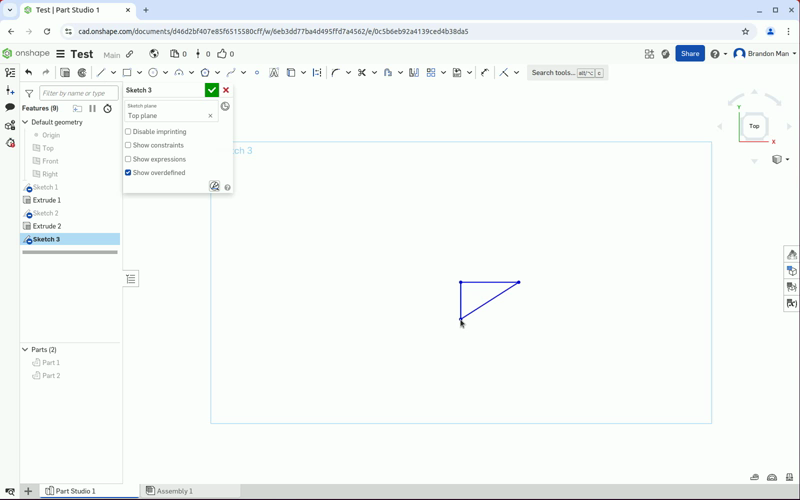
mouse_move(479, 287)
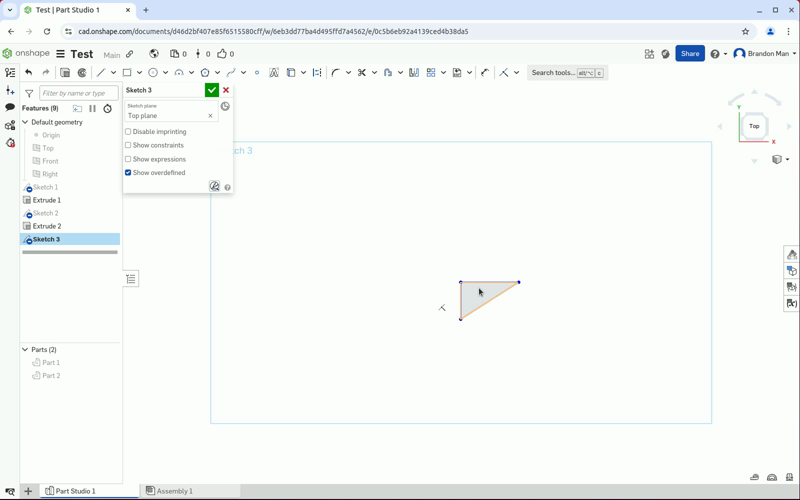
scroll(6)
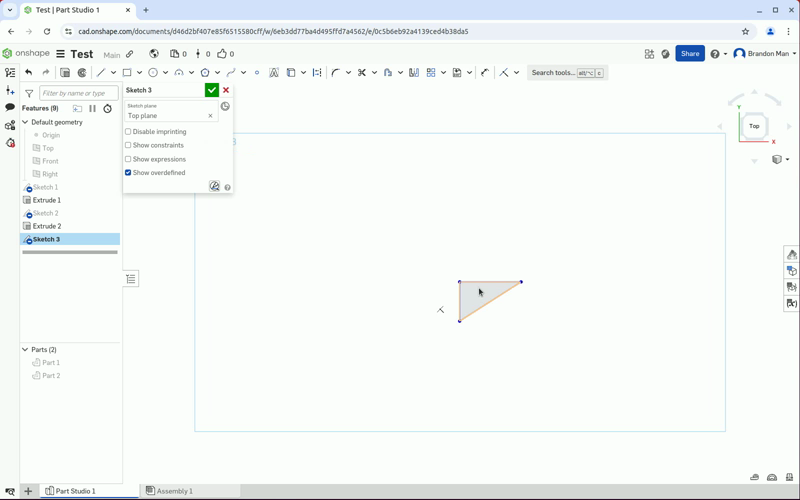
scroll(6)
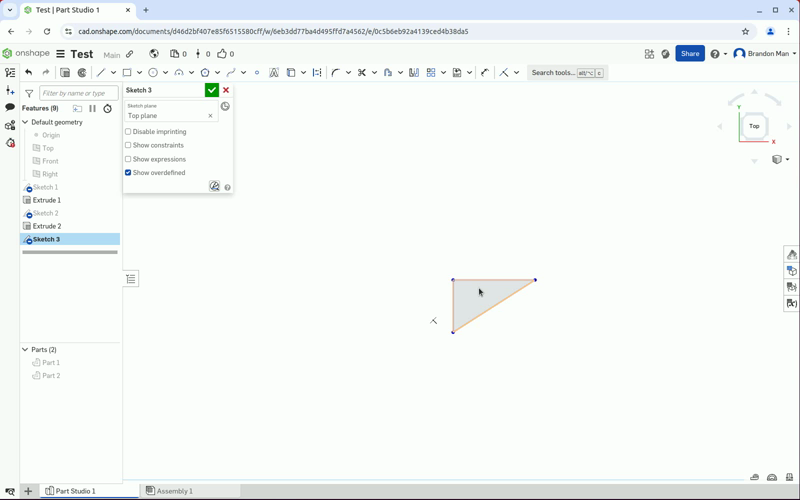
scroll(6)
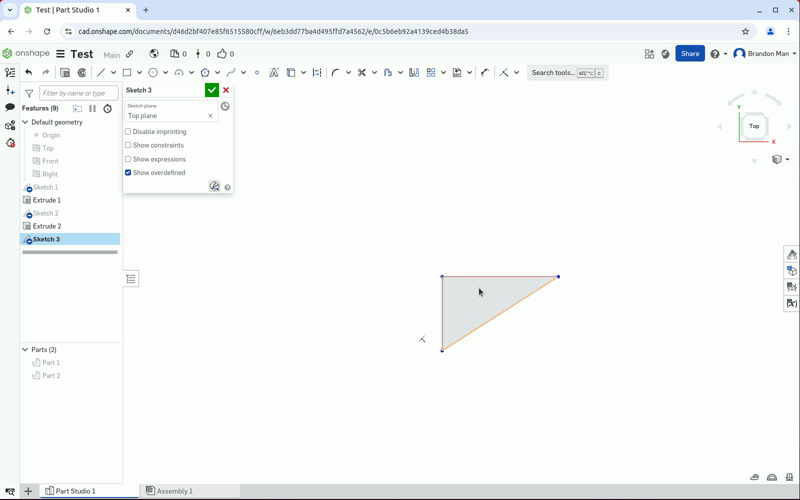
scroll(6)
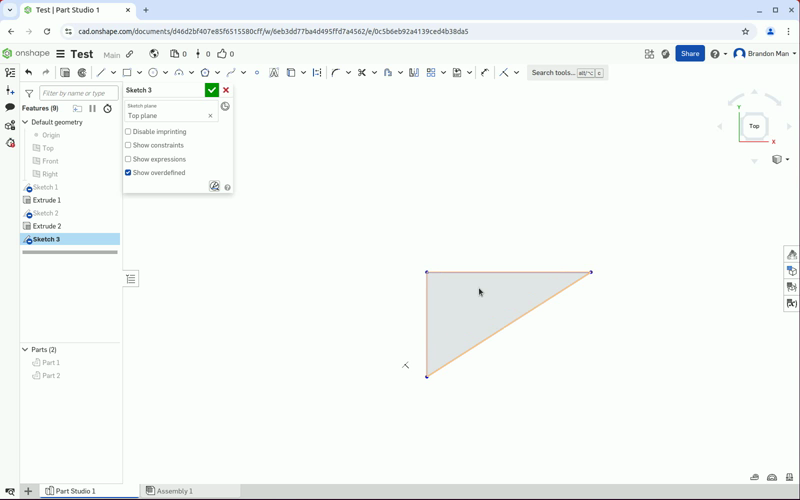
scroll(6)
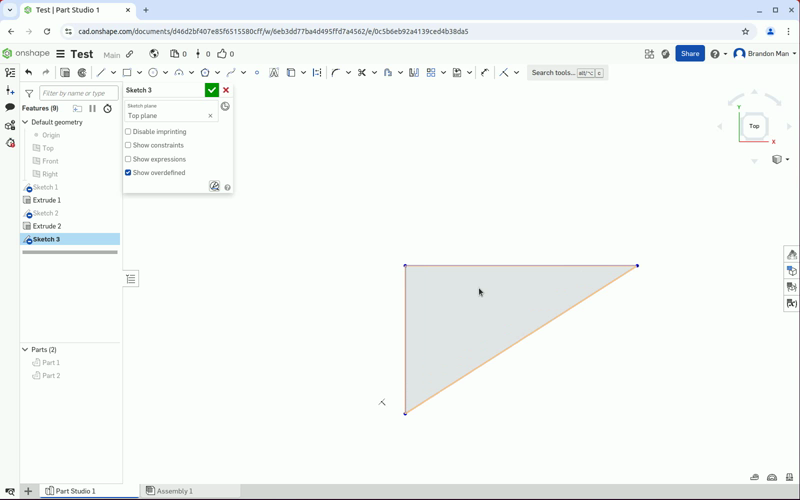
scroll(6)
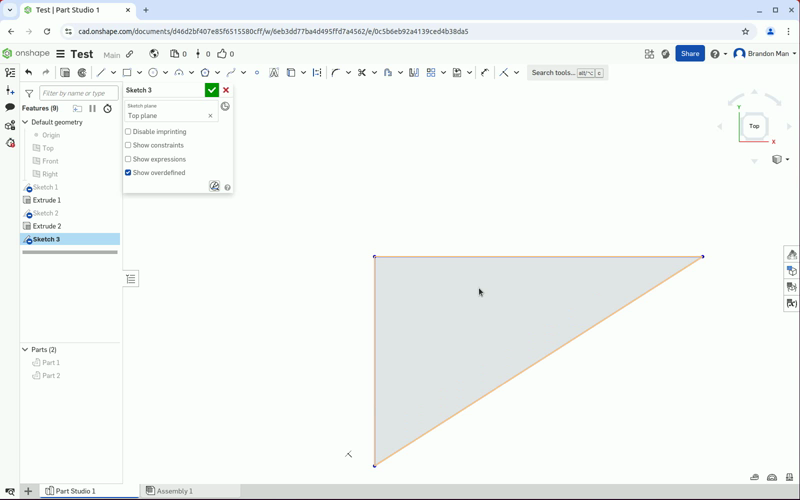
scroll(6)
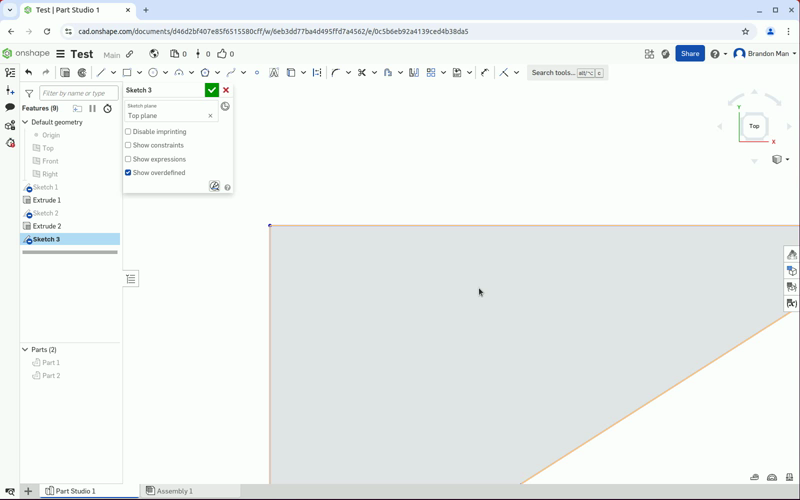
click(479, 287)
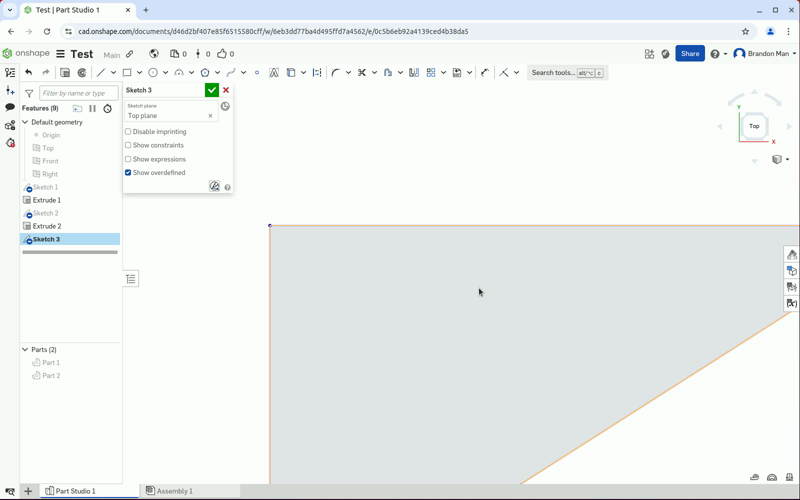
scroll(-6)
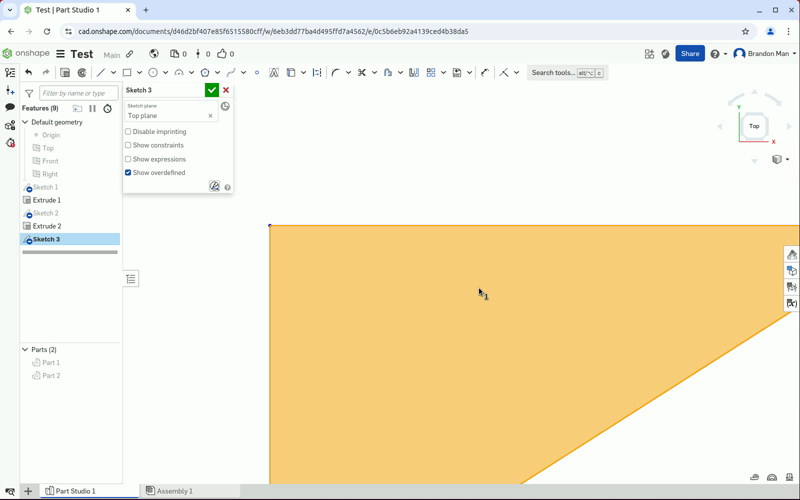
scroll(-6)
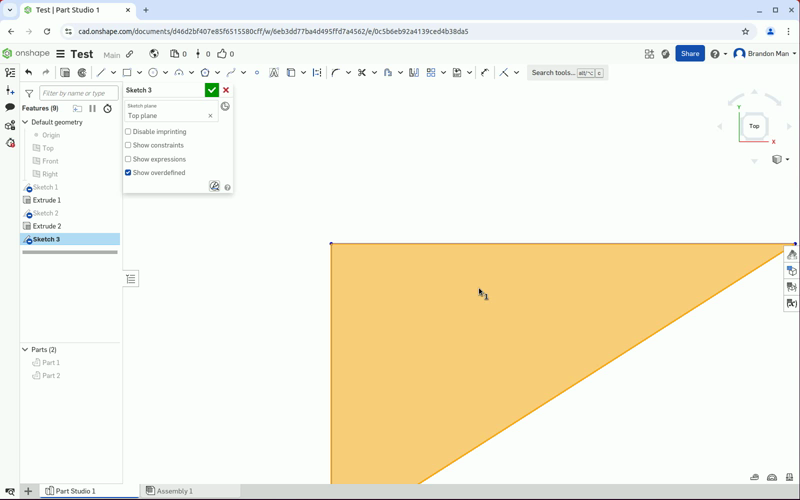
scroll(-6)
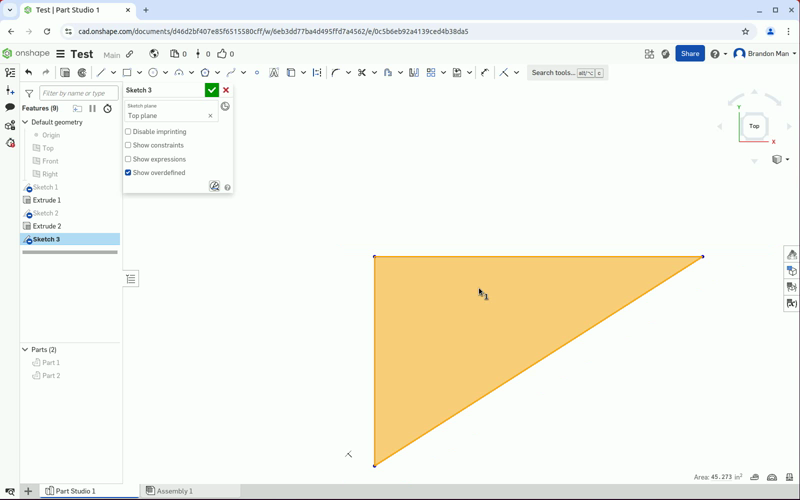
scroll(-6)
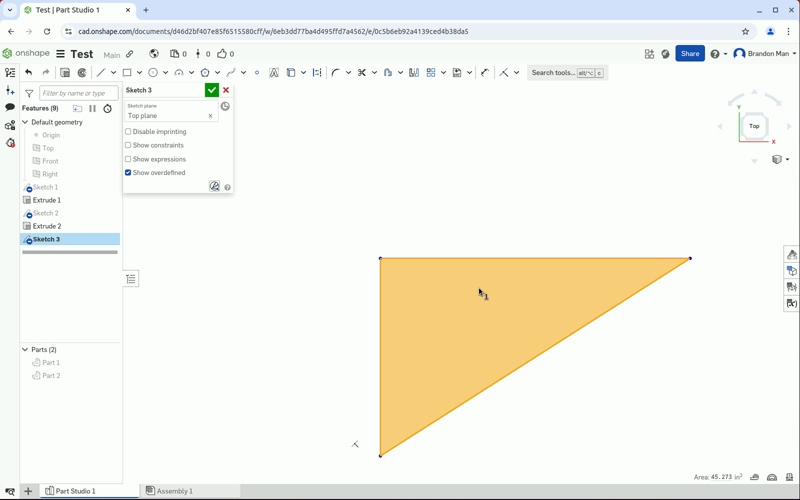
scroll(-6)
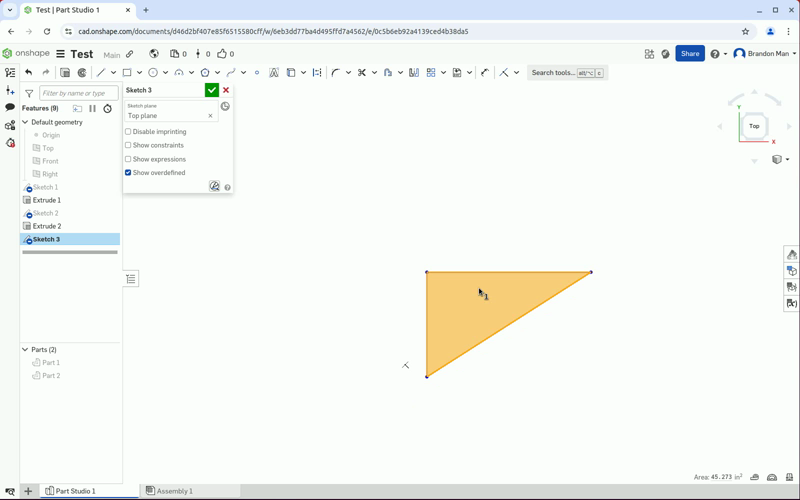
scroll(-6)
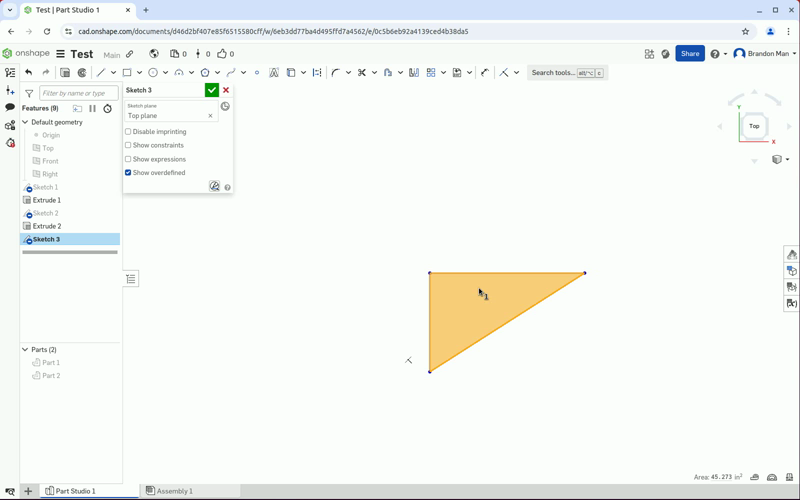
scroll(-6)
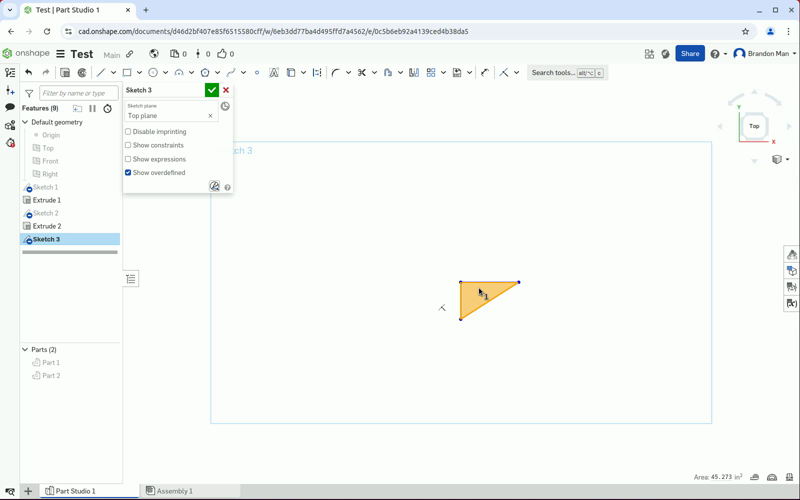
mouse_move(73, 352)
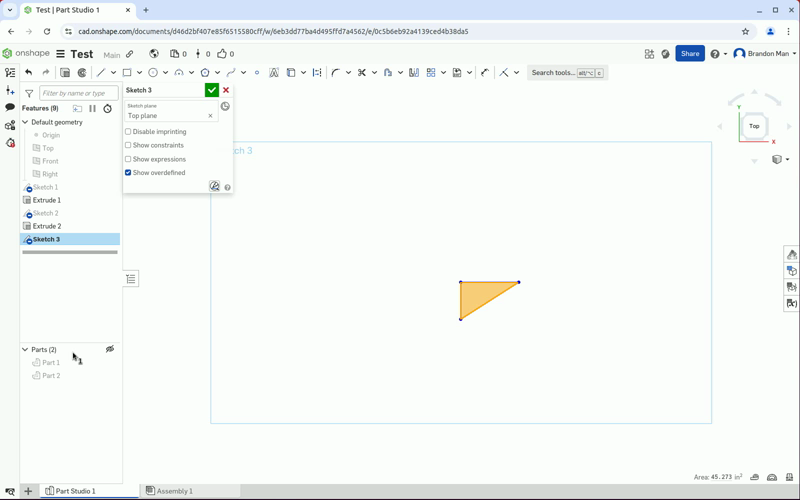
key(shift+y)
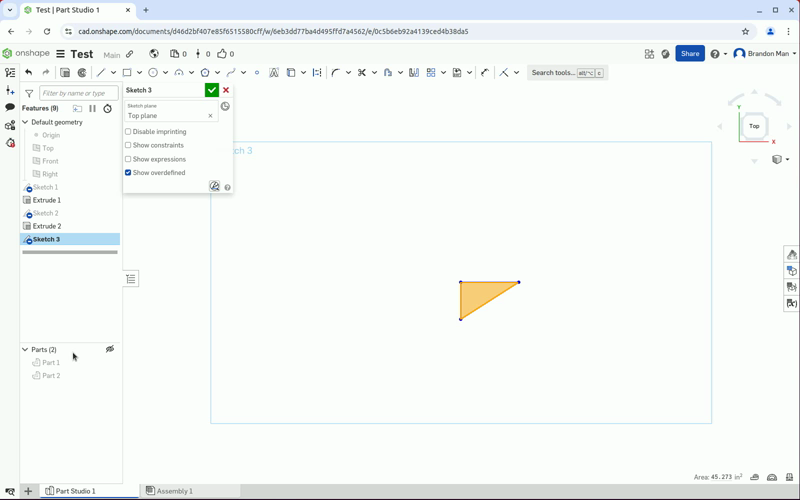
key(shift+e)
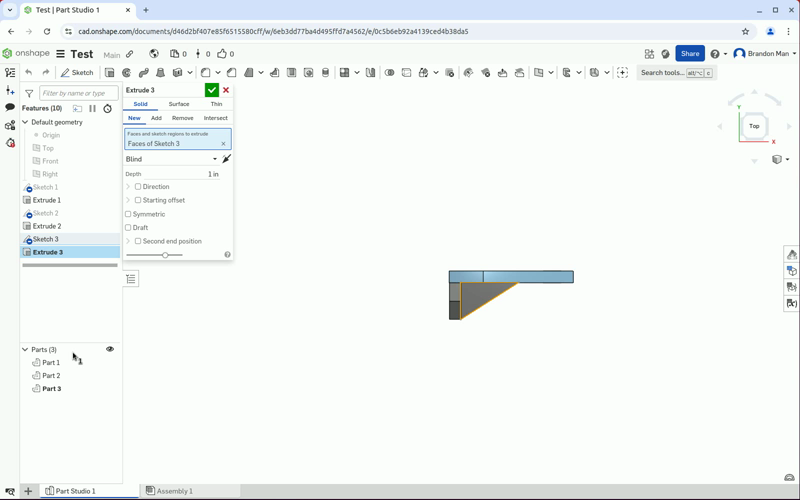
mouse_move(143, 106)
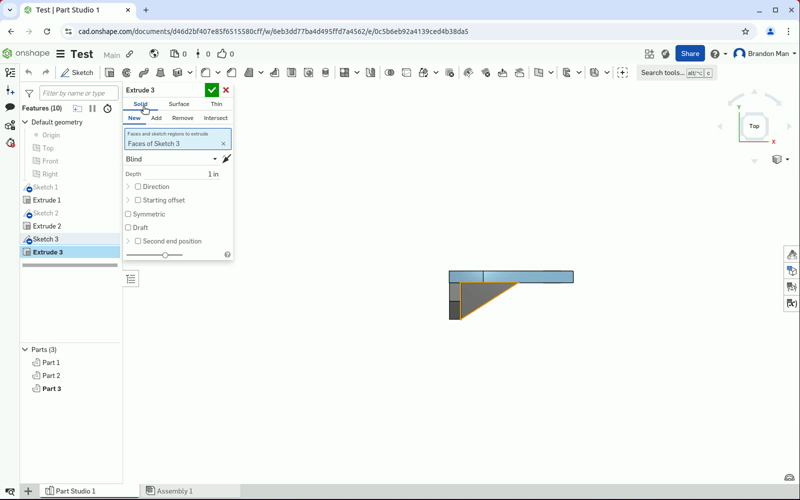
click(143, 106)
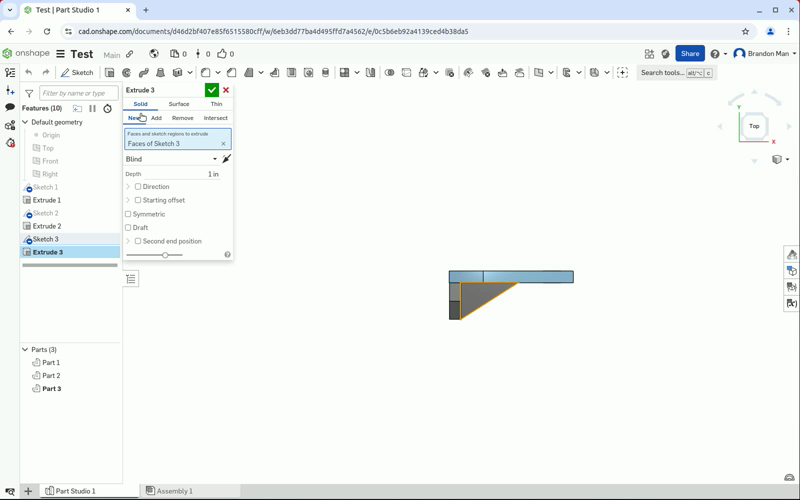
mouse_move(137, 120)
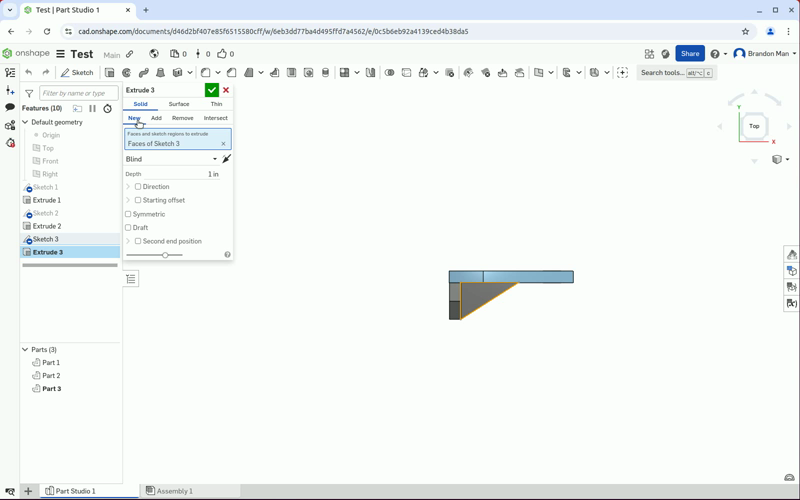
click(137, 120)
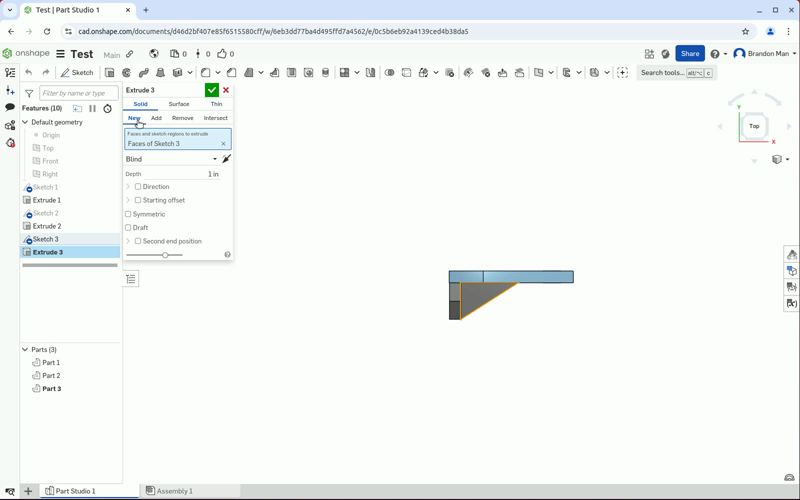
key(tab, 4)
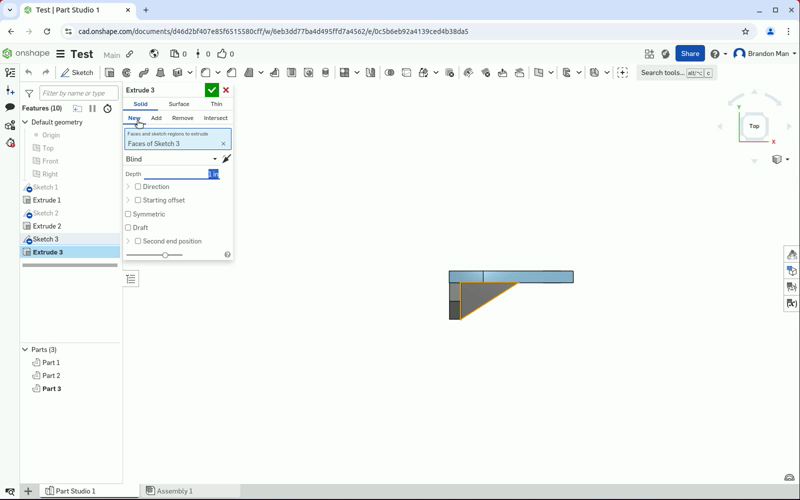
text(2.407)
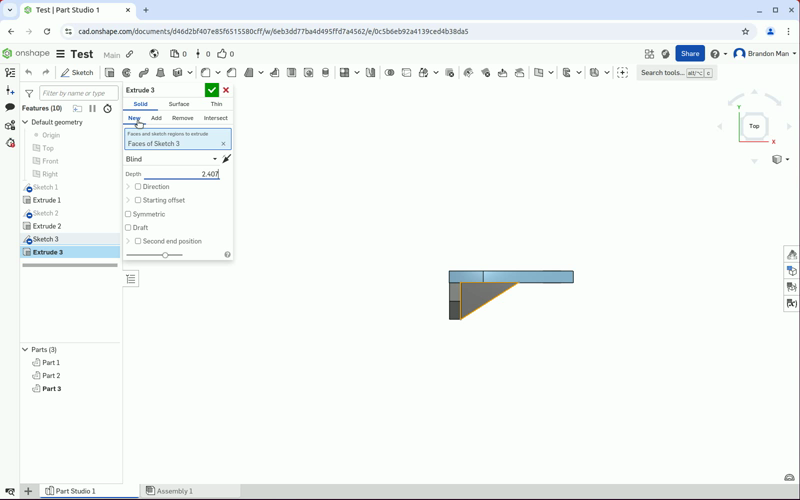
key(enter)
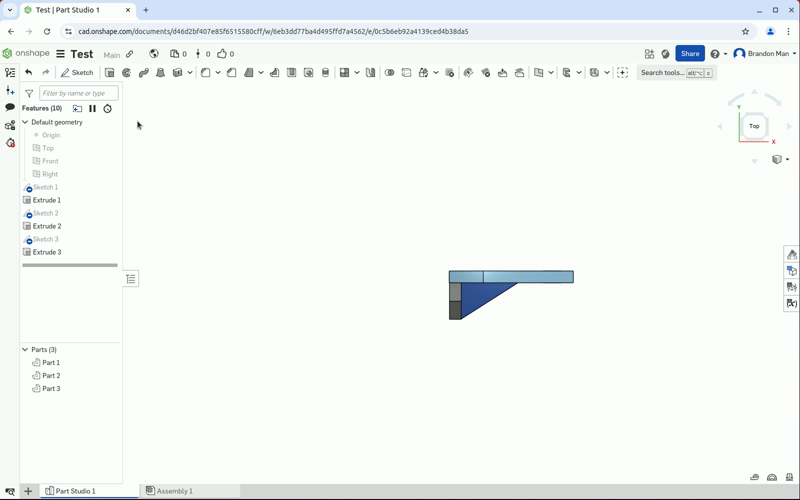
key(shift+h)
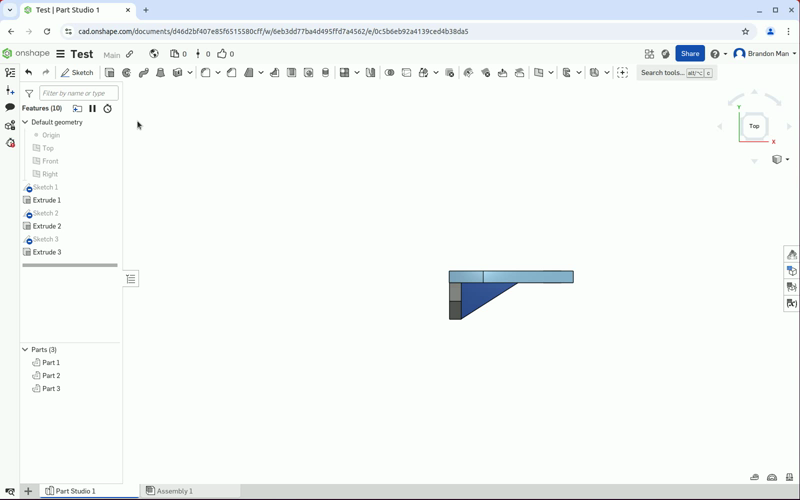
key(shift+h)
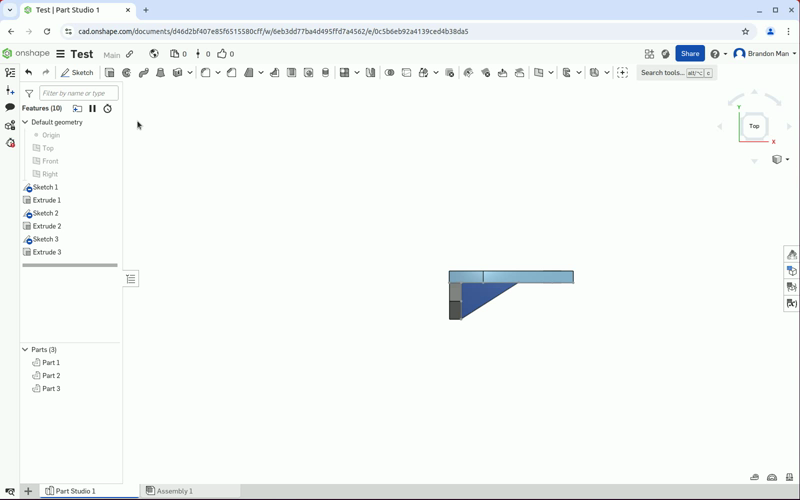
key(shift+7)
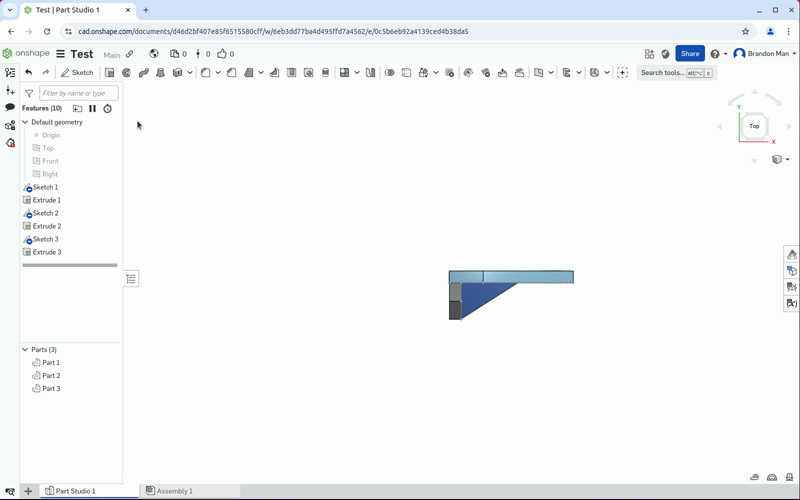
key(up, 3)
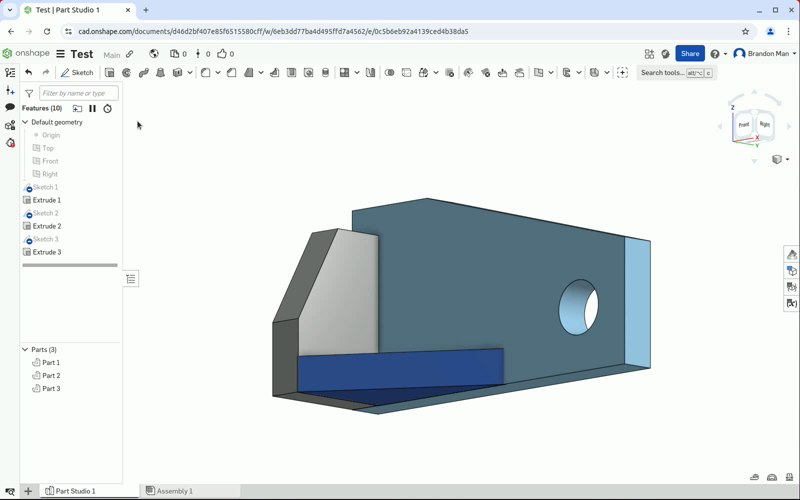
key(left, 3)
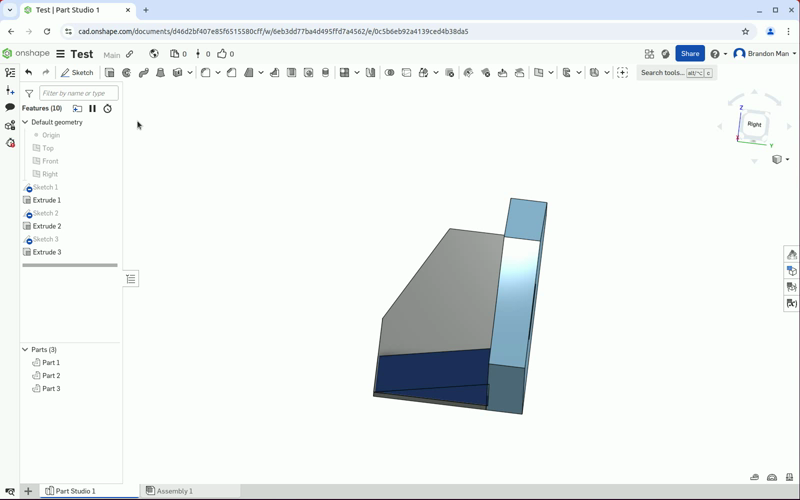
key(right, 3)
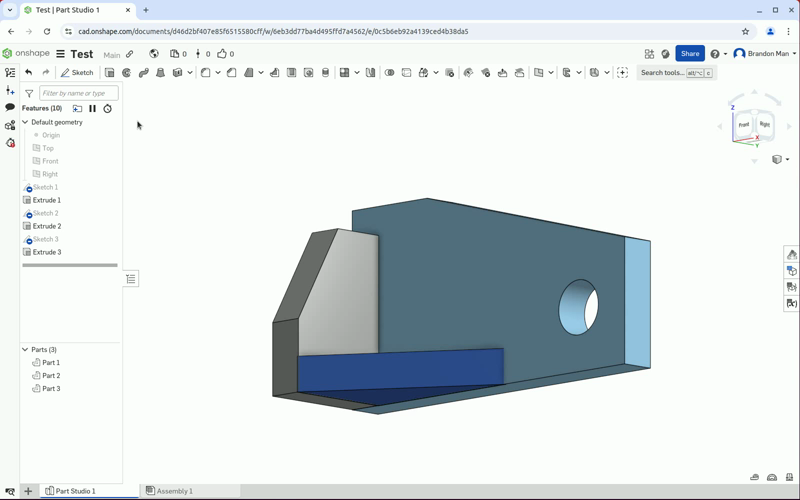
key(down, 3)
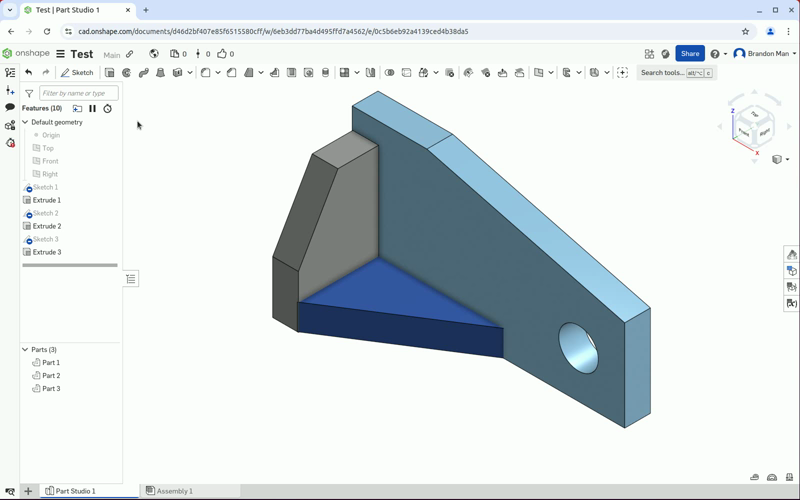
mouse_move(73, 189)
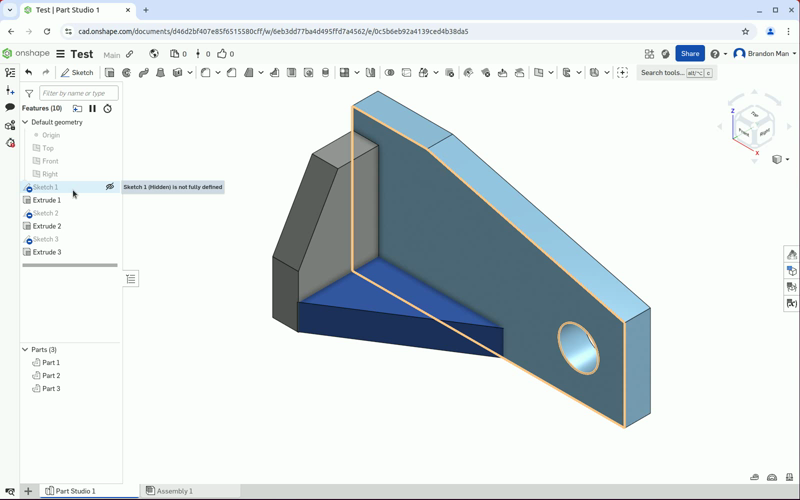
click(73, 189)